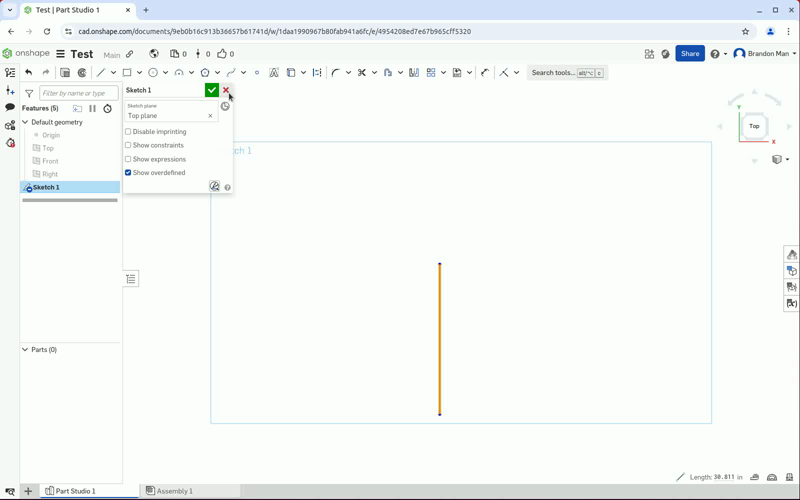
key(shift+h)
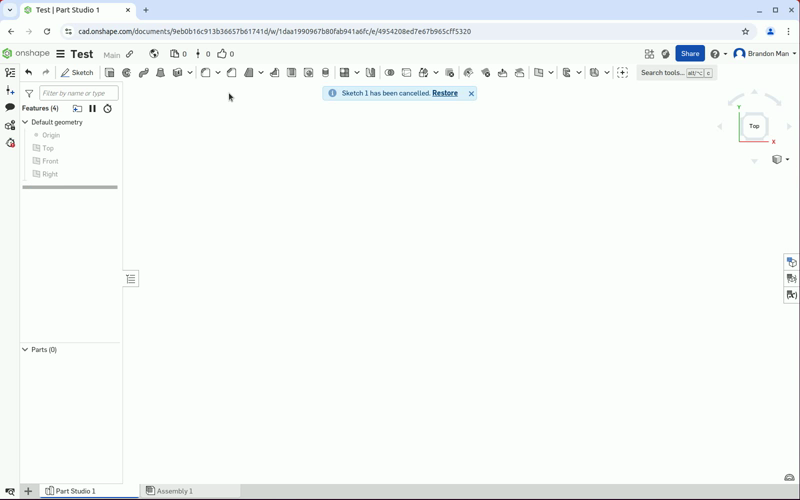
mouse_move(73, 352)
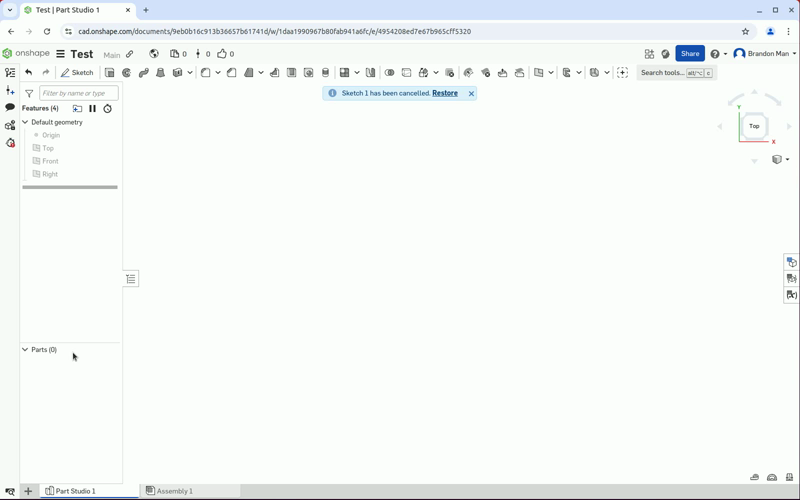
key(y)
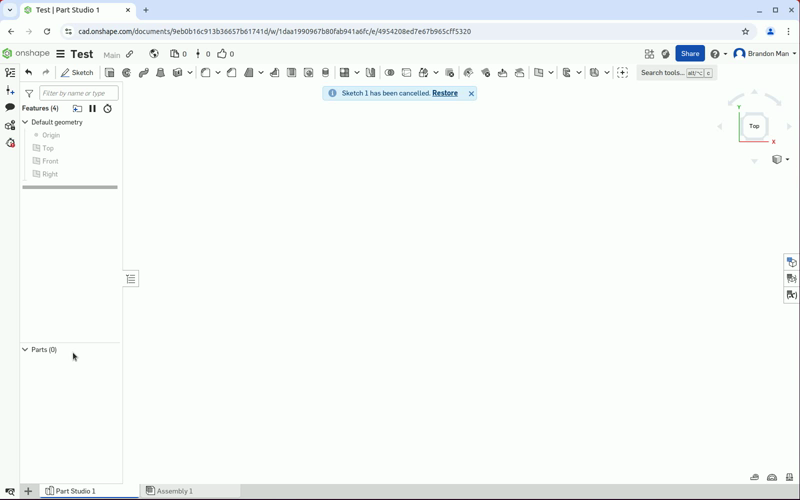
key(shift+p)
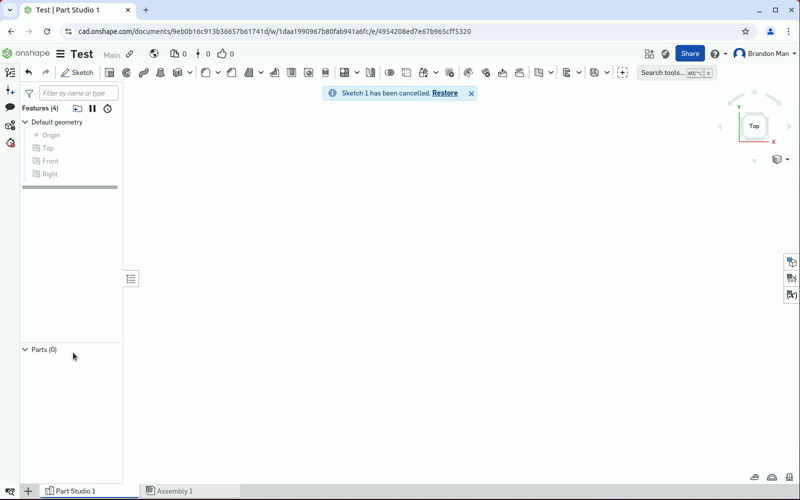
key(space)
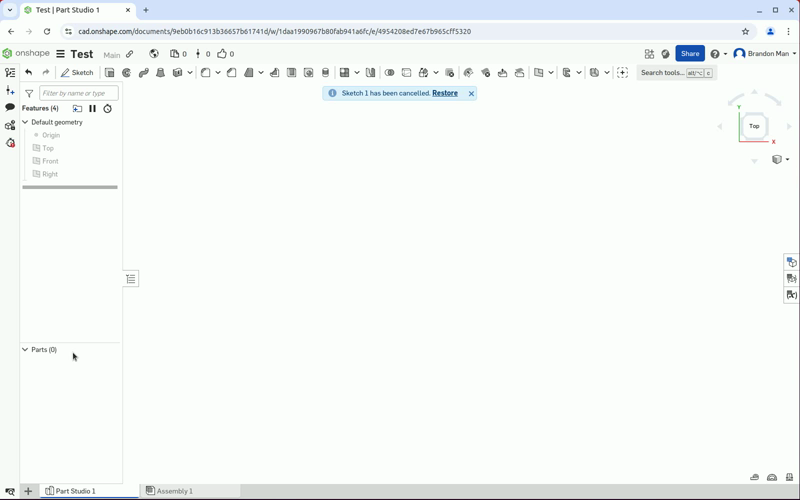
key_down(shift)
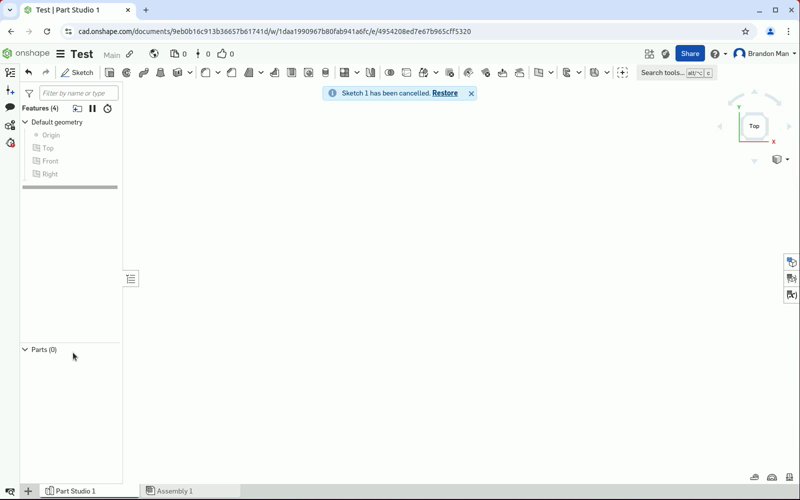
key(up)
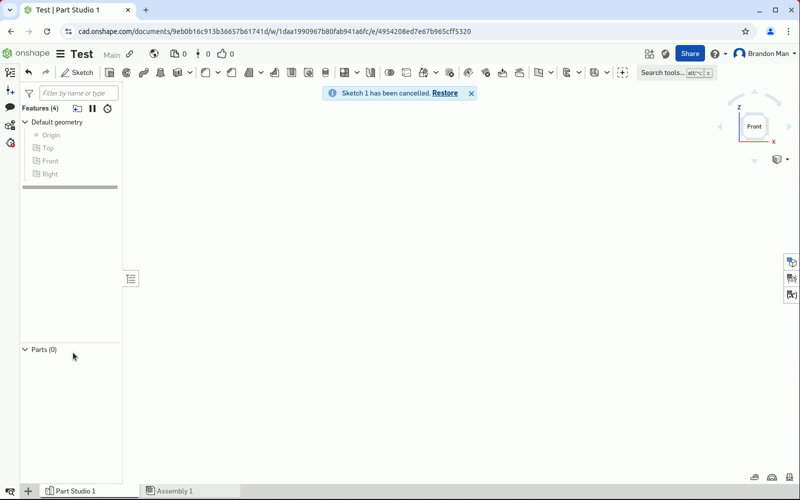
key_up(shift)
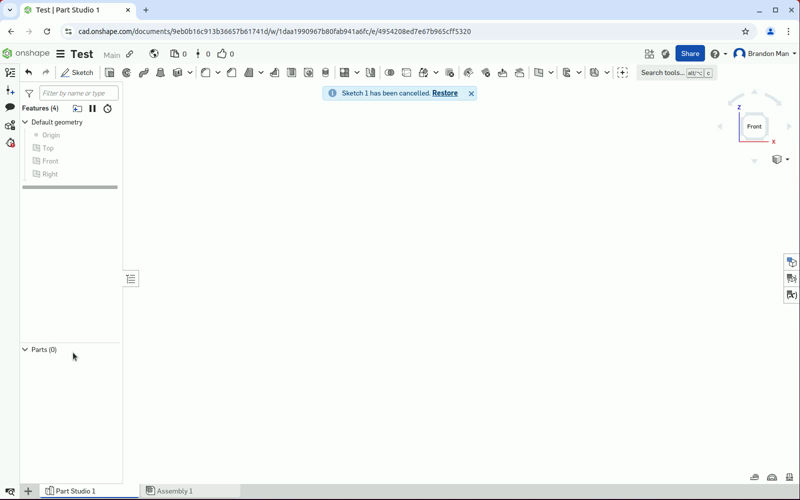
mouse_move(73, 352)
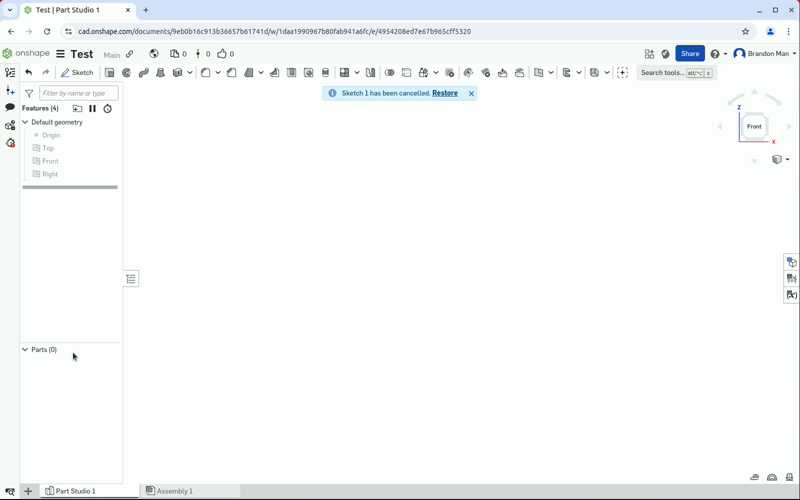
key(shift+y)
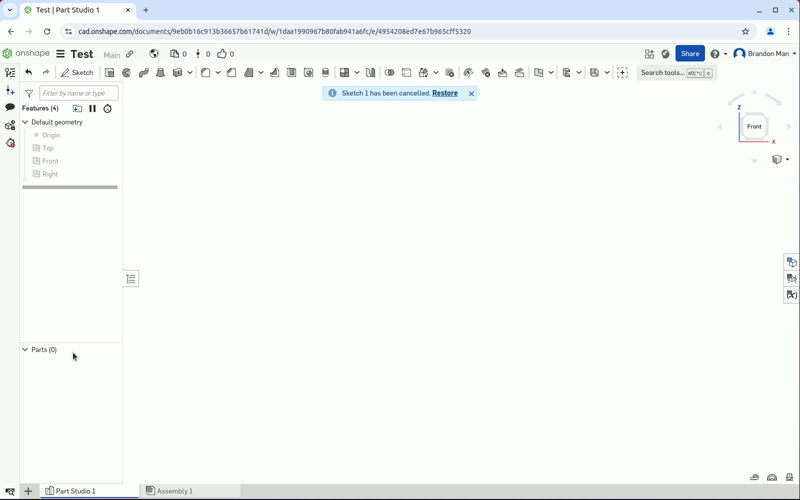
key(shift+s)
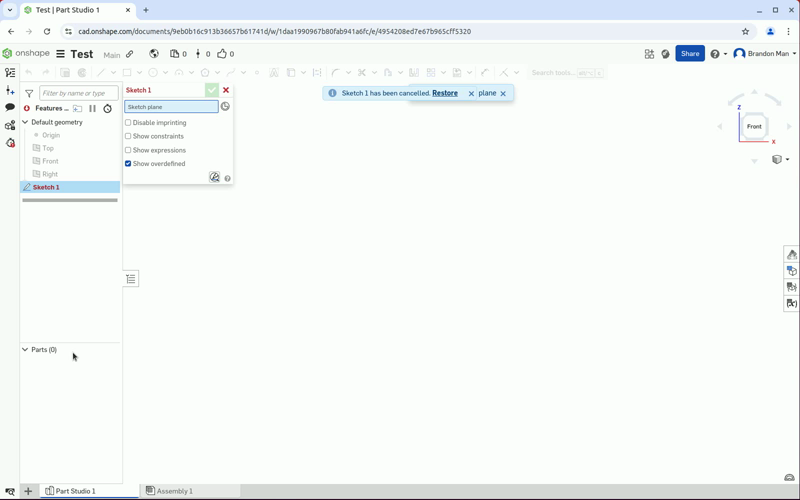
mouse_move(73, 163)
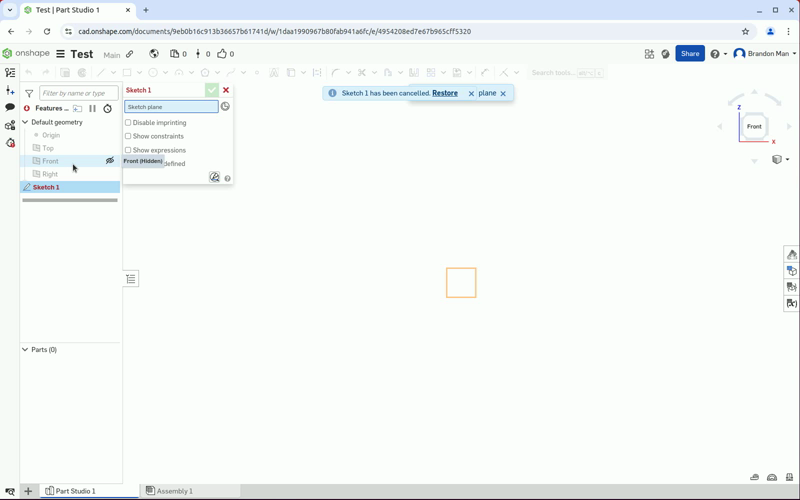
click(73, 163)
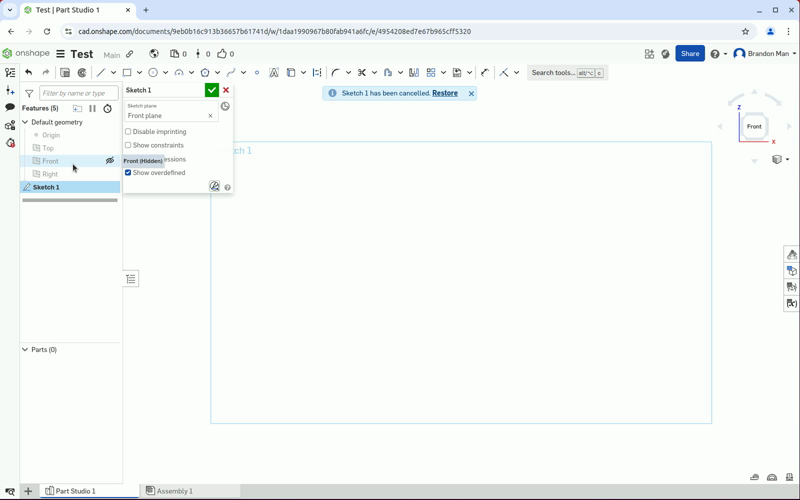
mouse_move(73, 352)
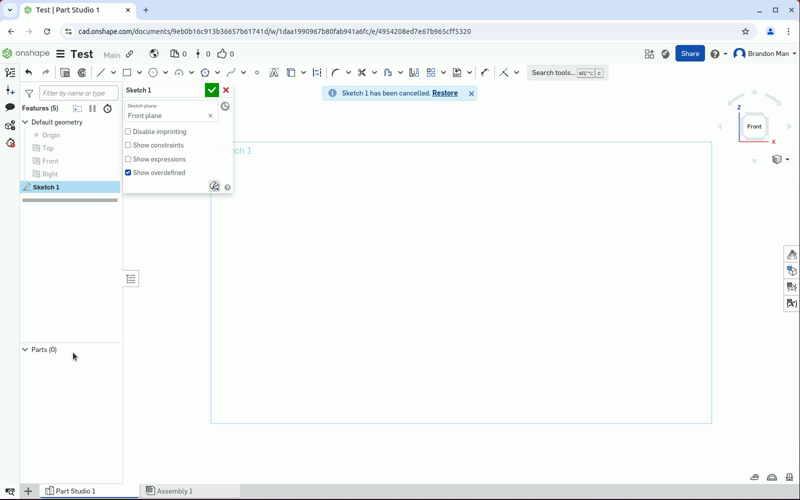
key(y)
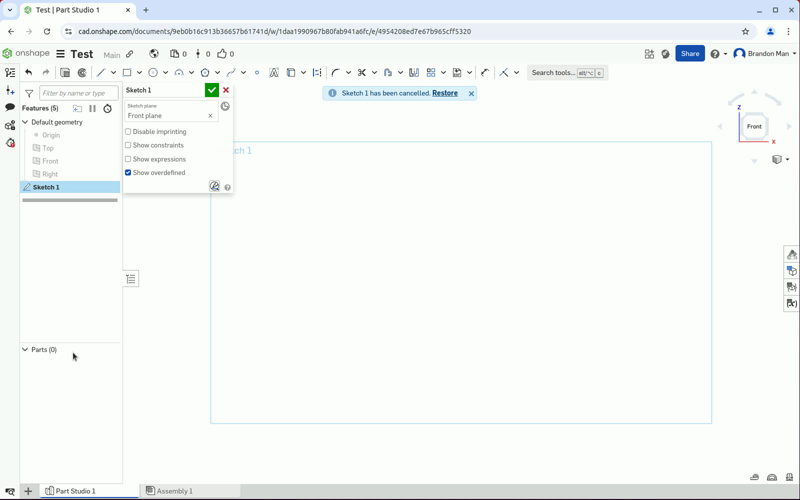
key(l)
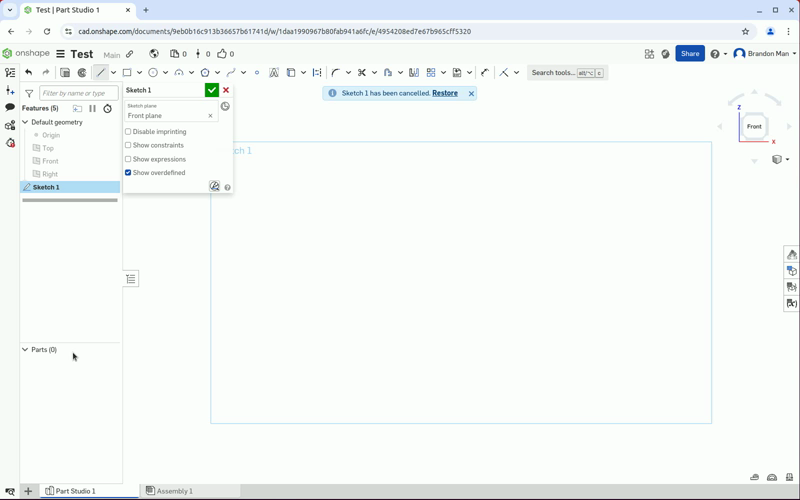
key_down(shift)
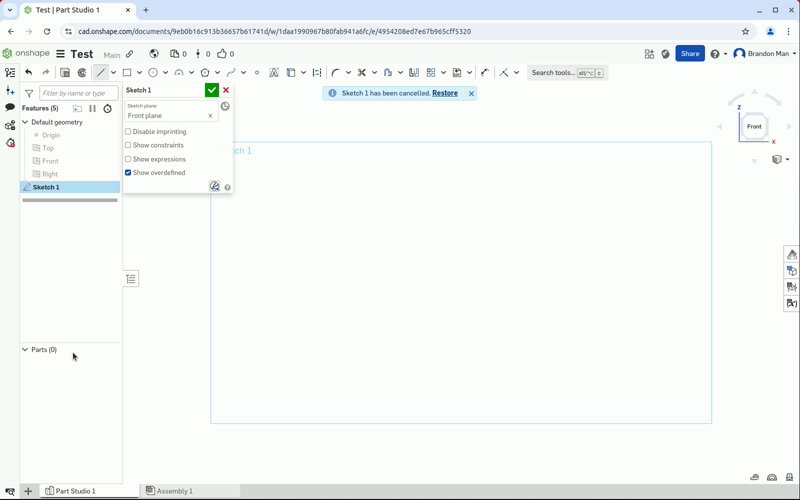
mouse_move(348, 301)
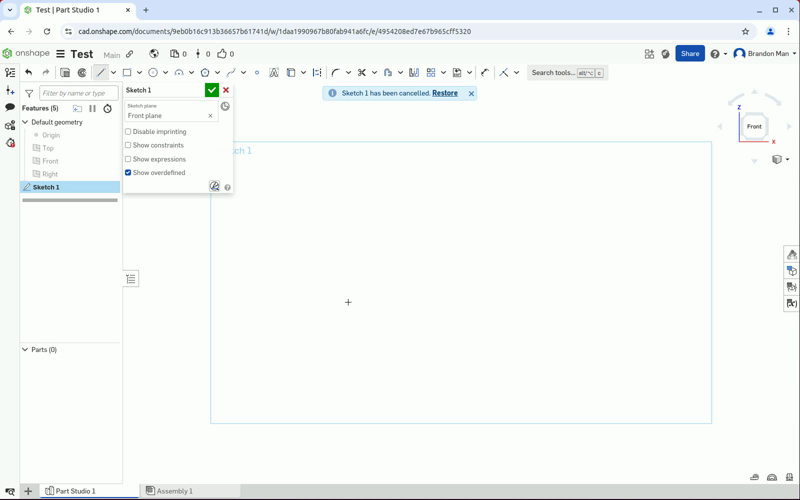
click(348, 301)
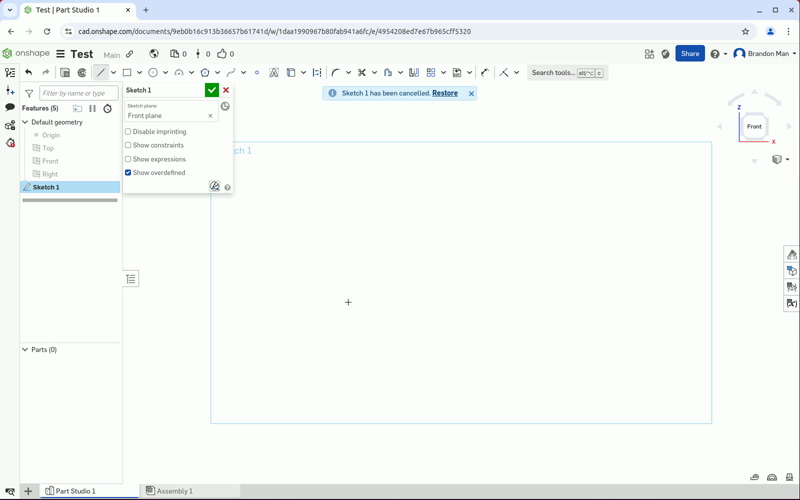
key_up(shift)
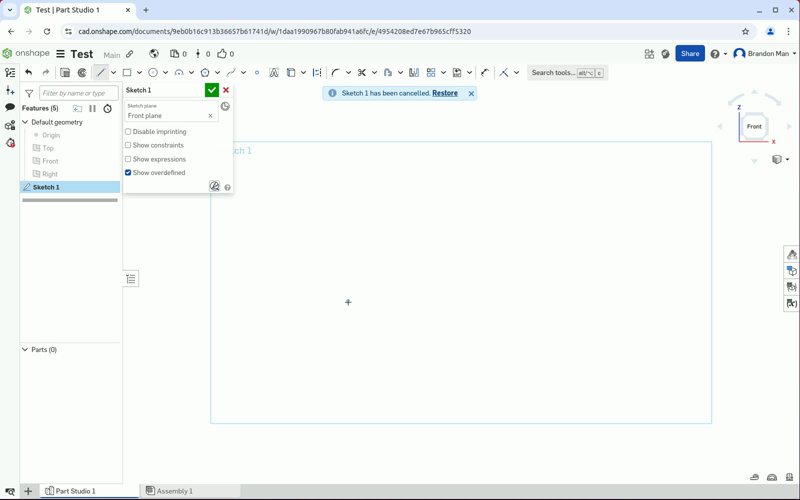
key_down(shift)
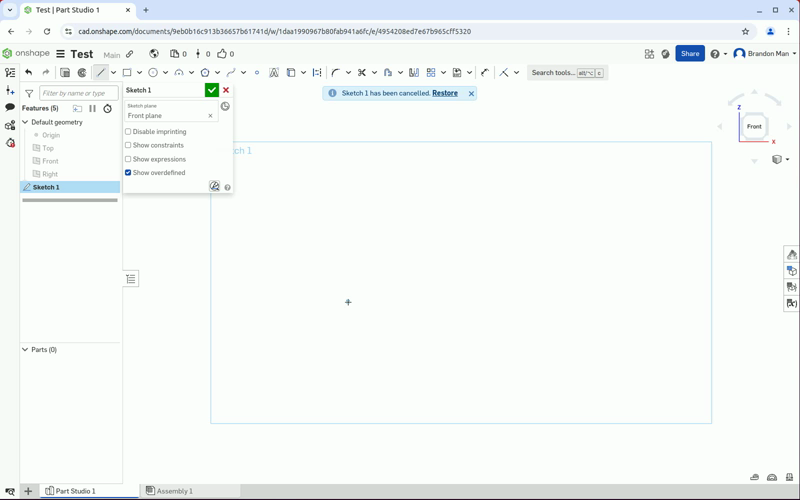
mouse_move(378, 301)
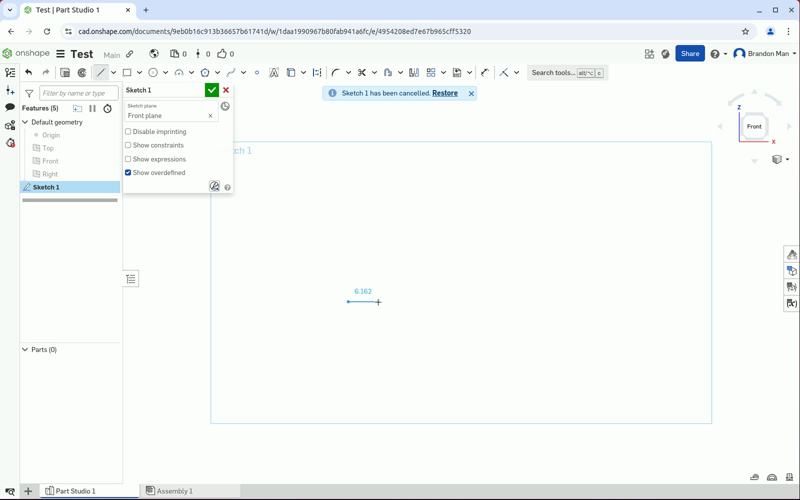
mouse_move(399, 301)
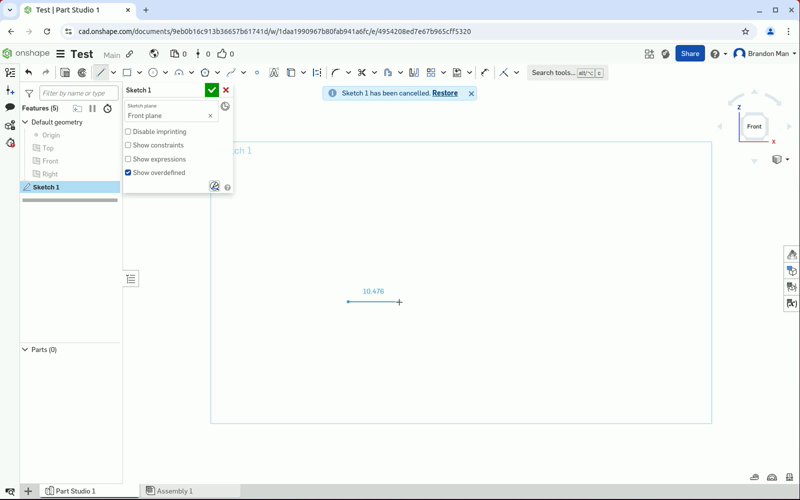
click(399, 301)
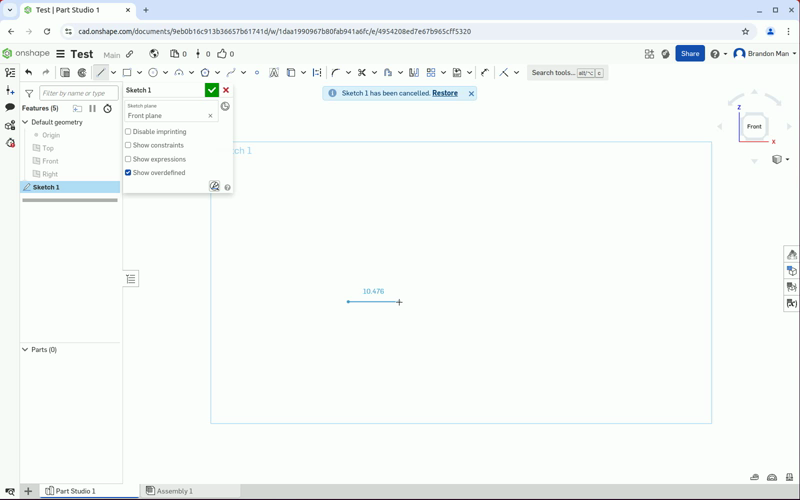
key_up(shift)
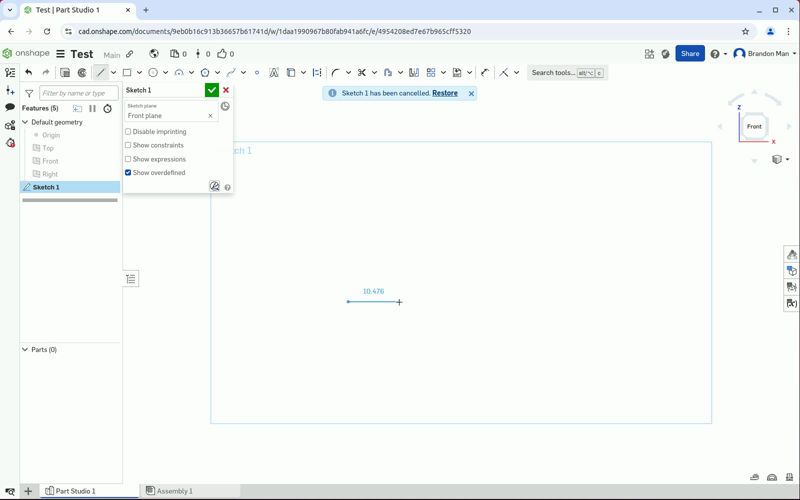
key_down(shift)
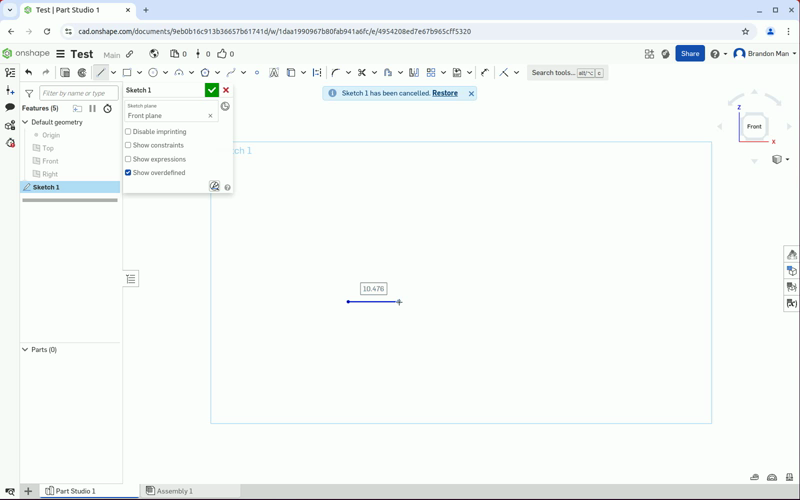
mouse_move(429, 301)
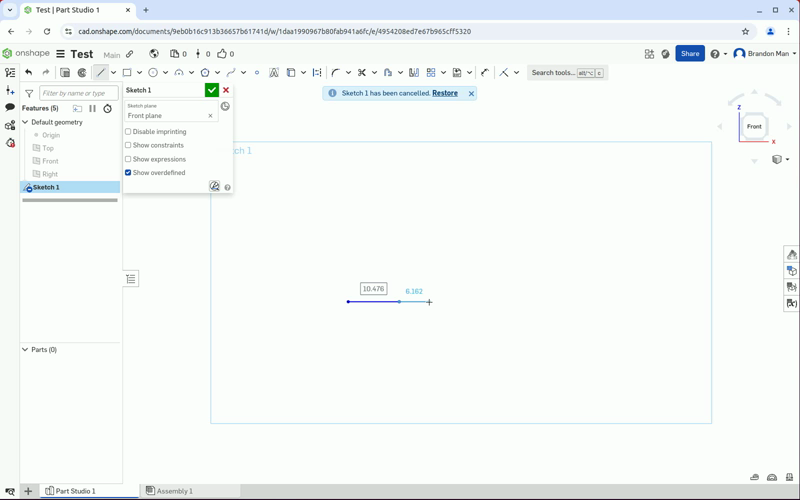
mouse_move(420, 301)
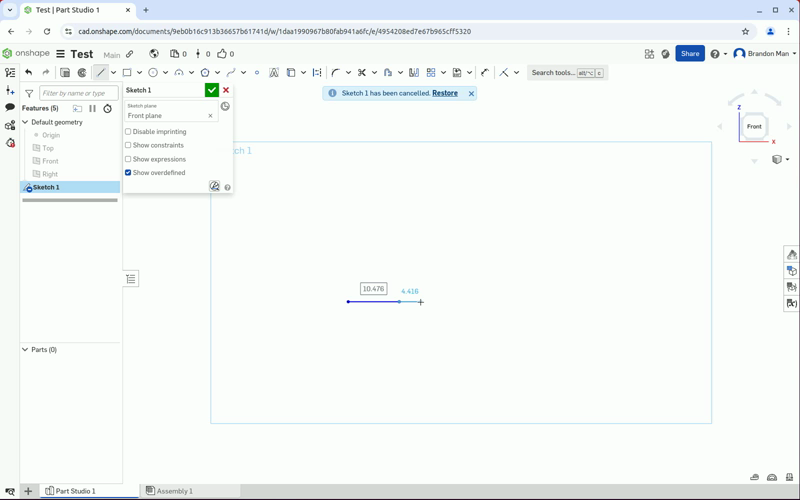
click(420, 301)
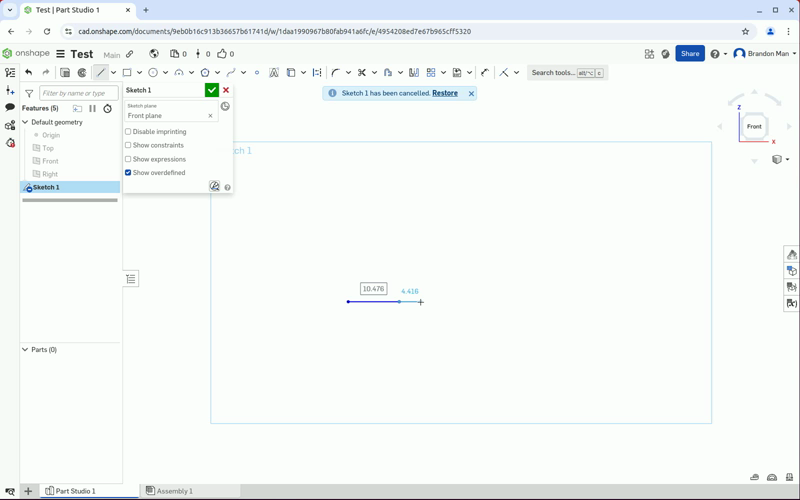
key_up(shift)
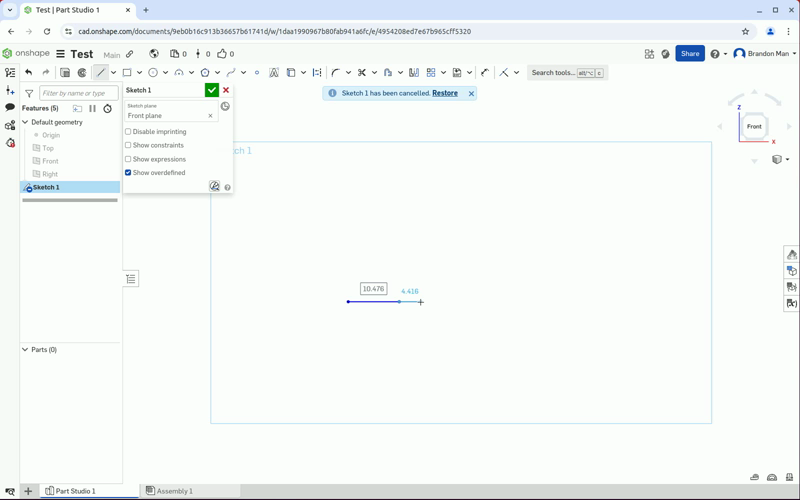
key_down(shift)
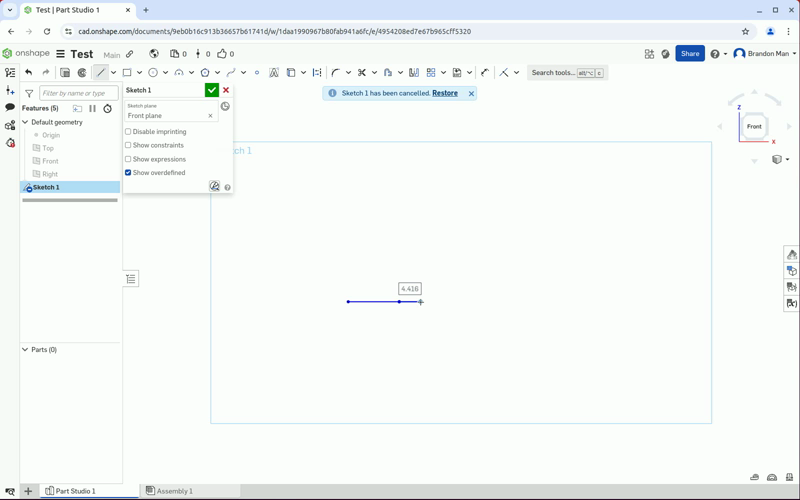
mouse_move(450, 301)
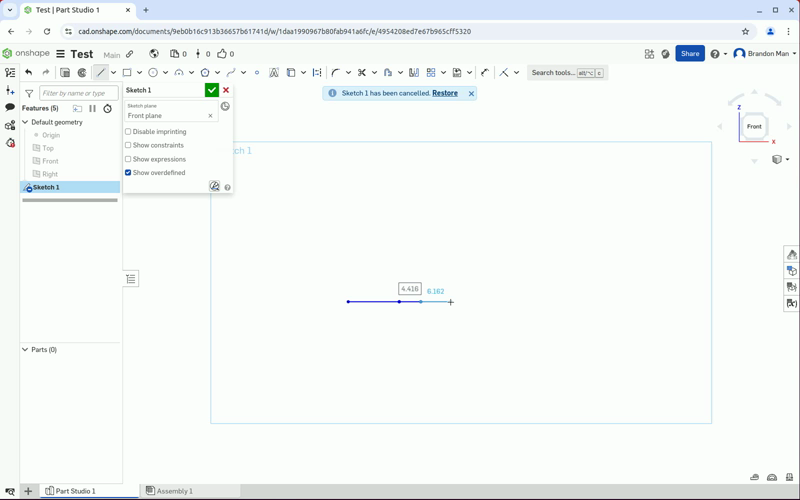
mouse_move(460, 301)
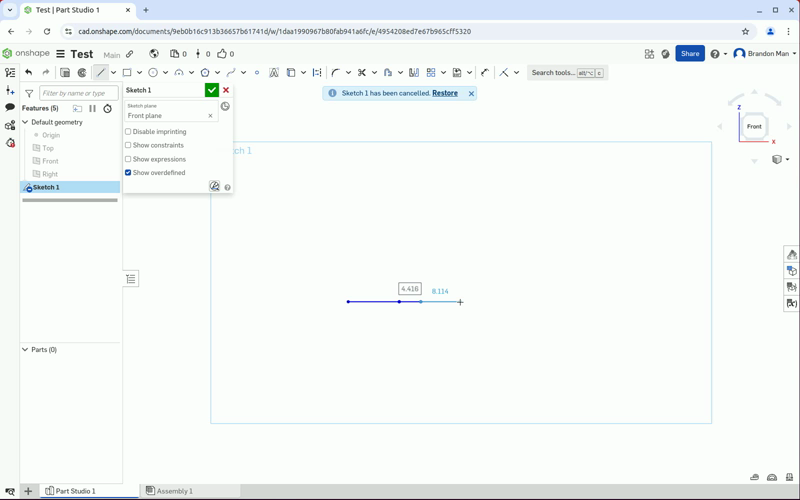
click(460, 301)
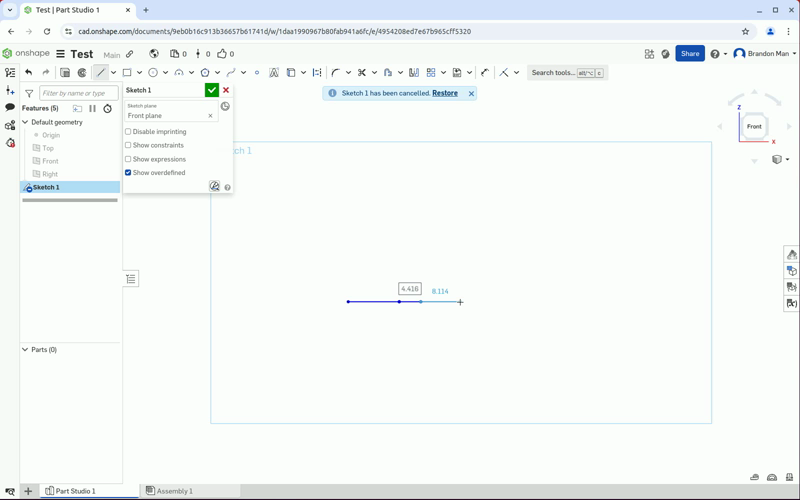
key_up(shift)
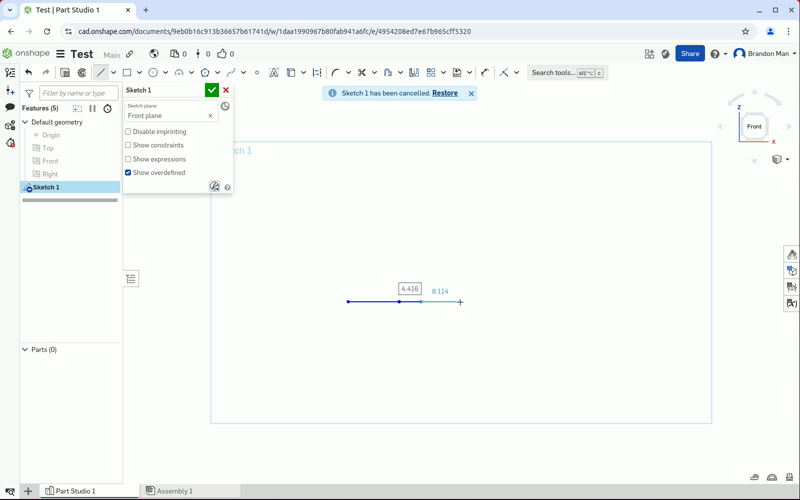
key_down(shift)
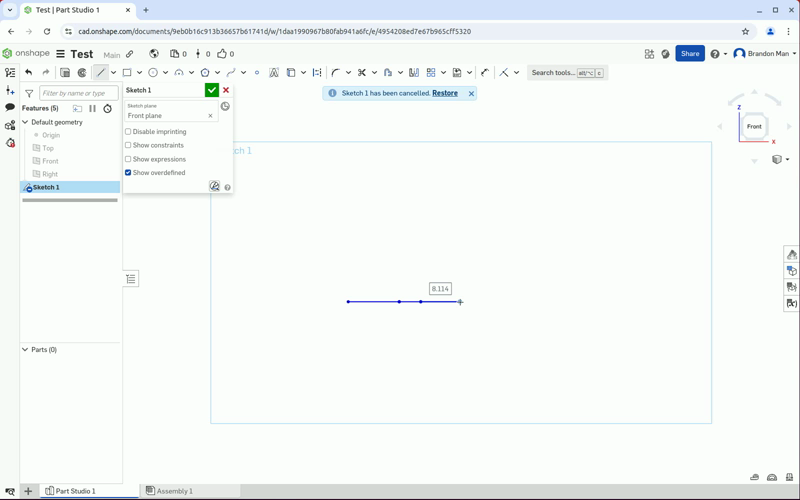
mouse_move(490, 301)
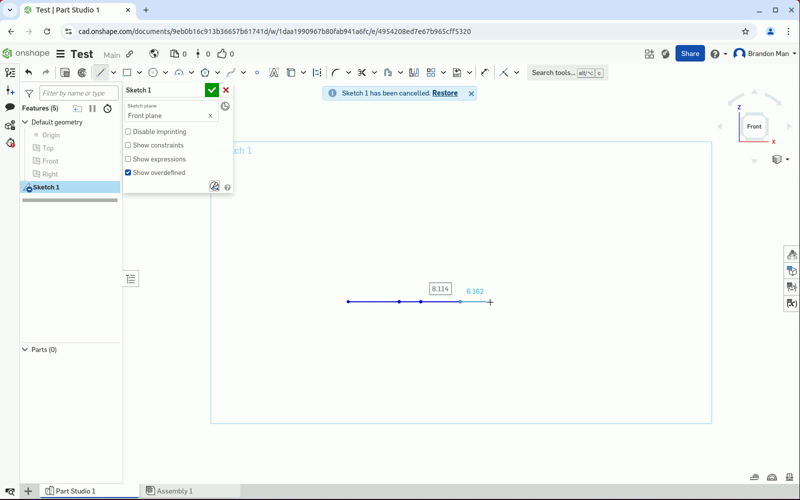
mouse_move(482, 301)
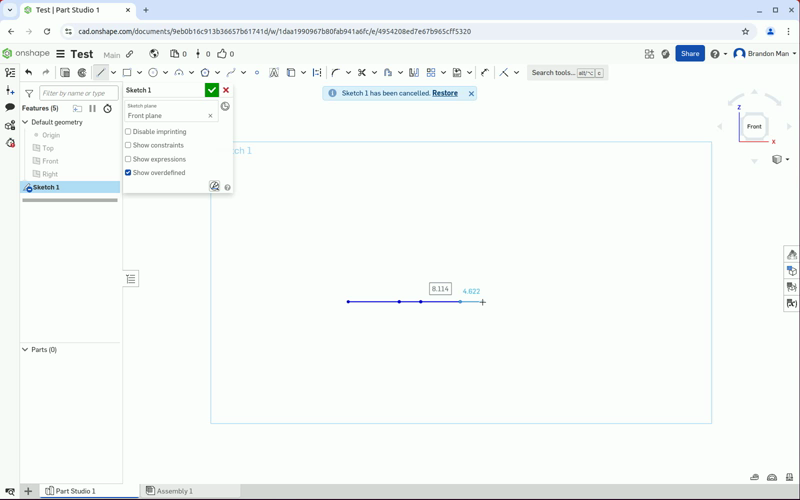
click(482, 301)
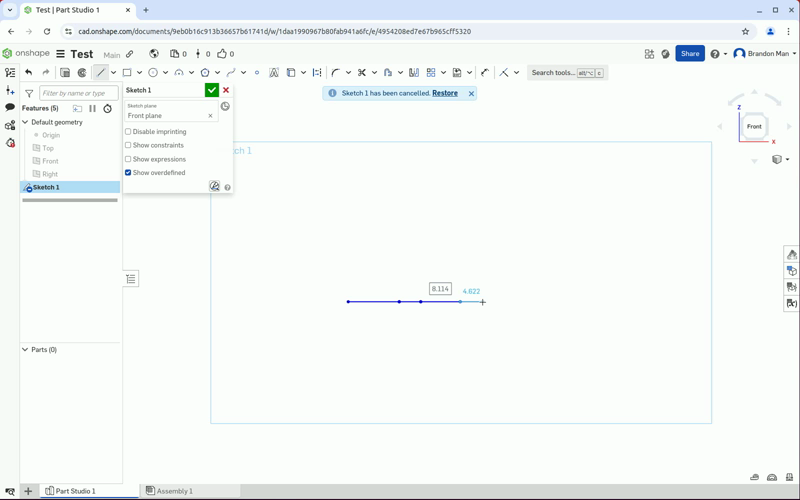
key_up(shift)
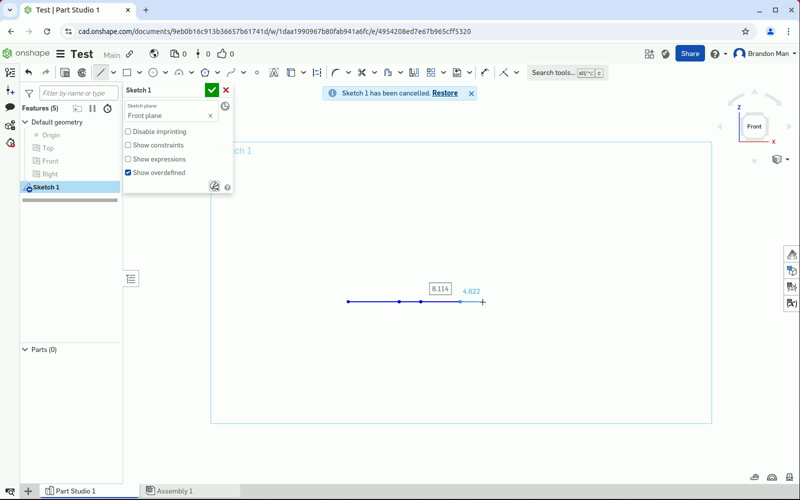
key_down(shift)
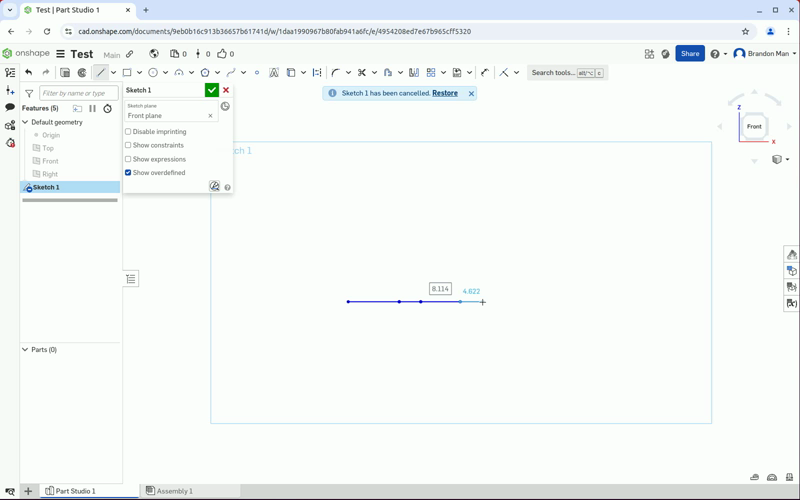
mouse_move(512, 301)
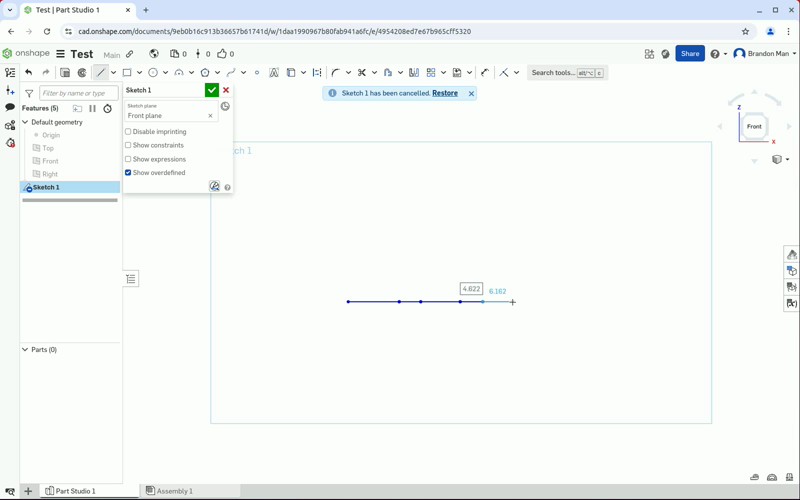
mouse_move(482, 287)
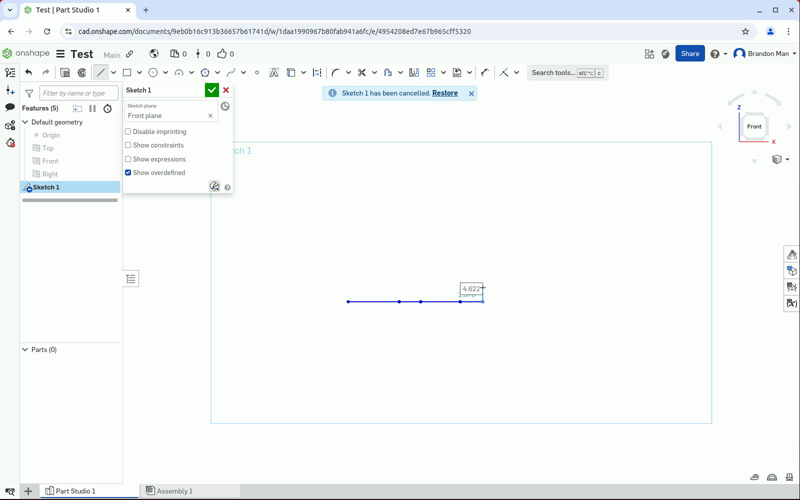
click(482, 287)
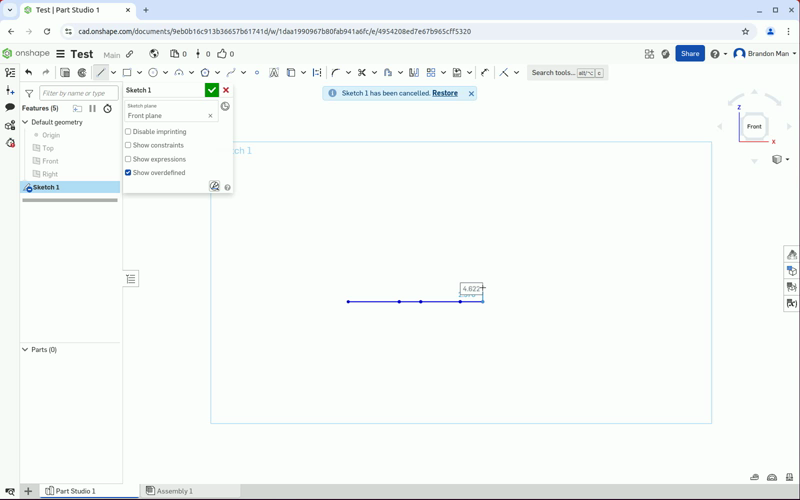
key_up(shift)
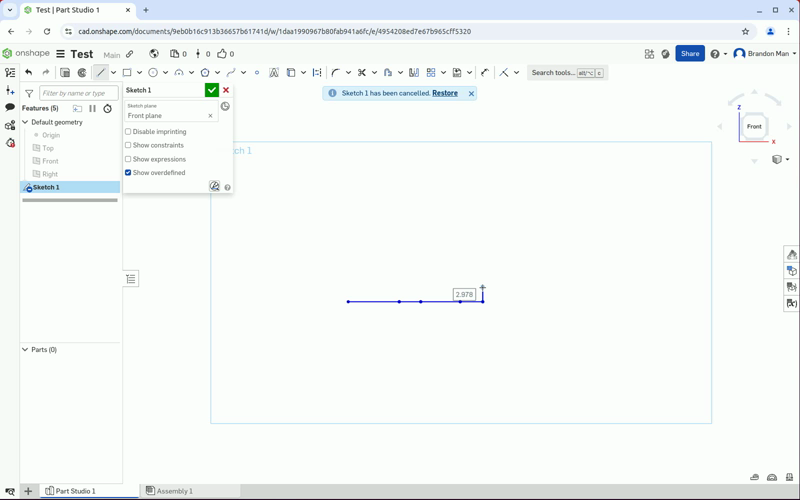
key_down(shift)
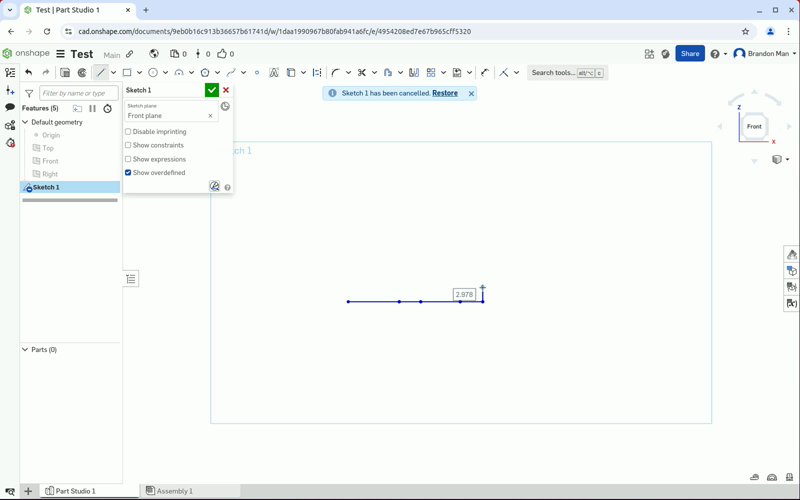
mouse_move(512, 287)
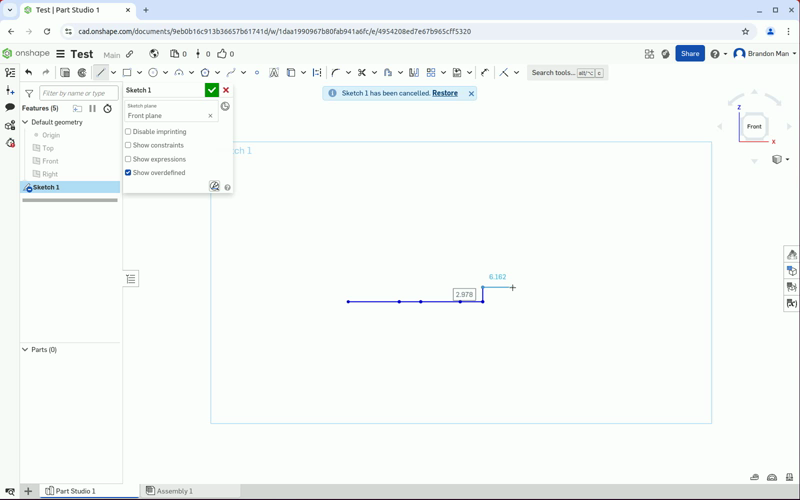
mouse_move(460, 287)
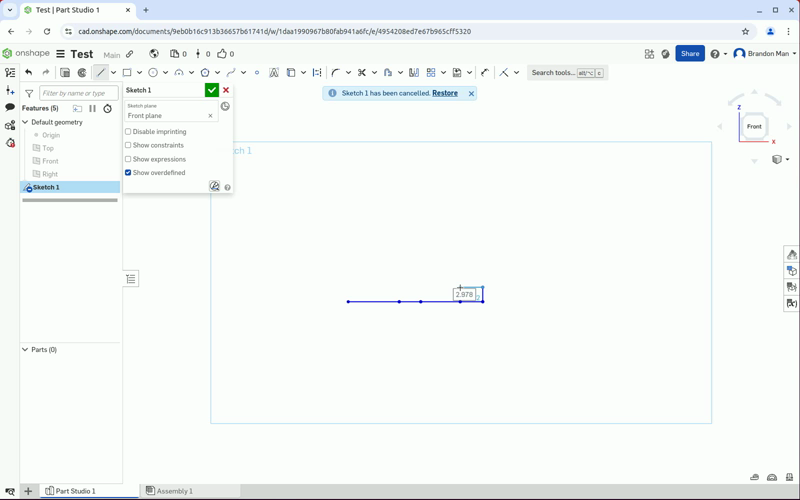
click(460, 287)
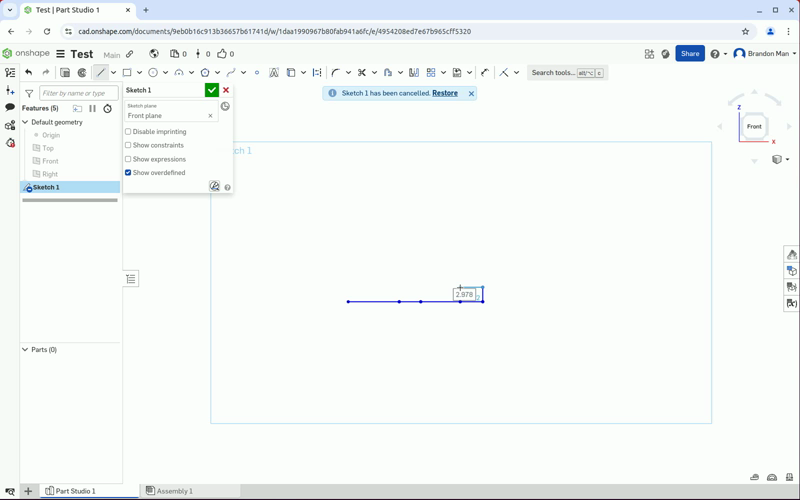
key_up(shift)
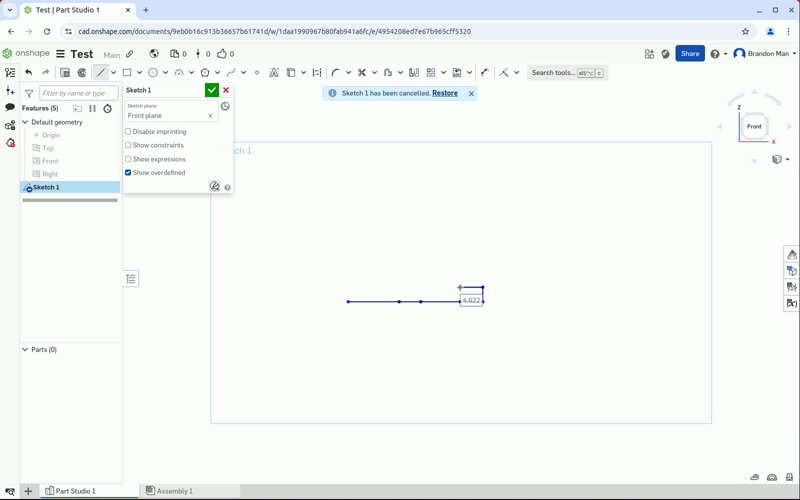
key_down(shift)
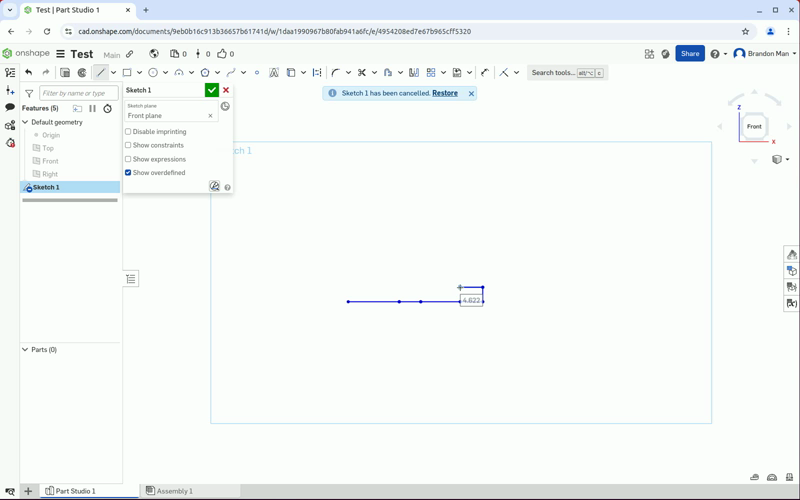
mouse_move(348, 287)
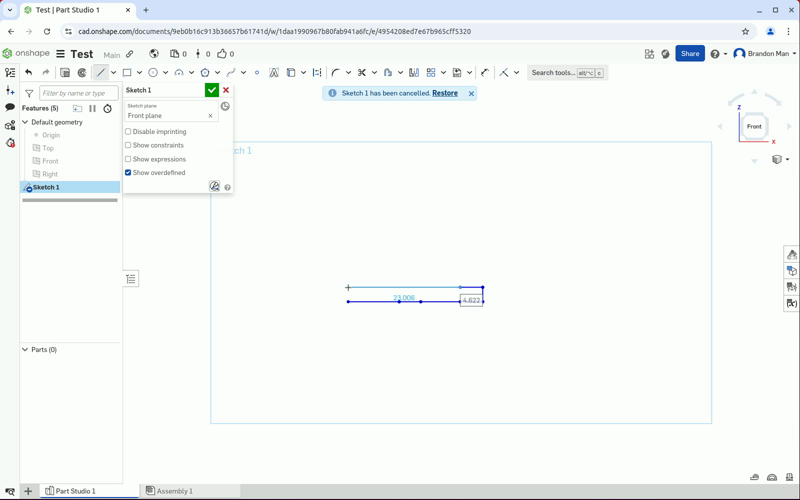
click(348, 287)
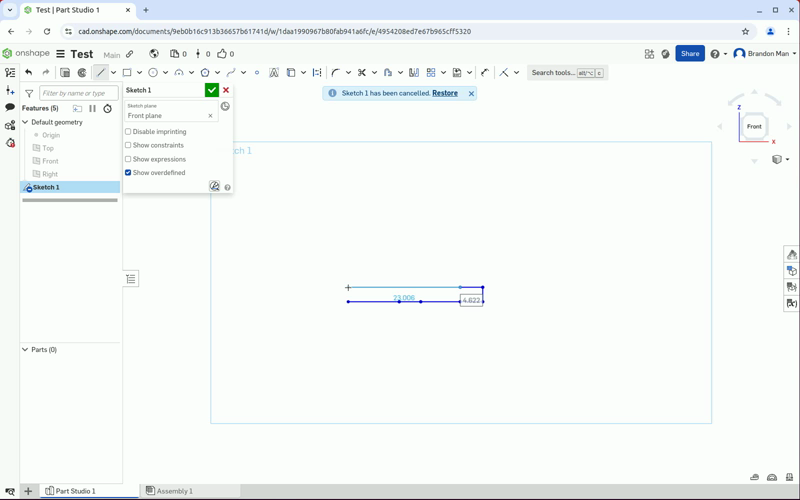
key_up(shift)
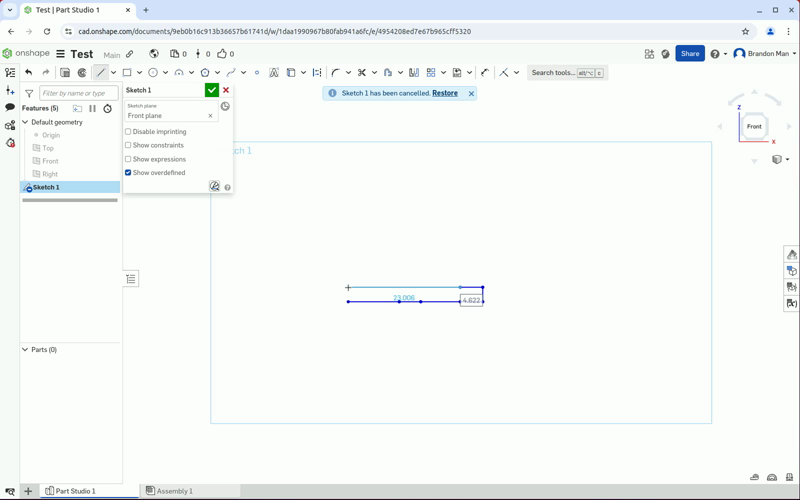
mouse_move(378, 287)
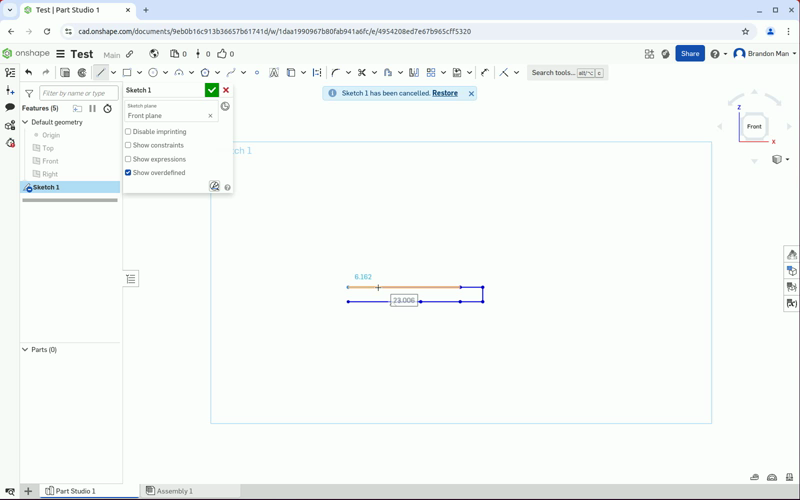
key_down(shift)
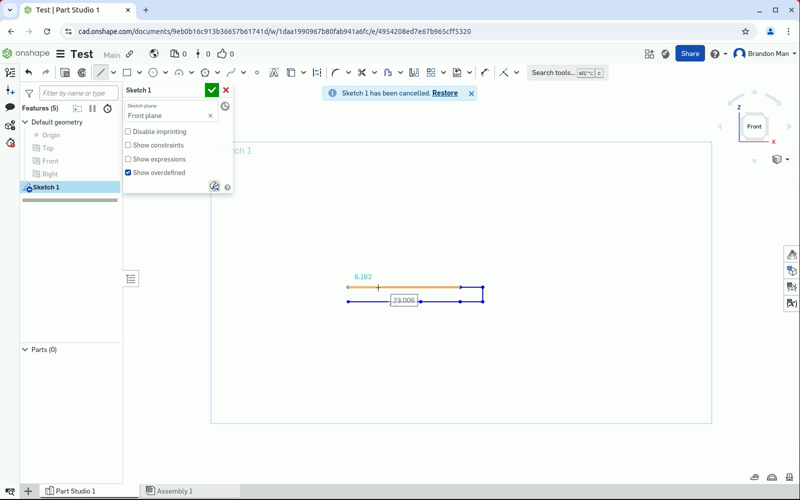
mouse_move(348, 301)
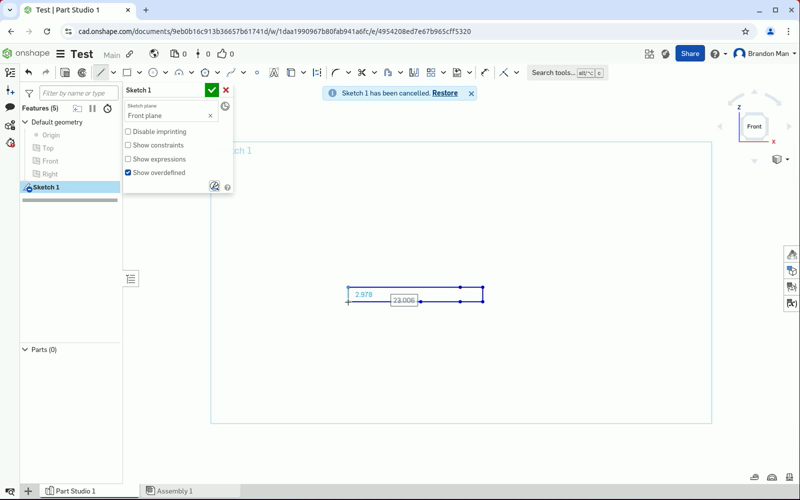
key_up(shift)
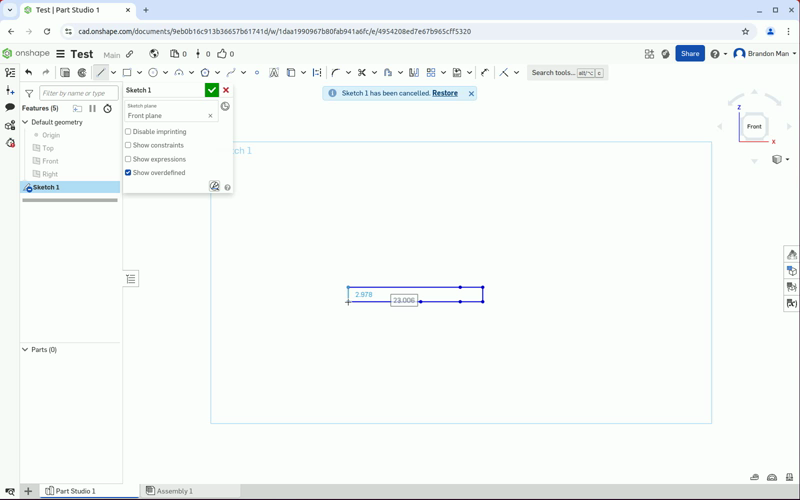
click(348, 301)
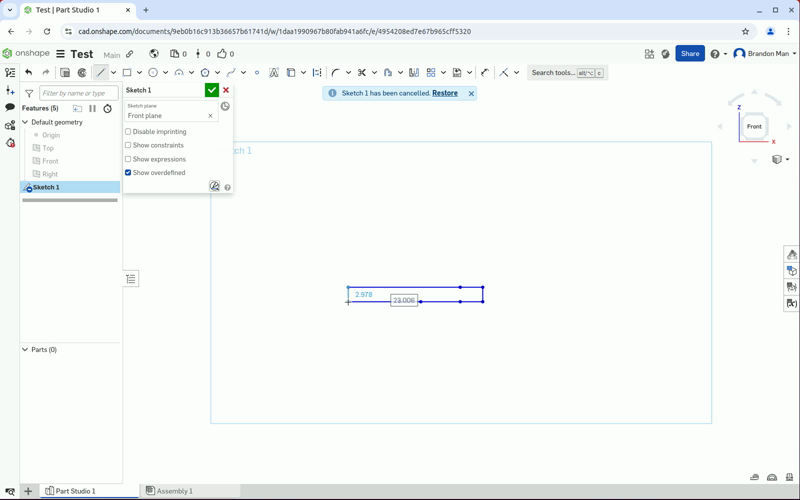
key(esc)
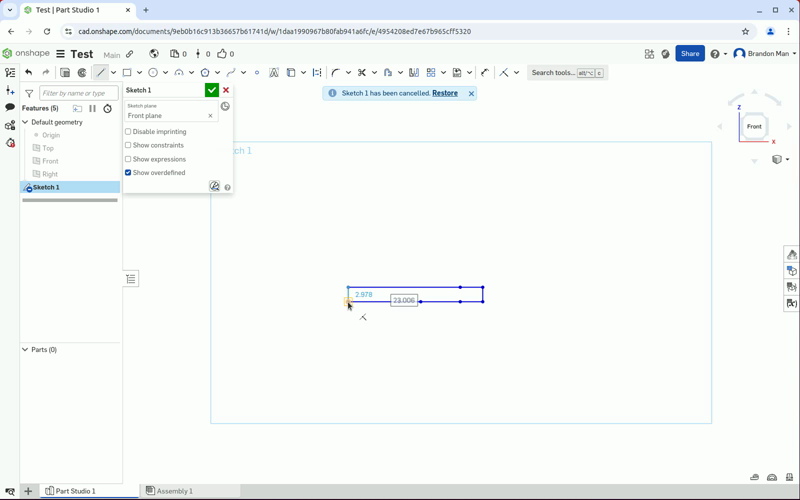
mouse_move(371, 296)
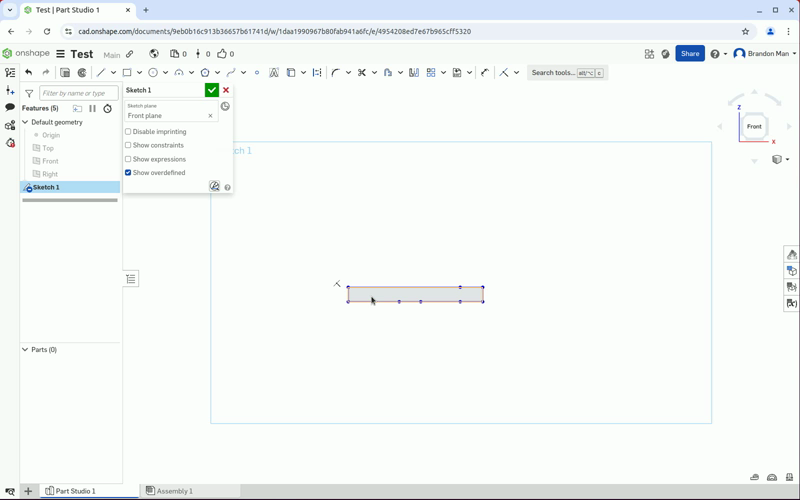
click(371, 296)
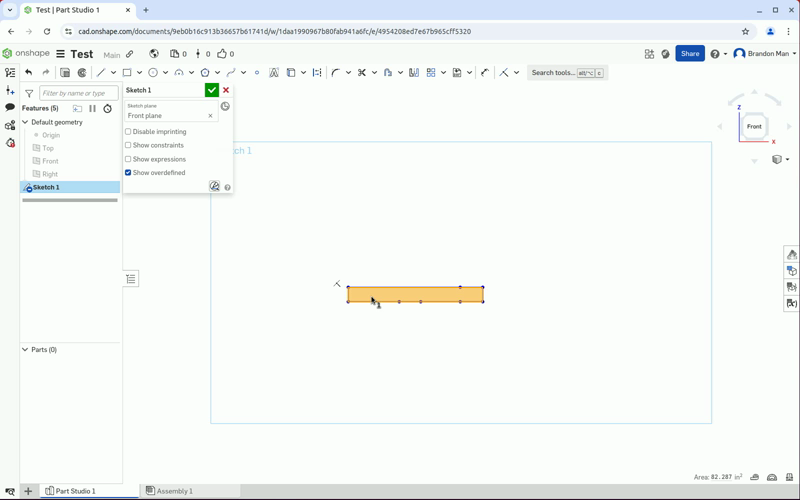
mouse_move(73, 352)
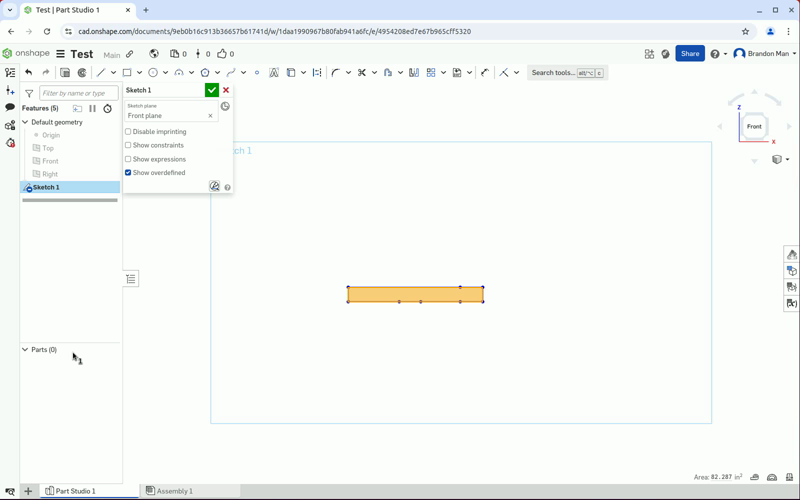
key(shift+y)
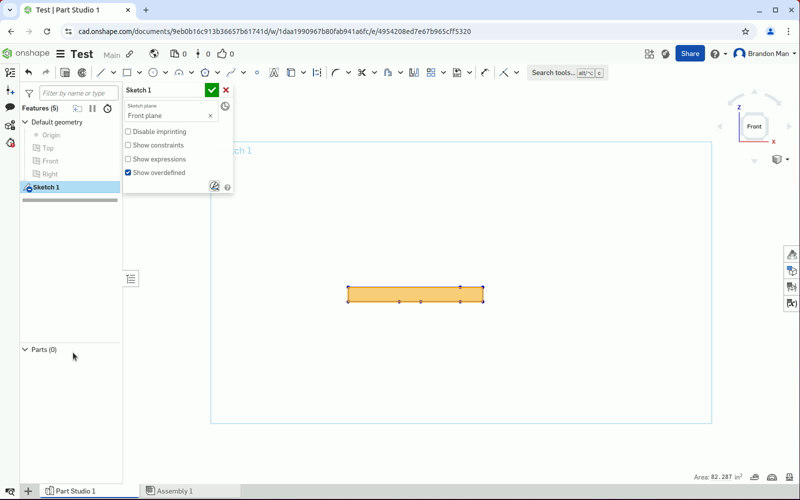
key(shift+e)
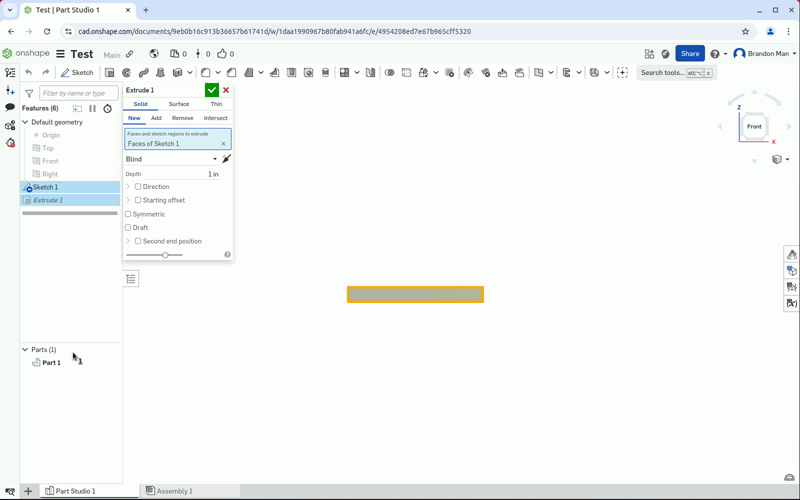
mouse_move(143, 106)
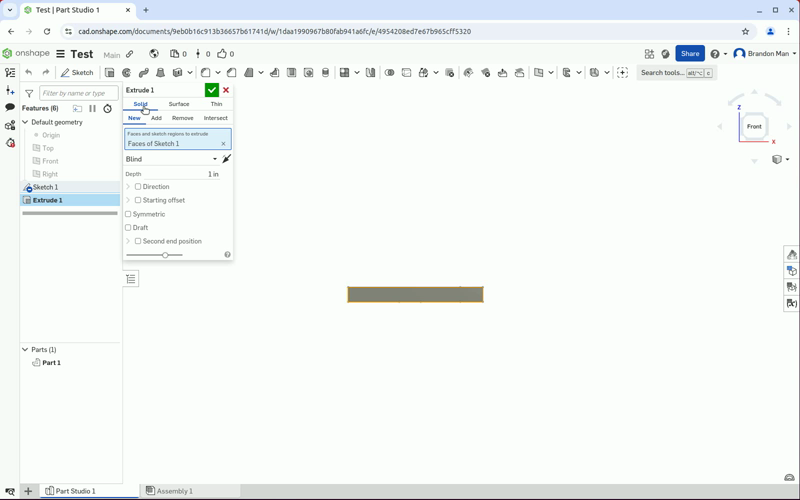
click(143, 106)
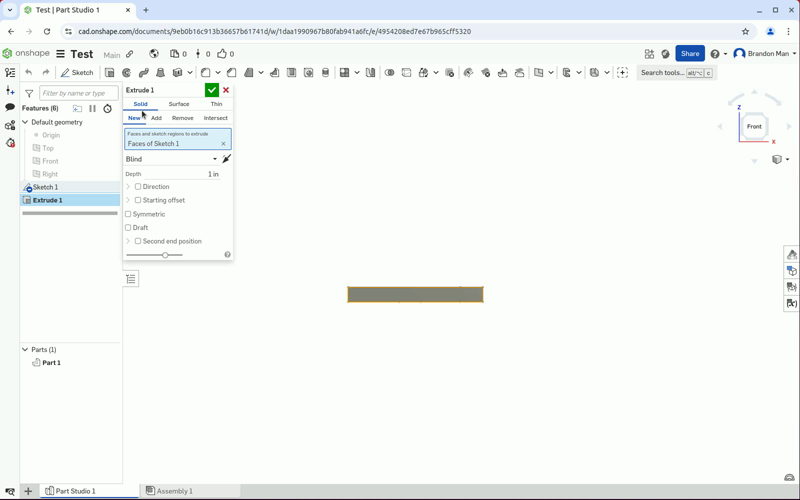
mouse_move(137, 120)
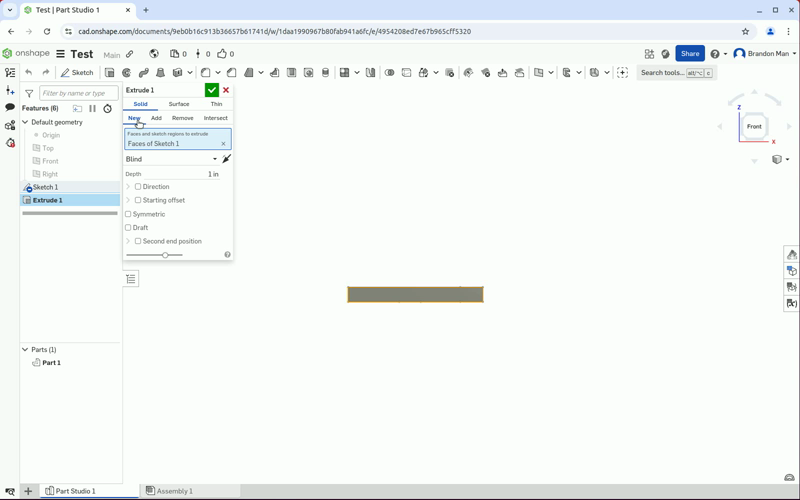
click(137, 120)
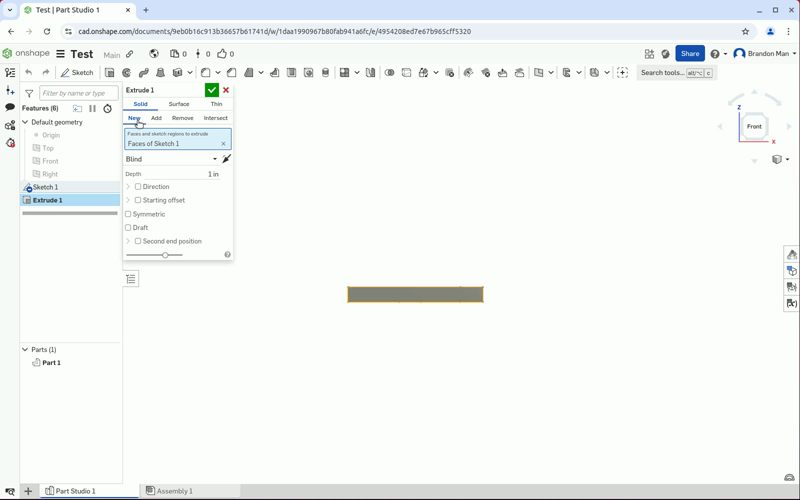
key(tab, 4)
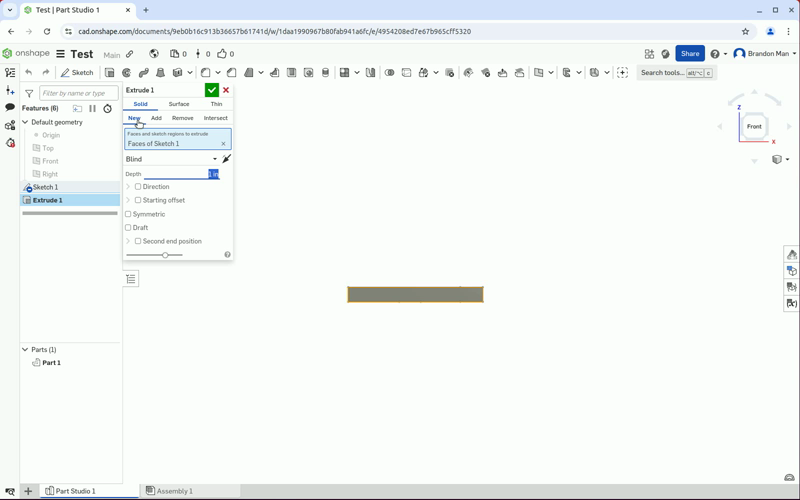
text(15.646)
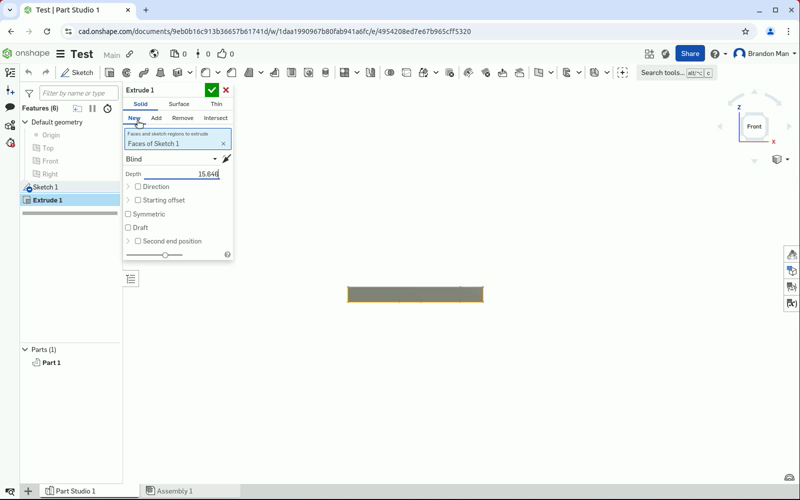
key(enter)
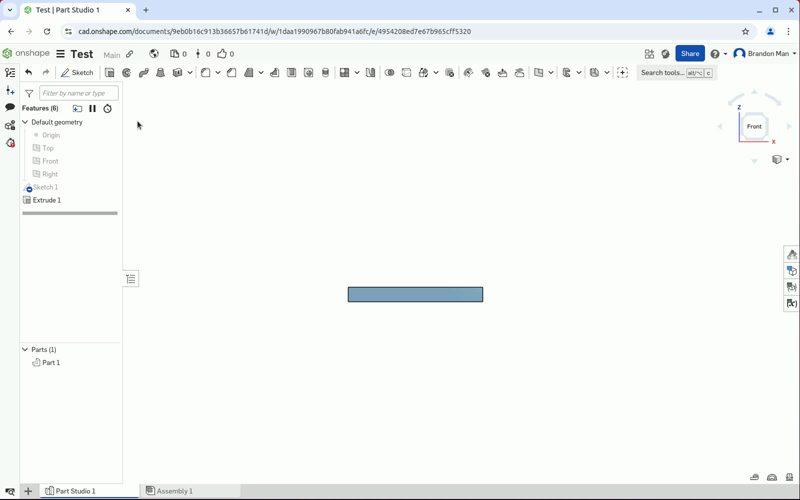
key(shift+h)
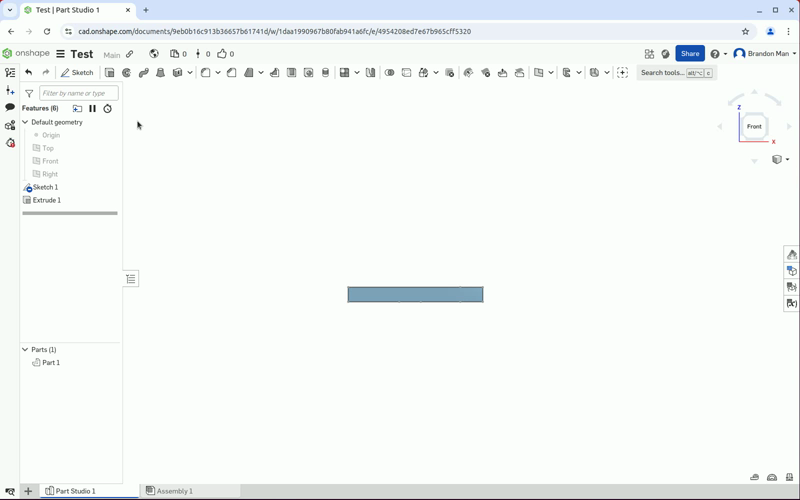
key(shift+h)
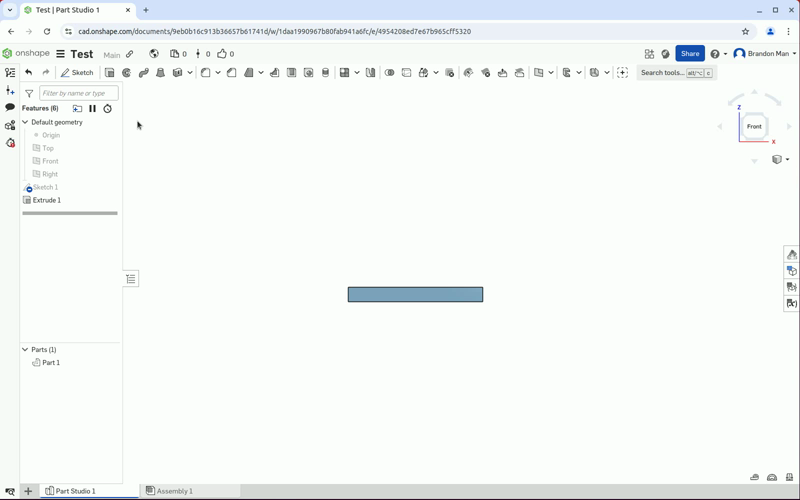
mouse_move(73, 189)
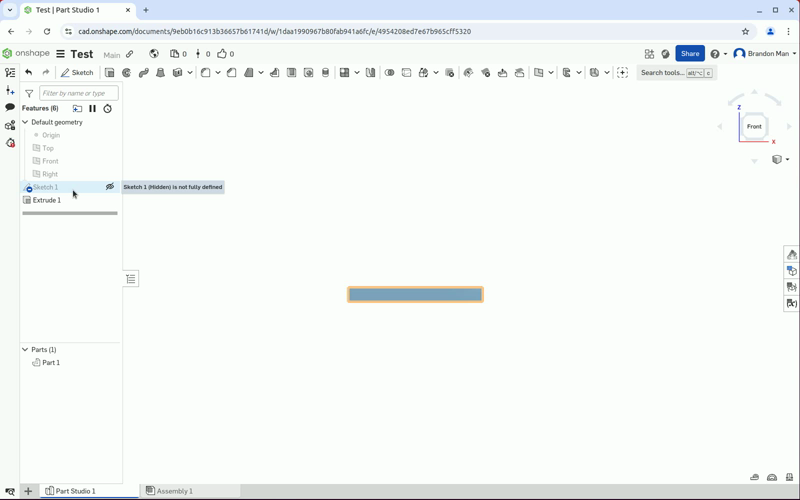
click(73, 189)
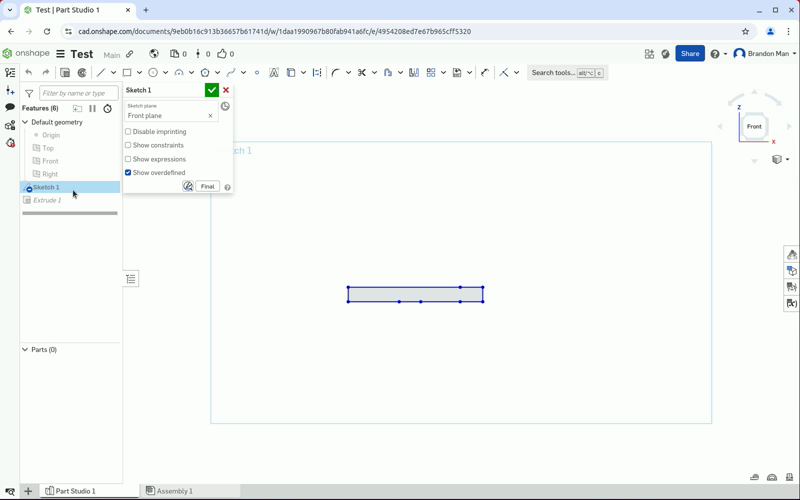
mouse_move(229, 92)
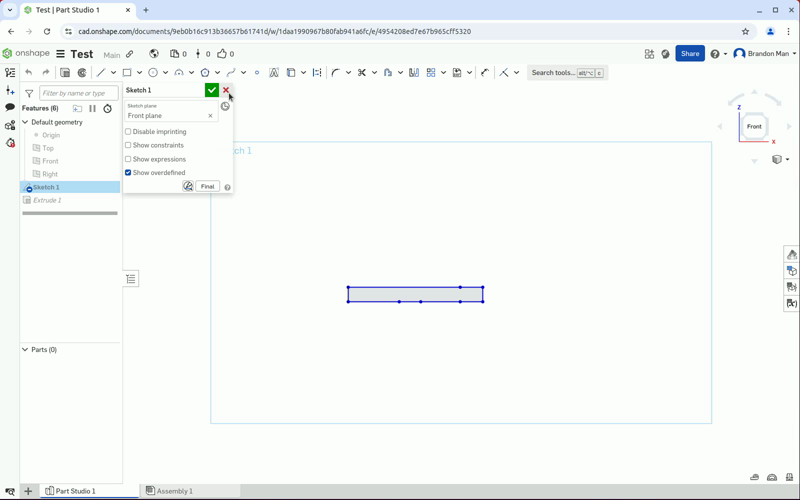
click(229, 92)
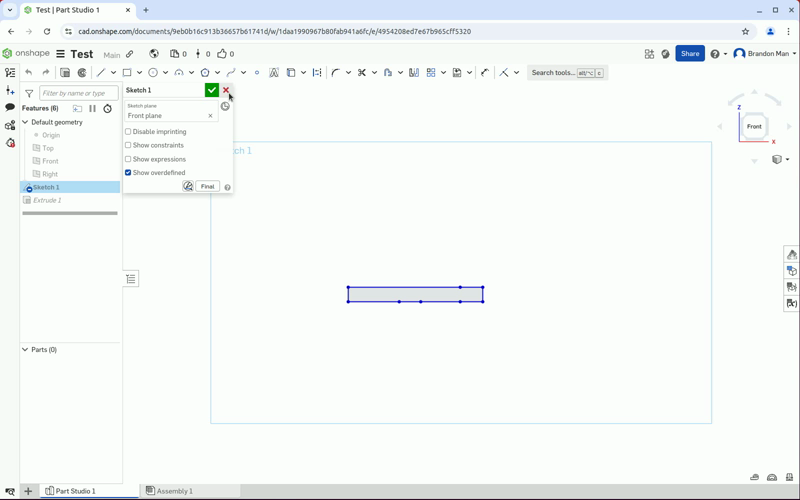
key(shift+s)
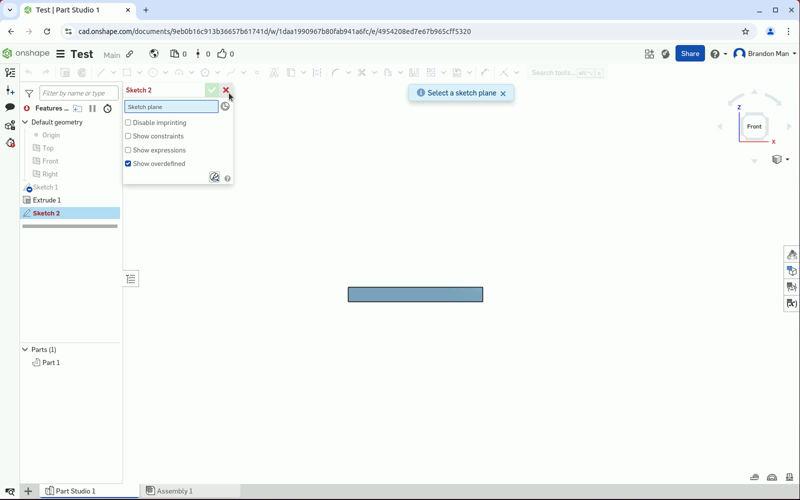
mouse_move(73, 163)
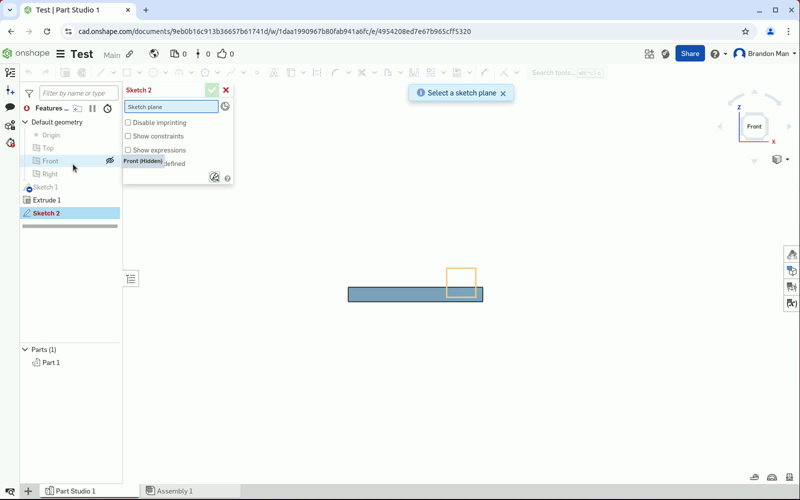
click(73, 163)
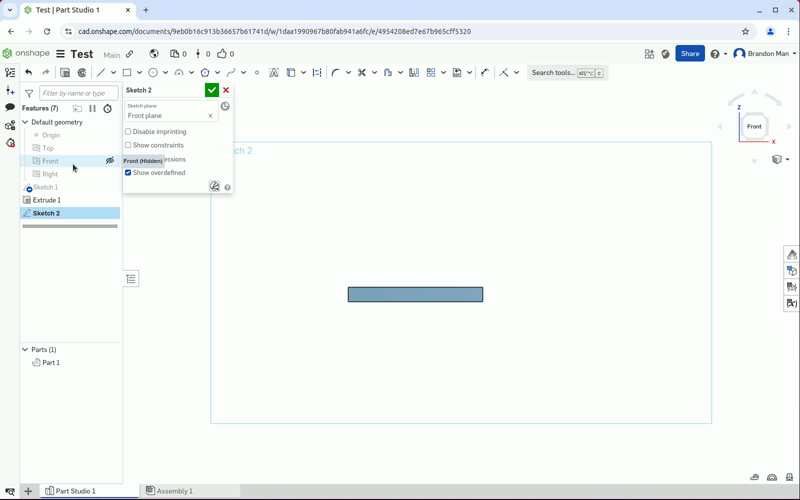
mouse_move(73, 352)
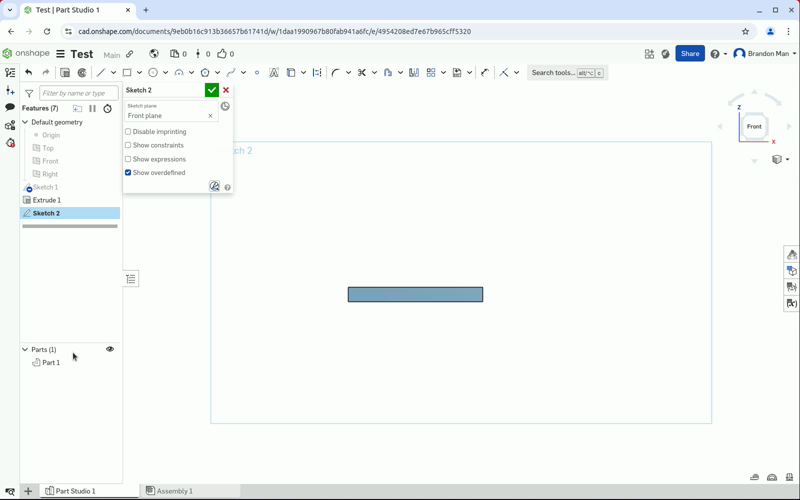
key(y)
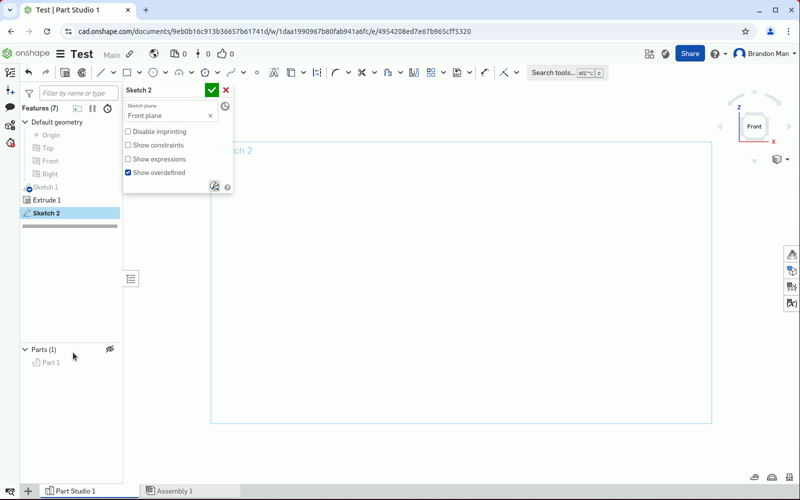
key(l)
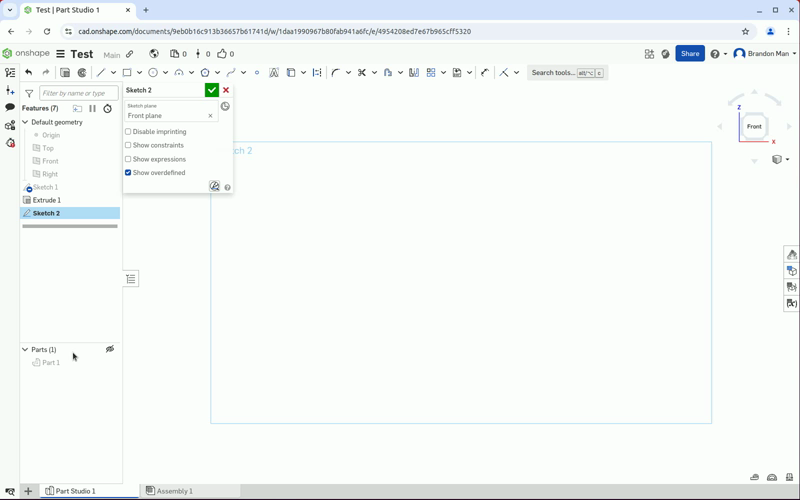
key_down(shift)
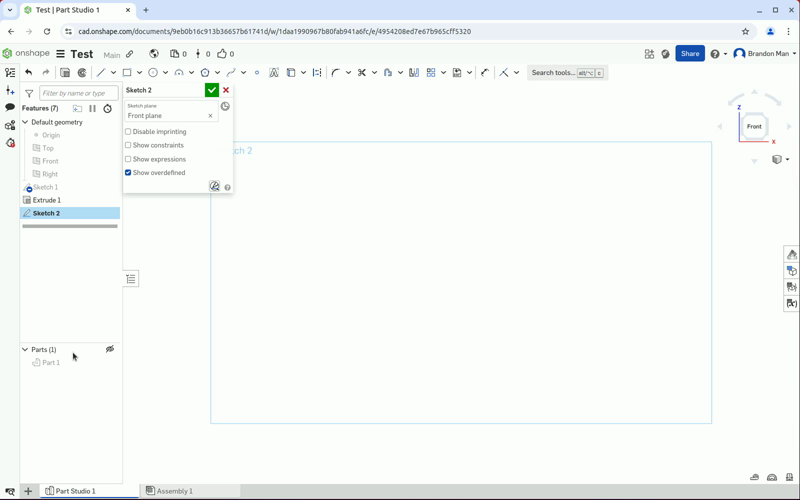
mouse_move(399, 301)
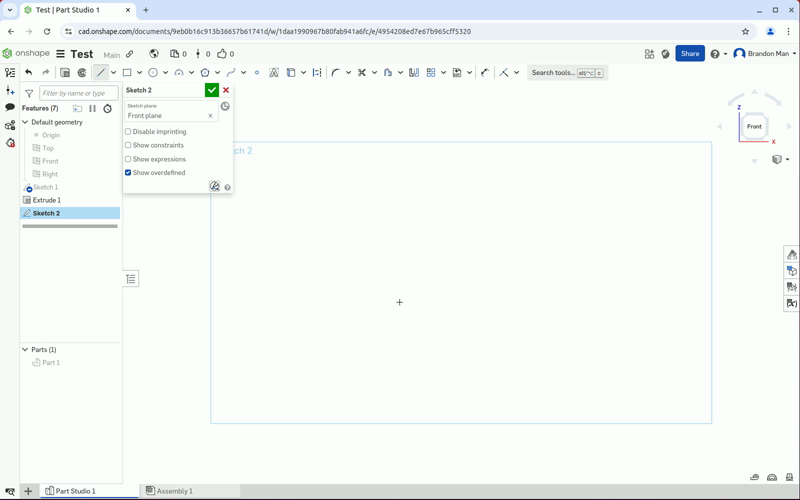
click(399, 301)
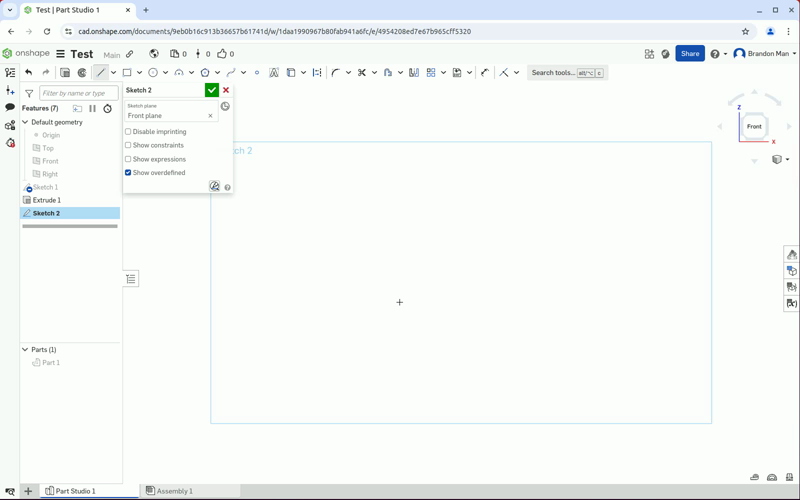
key_up(shift)
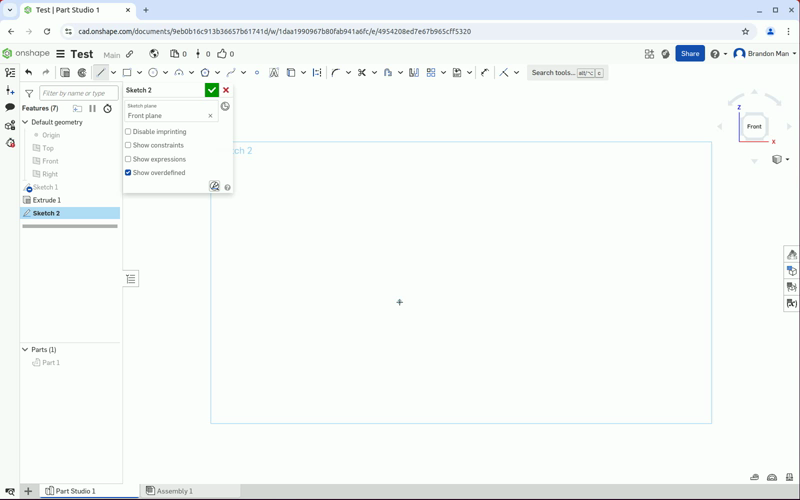
key_down(shift)
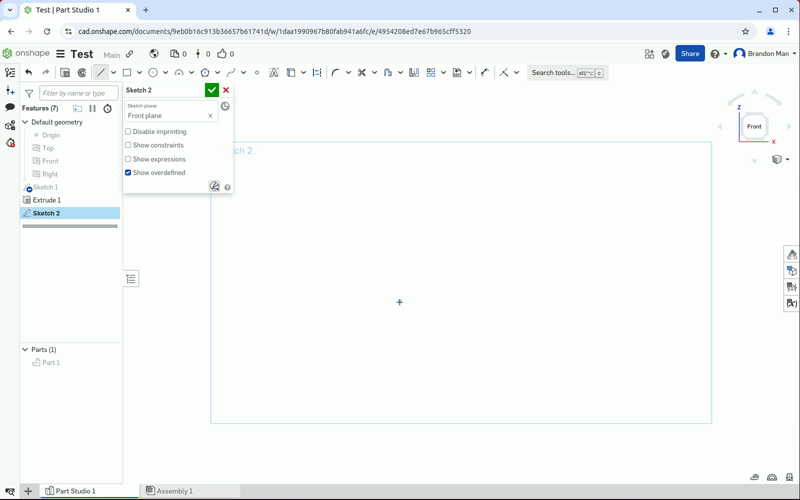
mouse_move(461, 357)
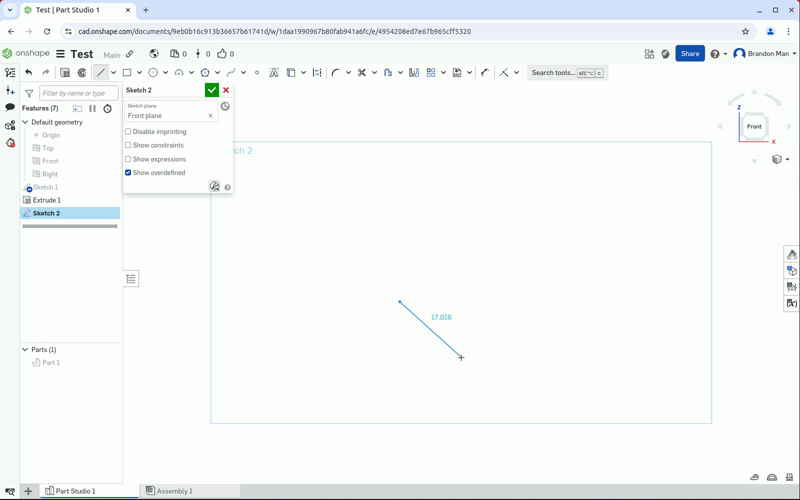
click(461, 357)
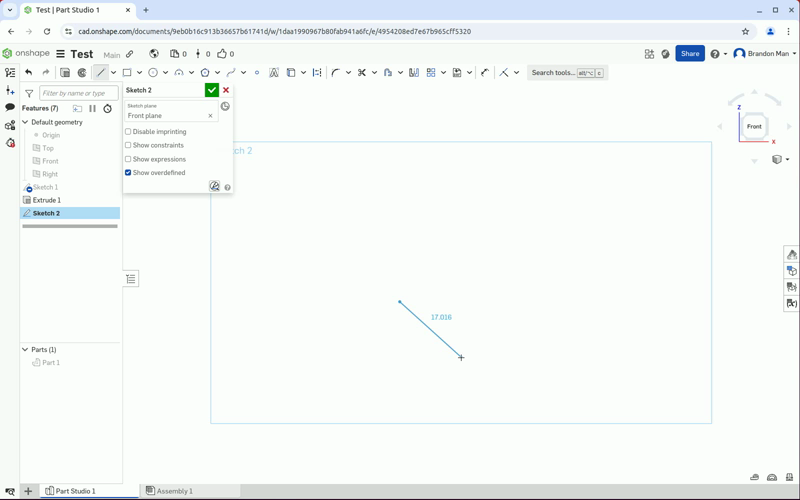
key_up(shift)
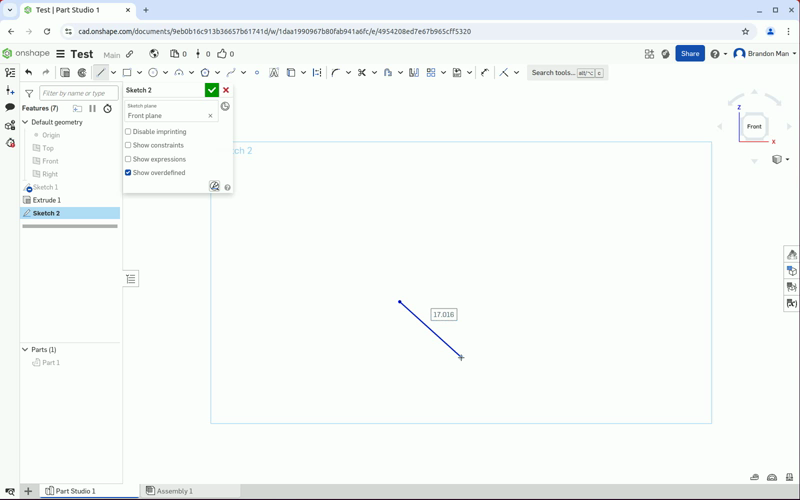
key_down(shift)
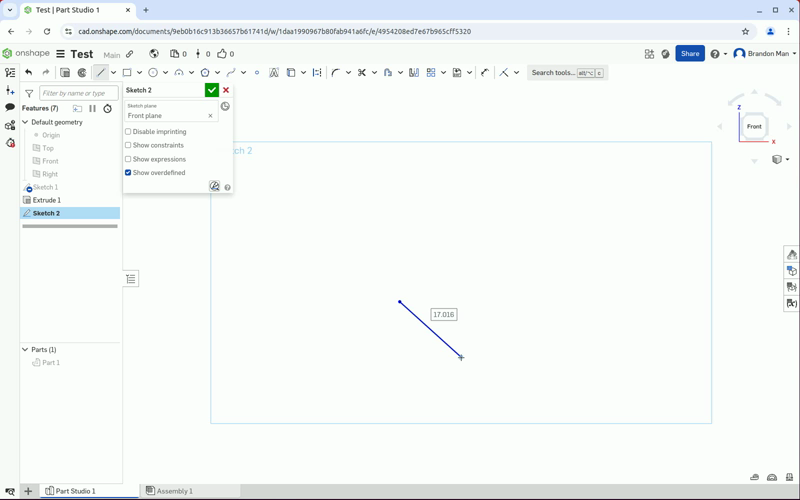
mouse_move(491, 357)
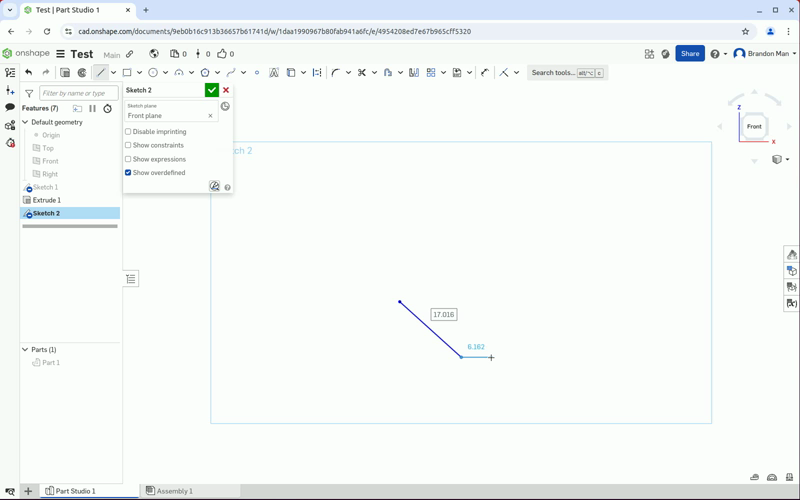
mouse_move(461, 337)
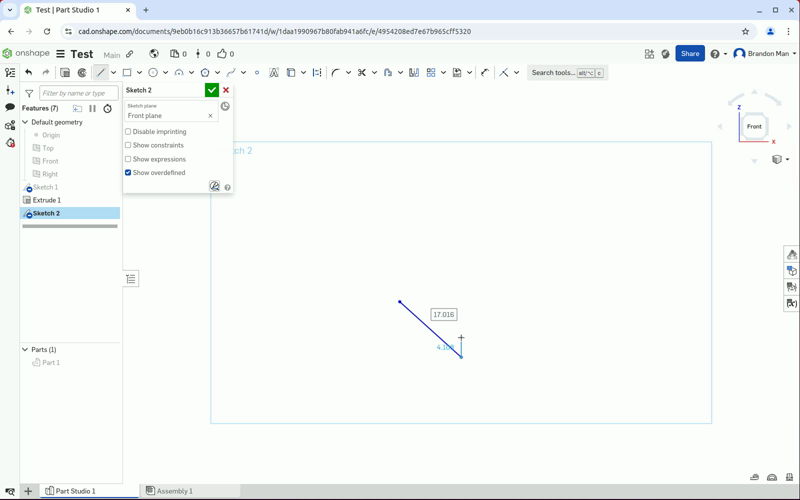
click(461, 337)
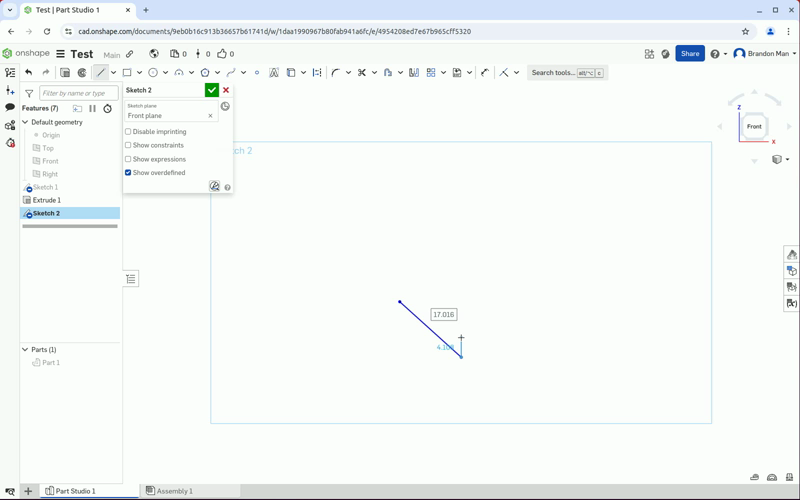
key_up(shift)
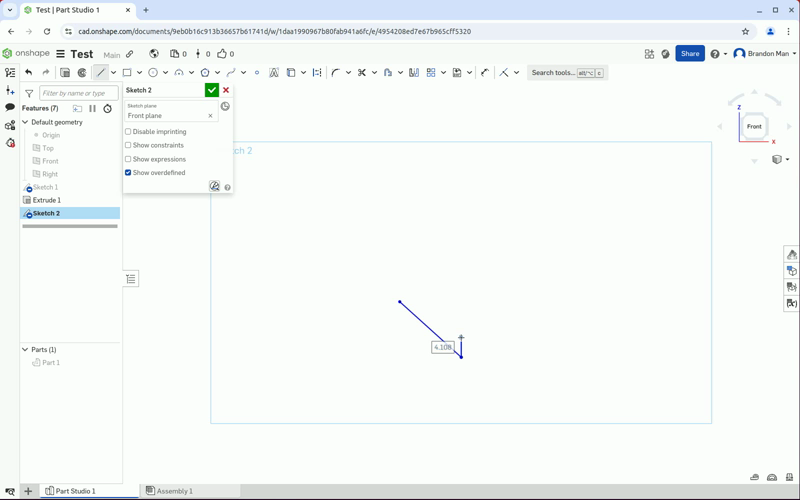
key_down(shift)
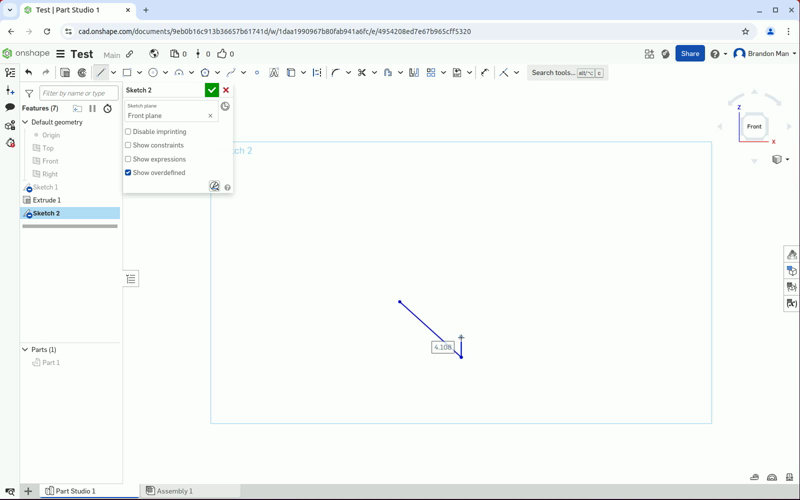
mouse_move(491, 337)
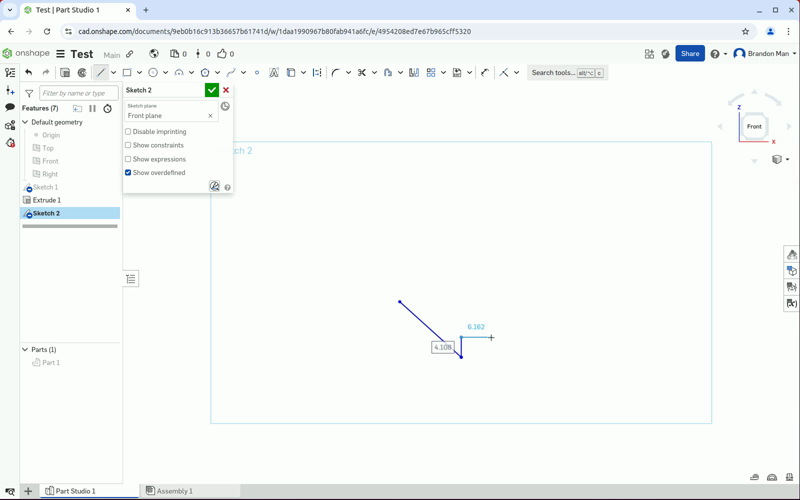
mouse_move(421, 301)
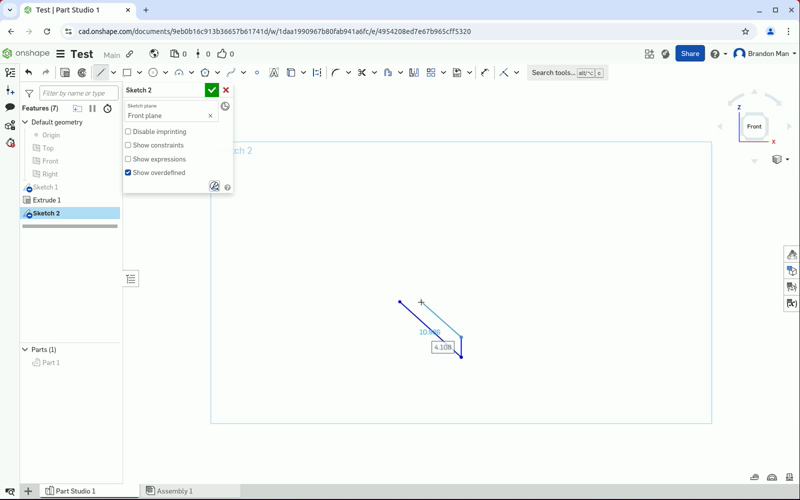
click(421, 301)
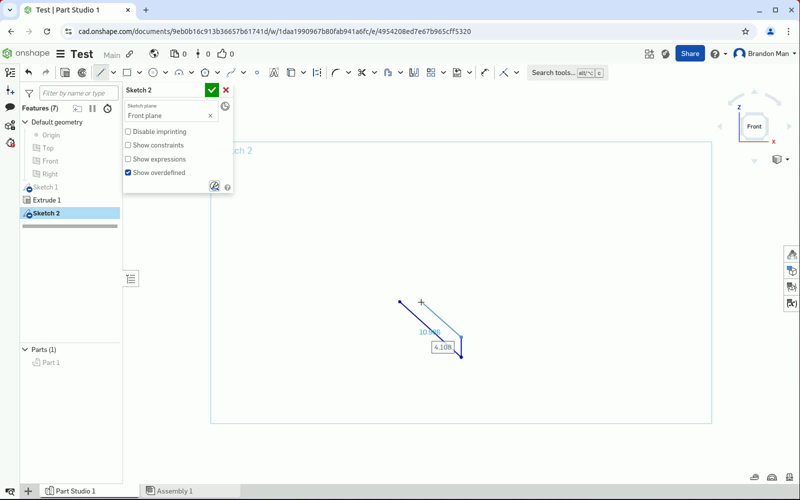
key_up(shift)
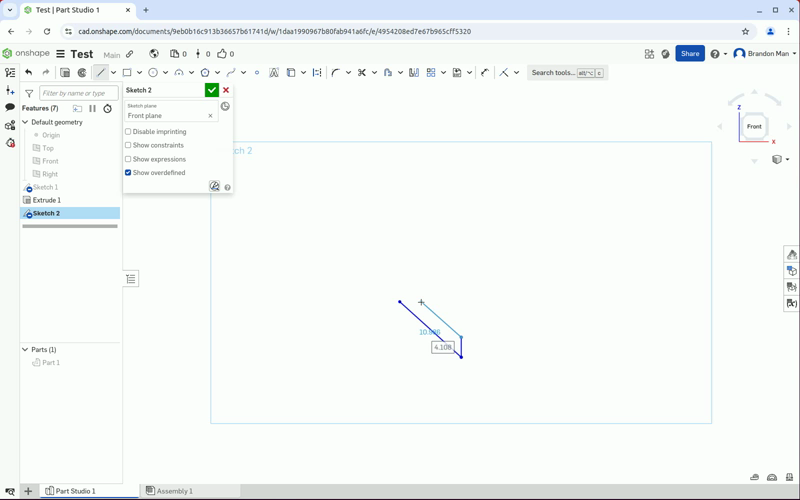
mouse_move(451, 301)
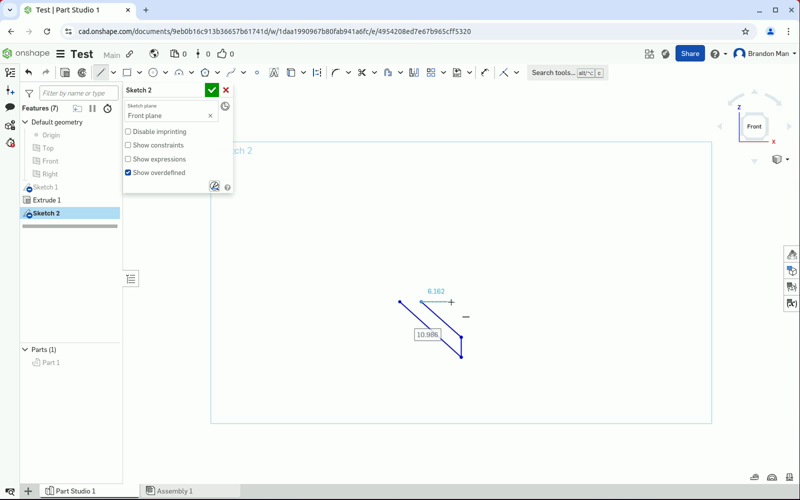
key_down(shift)
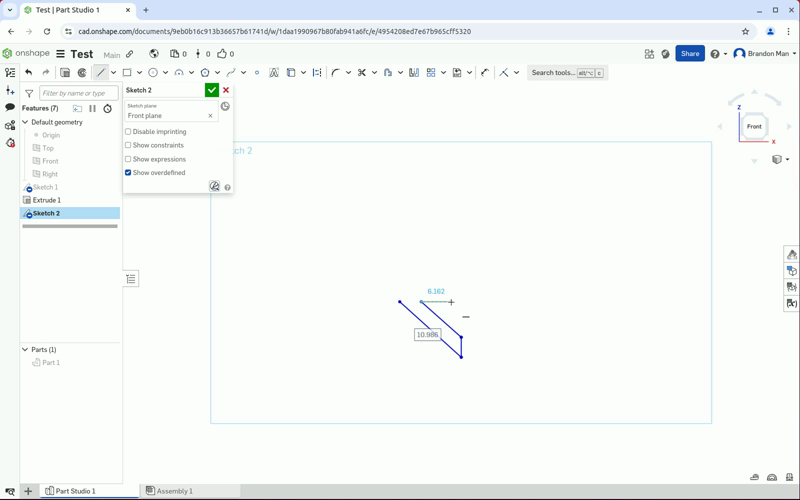
mouse_move(399, 301)
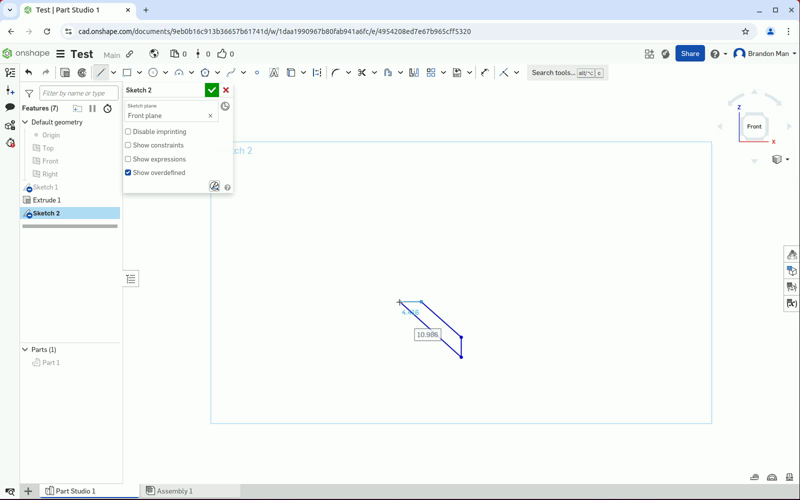
key_up(shift)
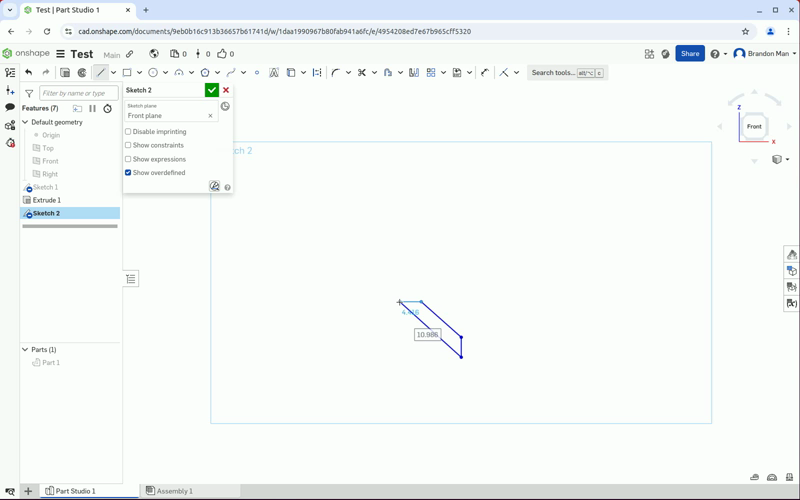
click(399, 301)
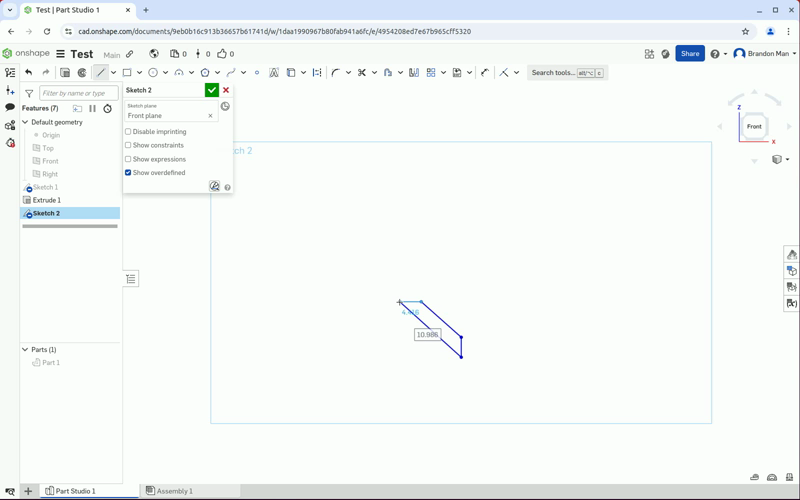
key(esc)
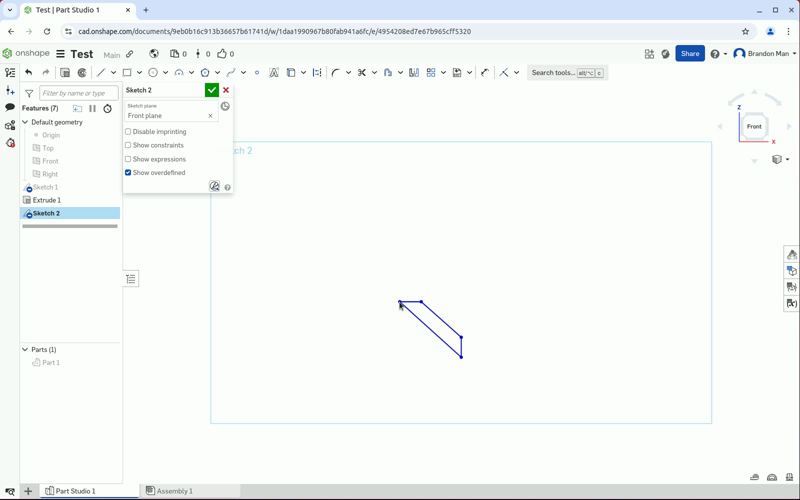
mouse_move(448, 327)
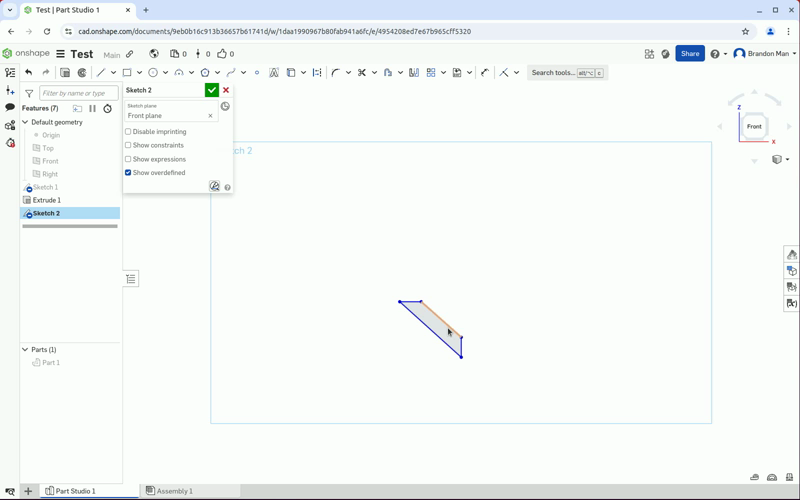
scroll(6)
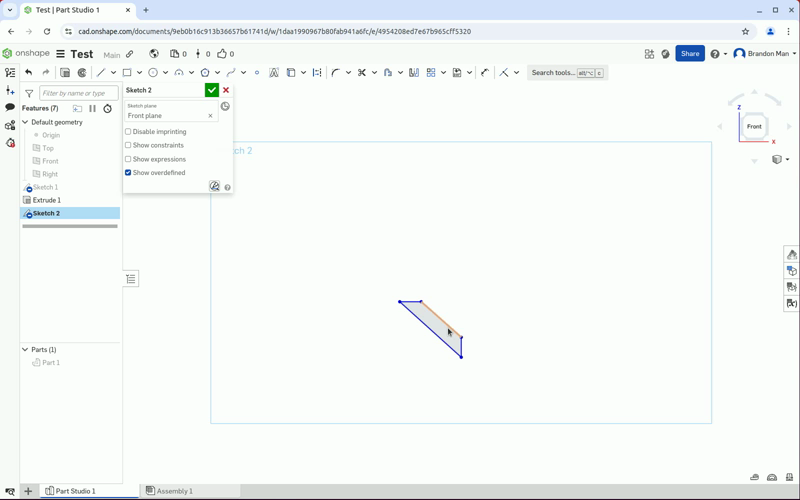
scroll(6)
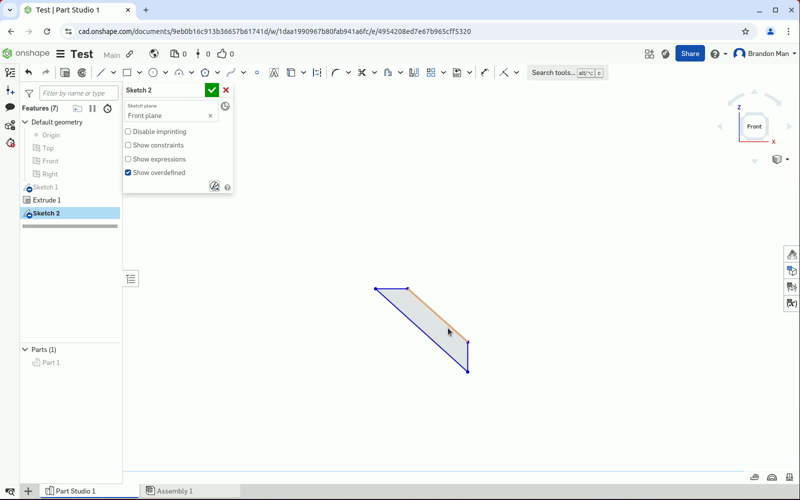
scroll(6)
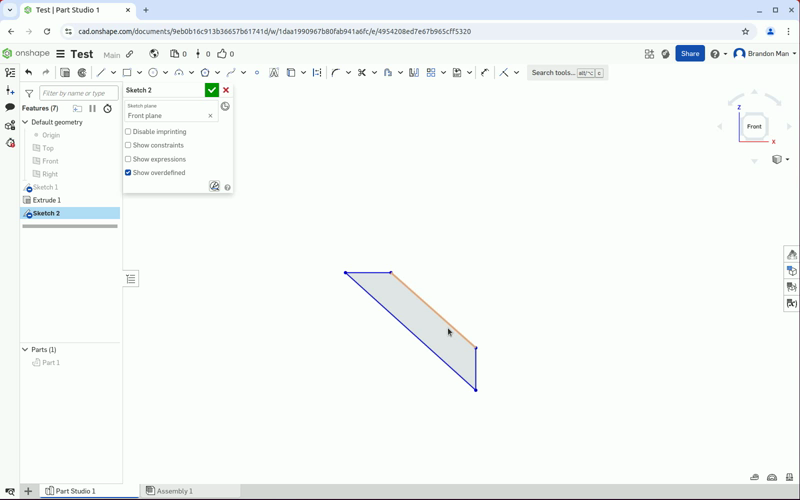
scroll(6)
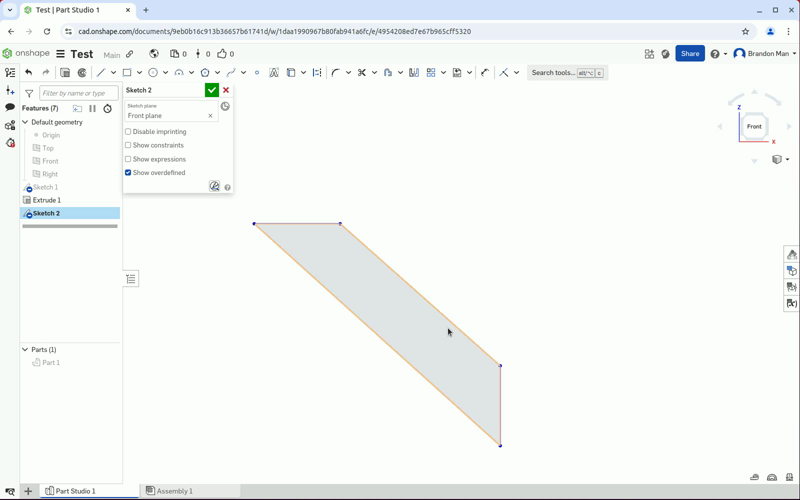
scroll(6)
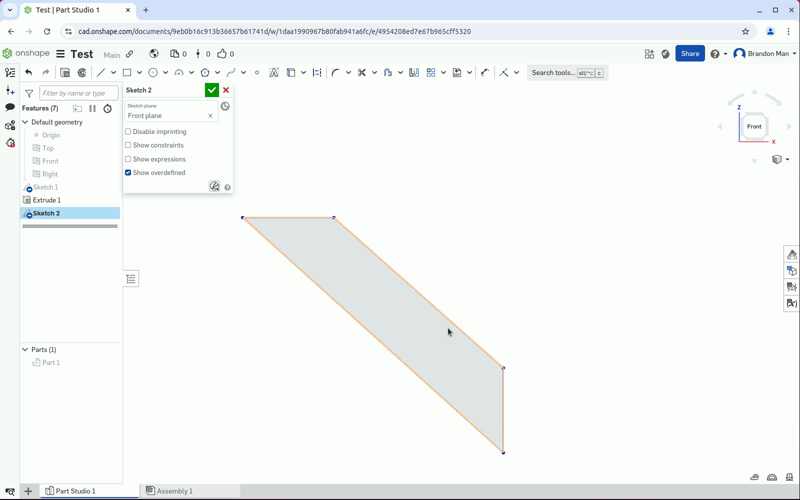
scroll(6)
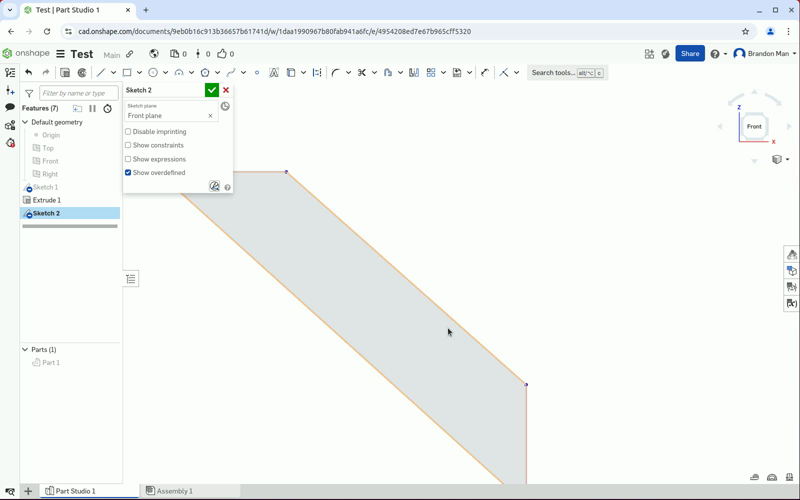
scroll(6)
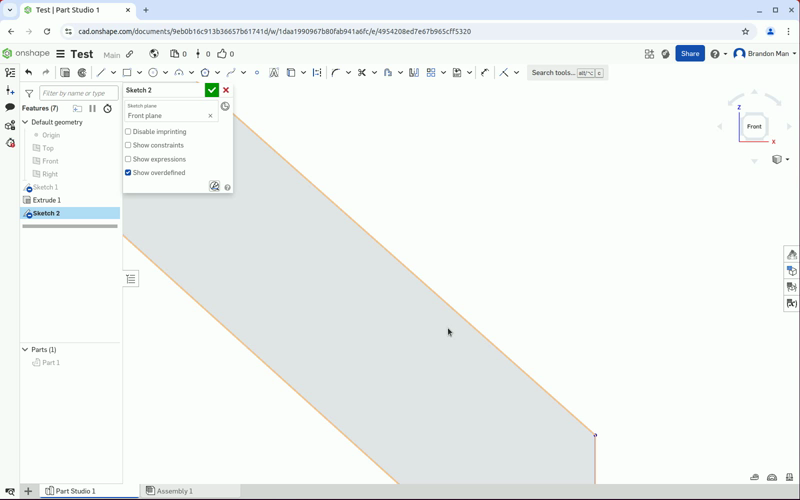
click(448, 327)
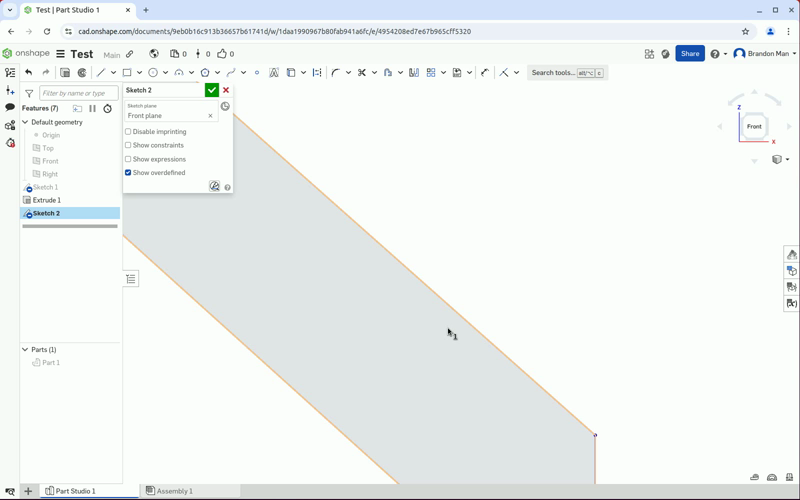
scroll(-6)
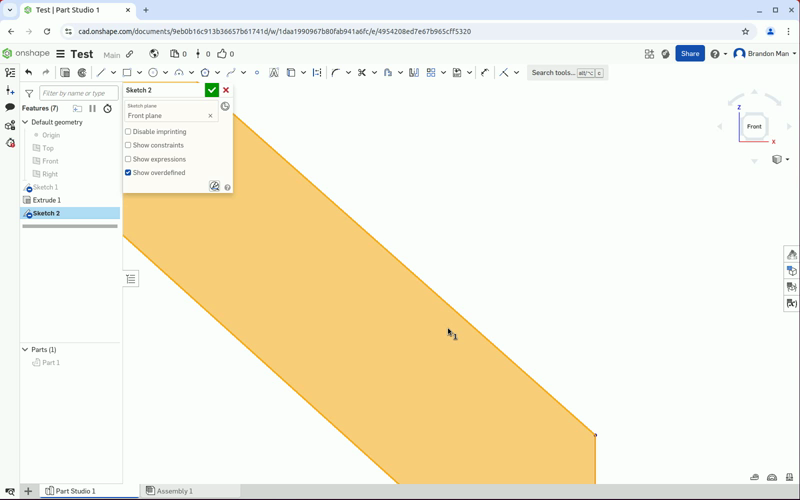
scroll(-6)
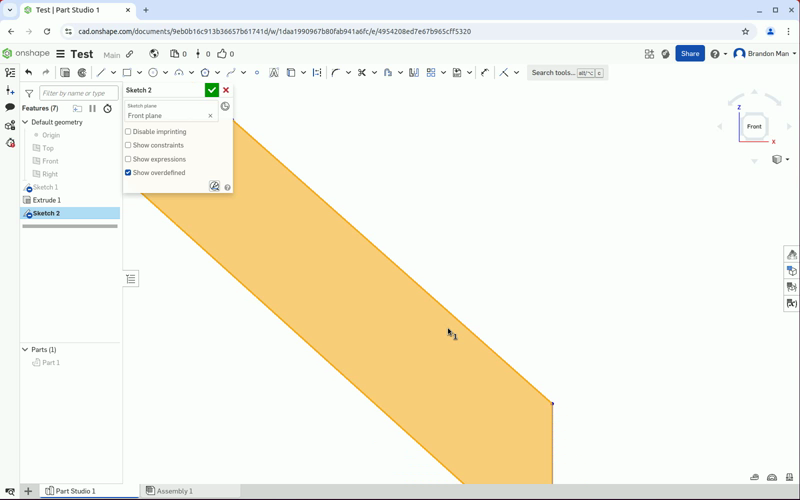
scroll(-6)
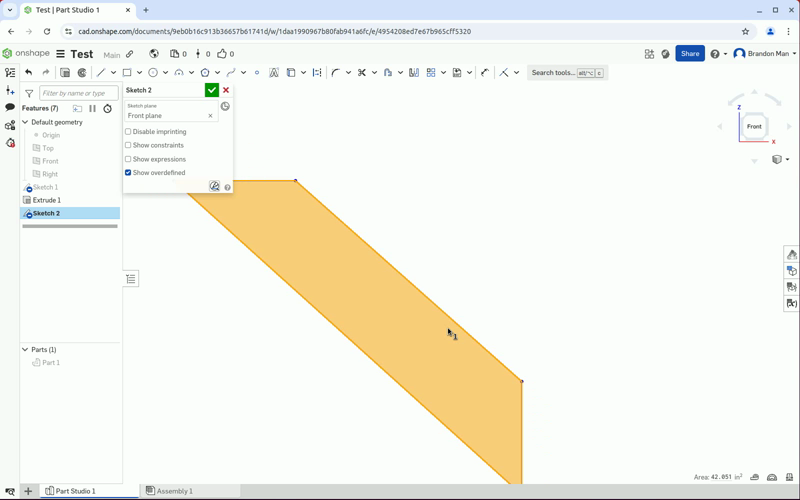
scroll(-6)
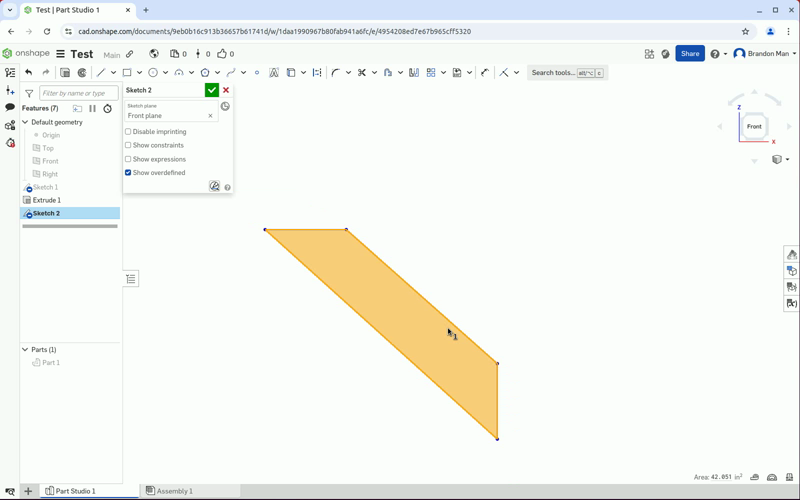
scroll(-6)
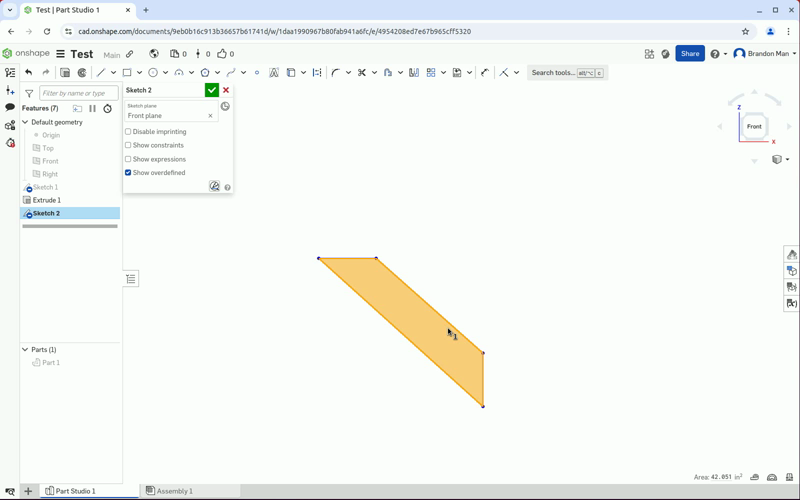
scroll(-6)
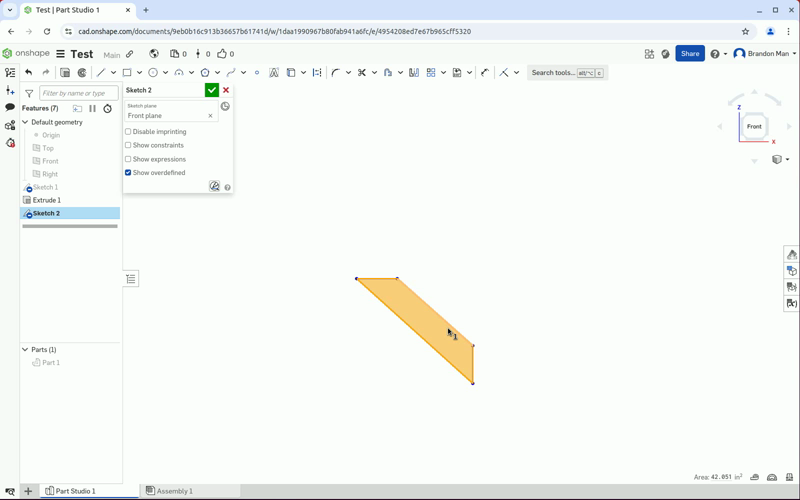
scroll(-6)
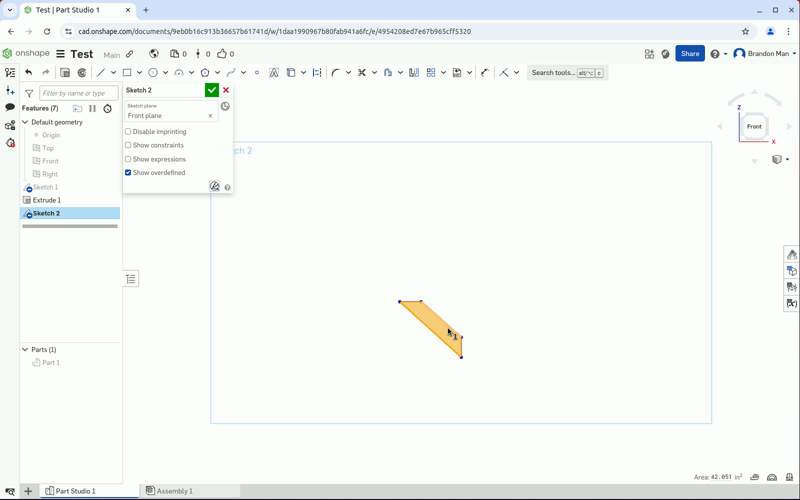
mouse_move(73, 352)
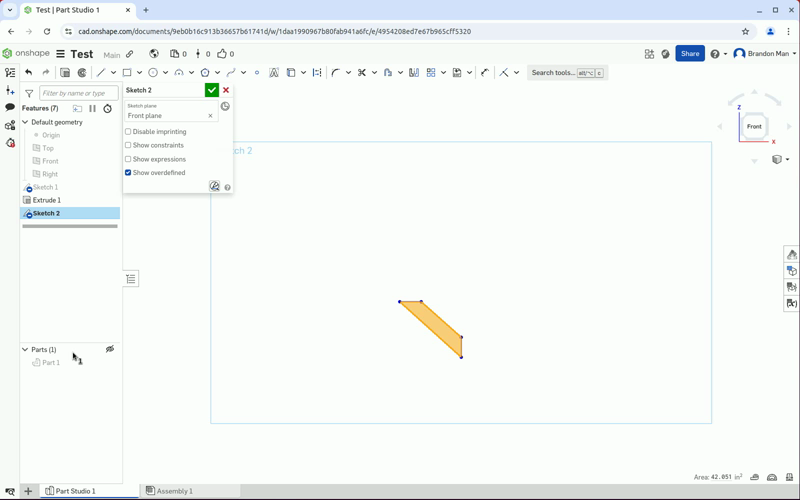
key(shift+y)
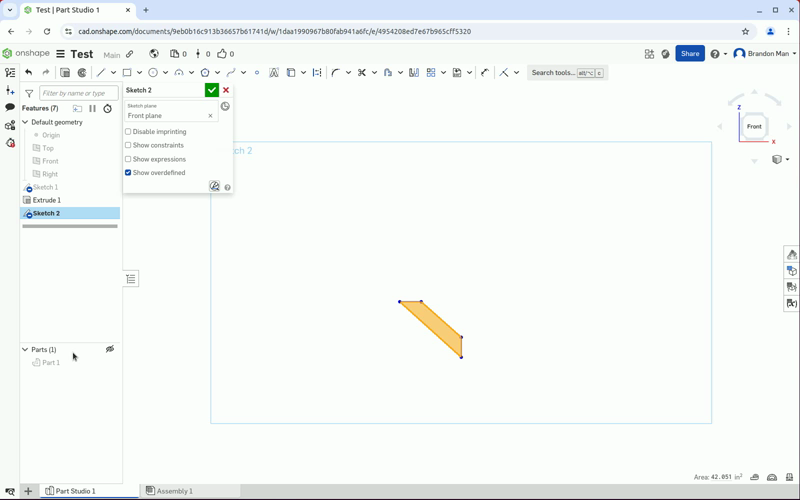
key(shift+e)
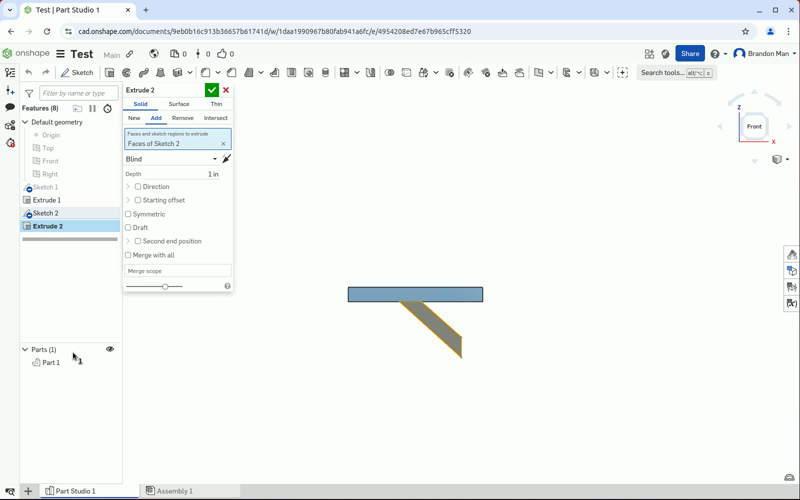
mouse_move(143, 106)
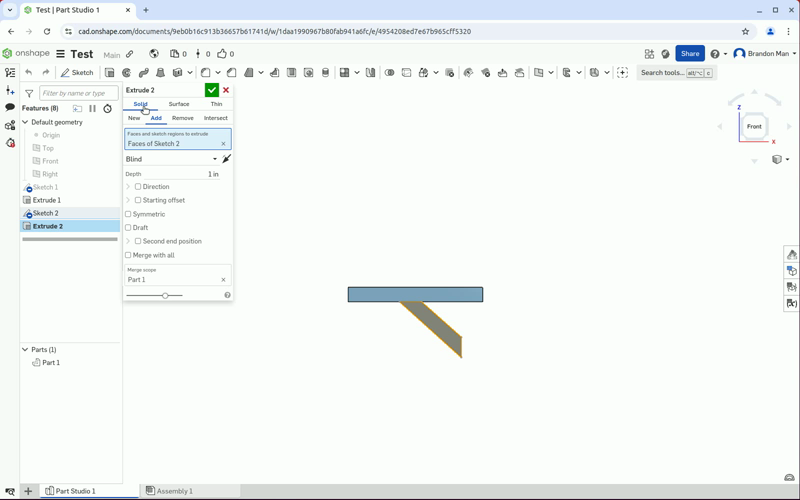
click(143, 106)
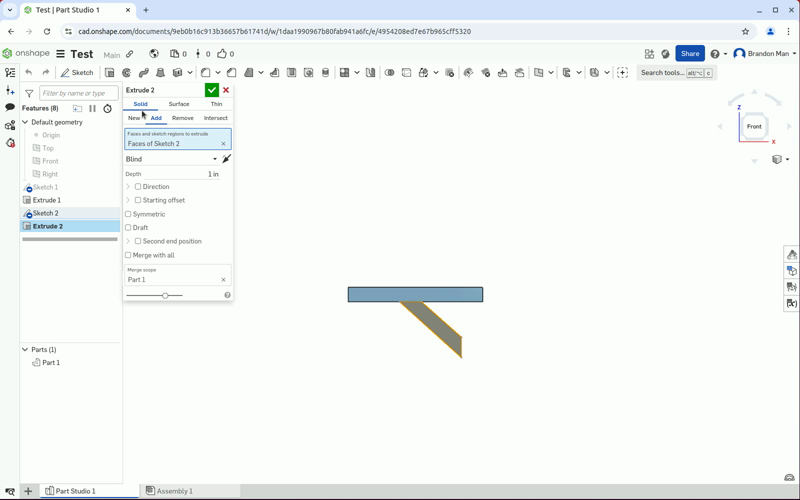
mouse_move(137, 120)
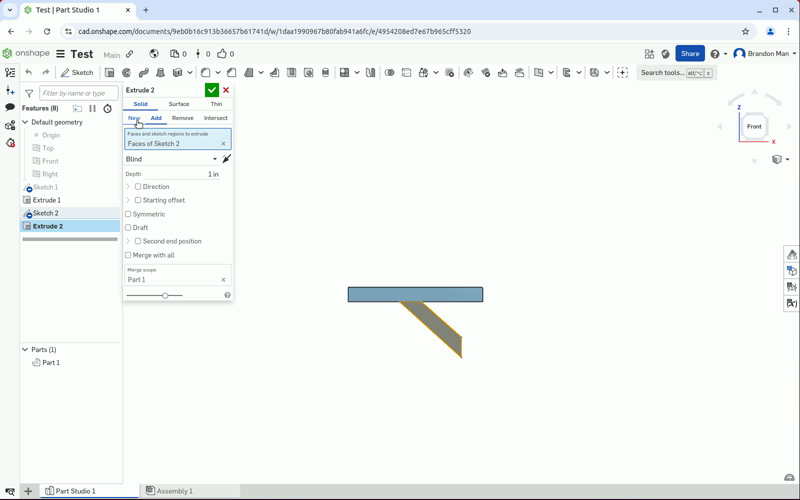
click(137, 120)
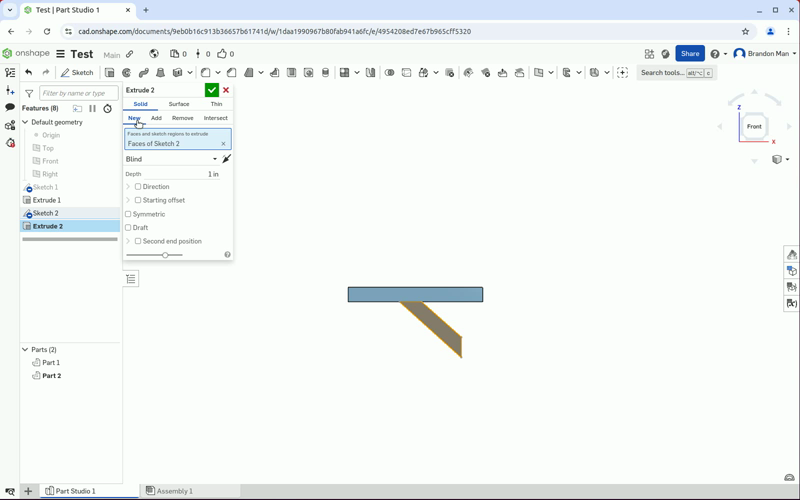
key(tab, 4)
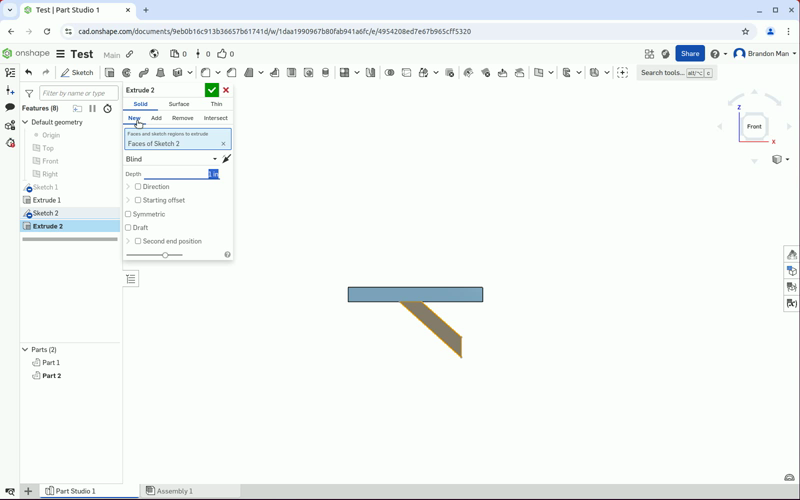
text(15.646)
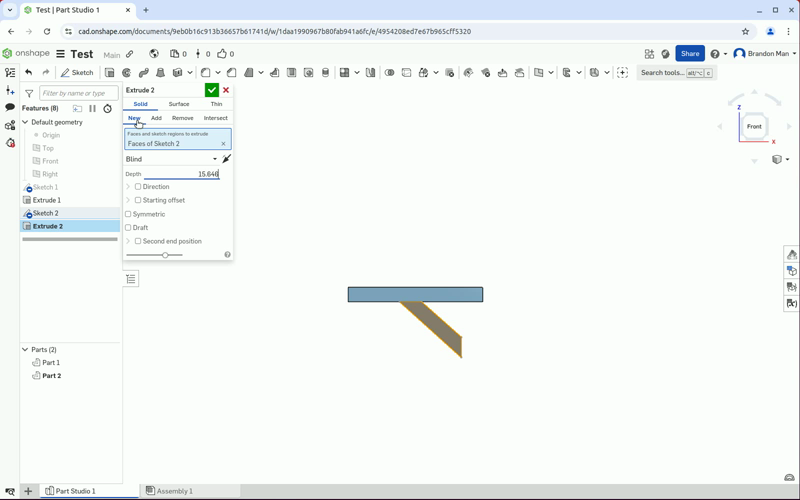
key(enter)
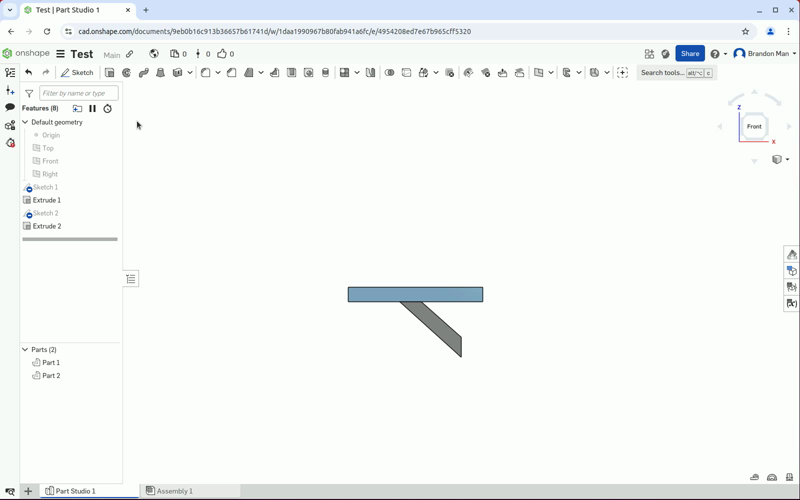
key(shift+h)
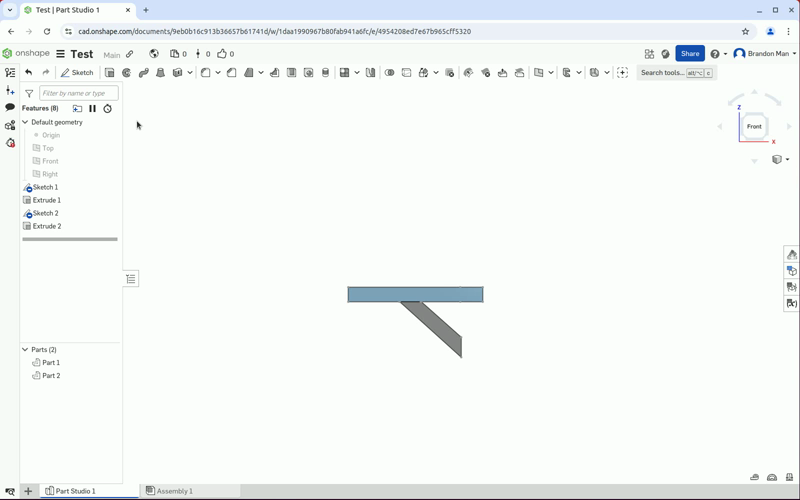
key(shift+h)
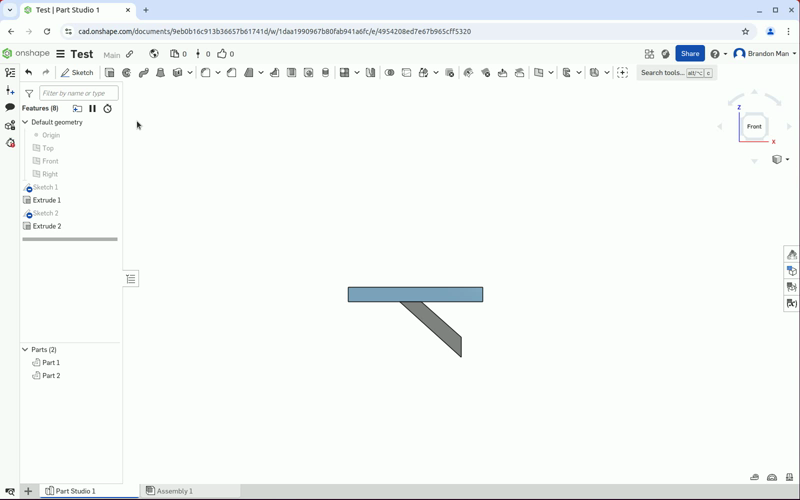
mouse_move(73, 189)
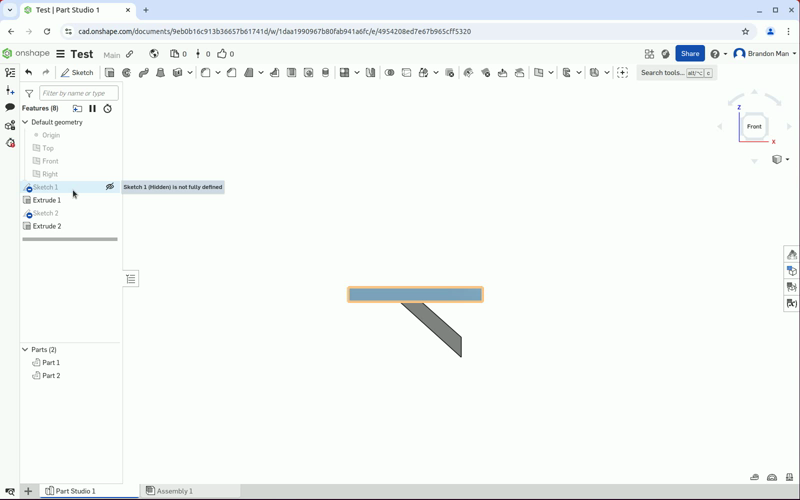
click(73, 189)
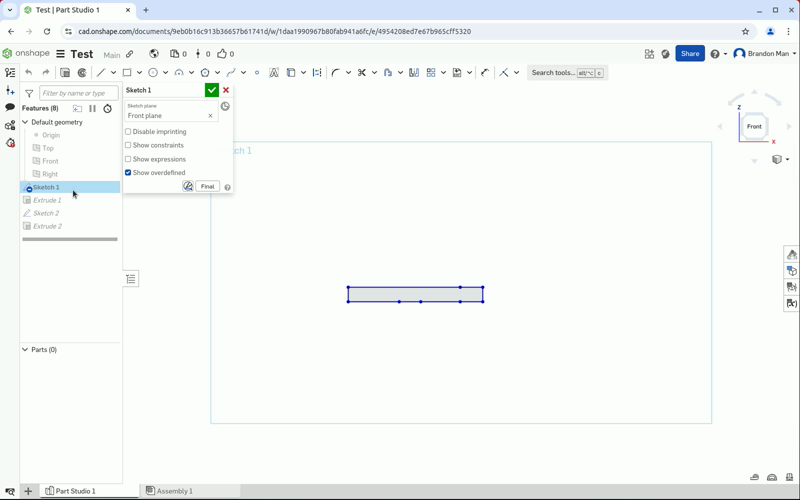
mouse_move(229, 92)
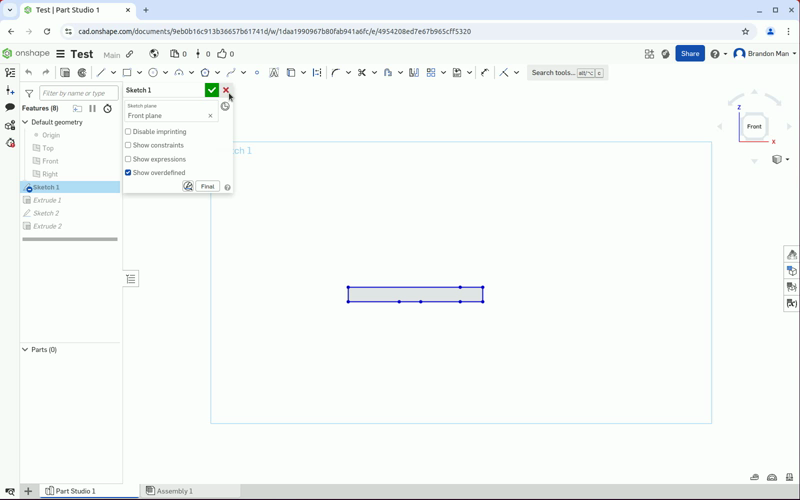
click(229, 92)
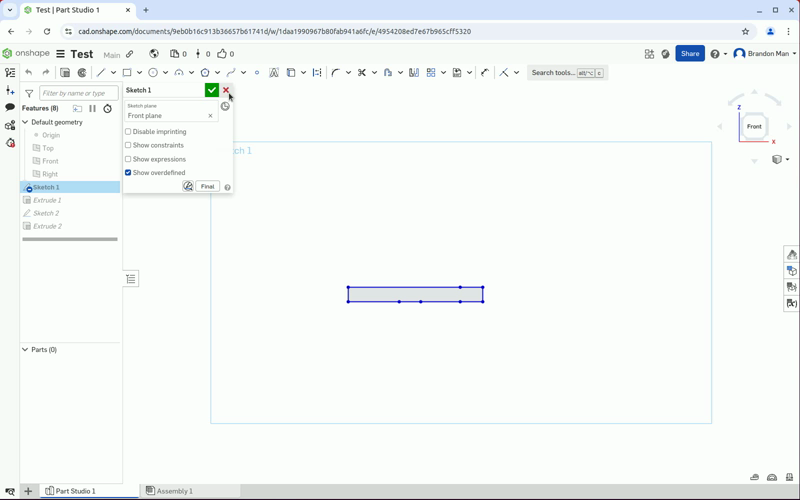
key(shift+s)
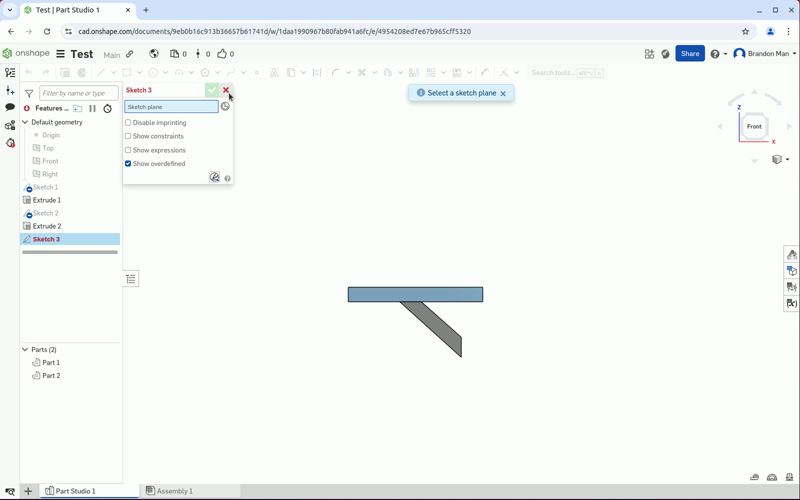
mouse_move(73, 163)
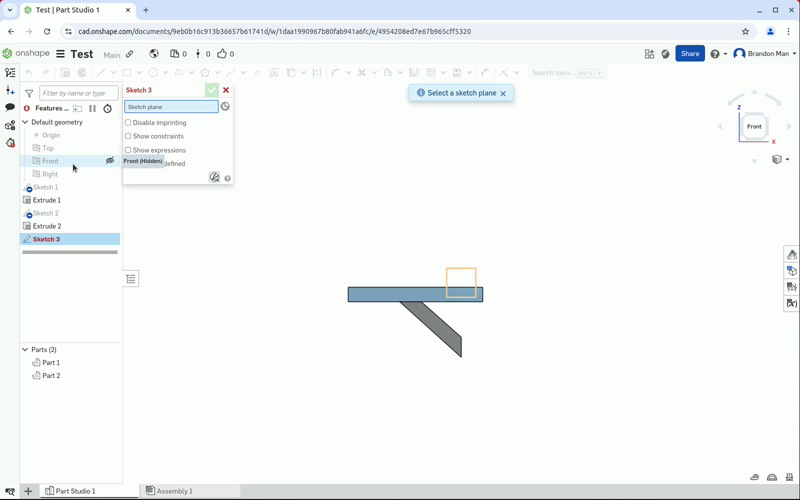
click(73, 163)
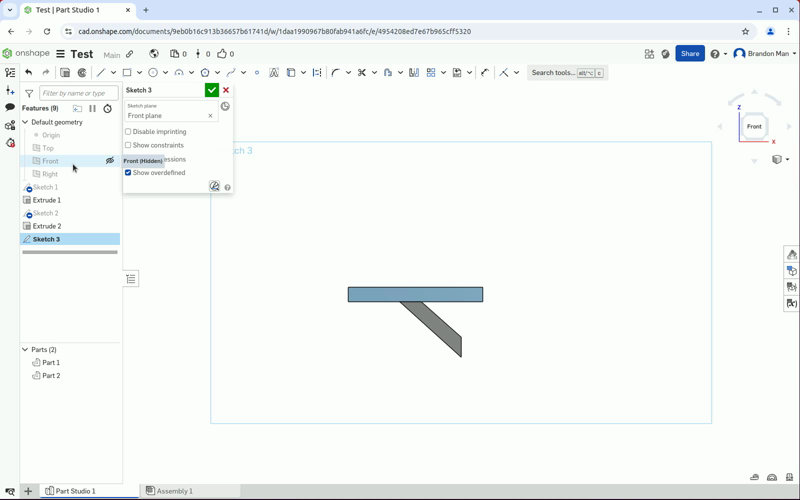
mouse_move(73, 352)
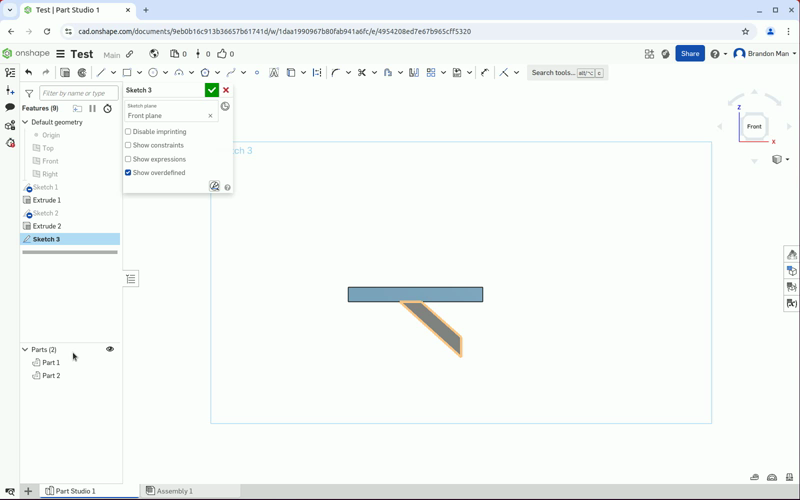
key(y)
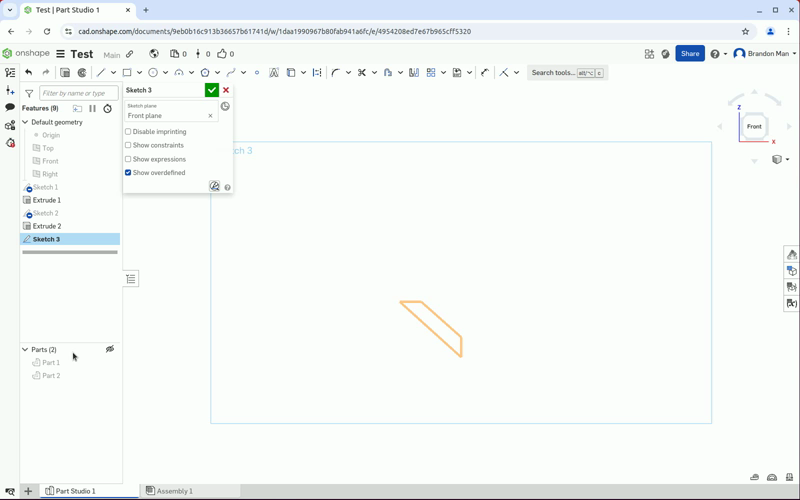
key(l)
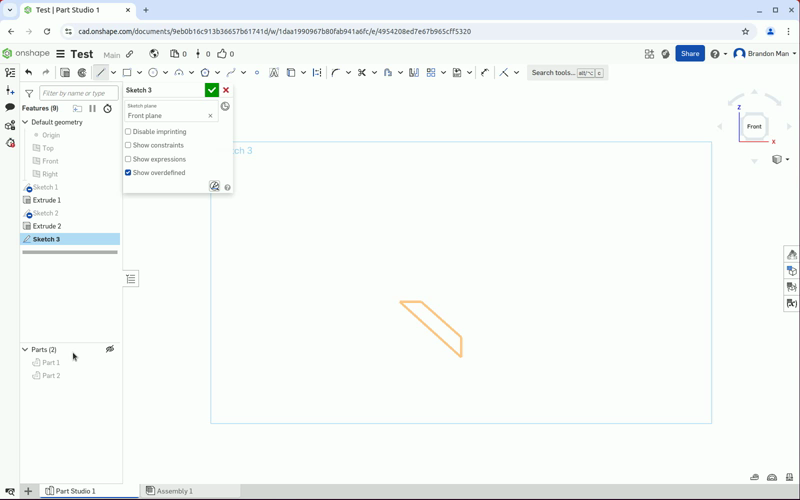
key_down(shift)
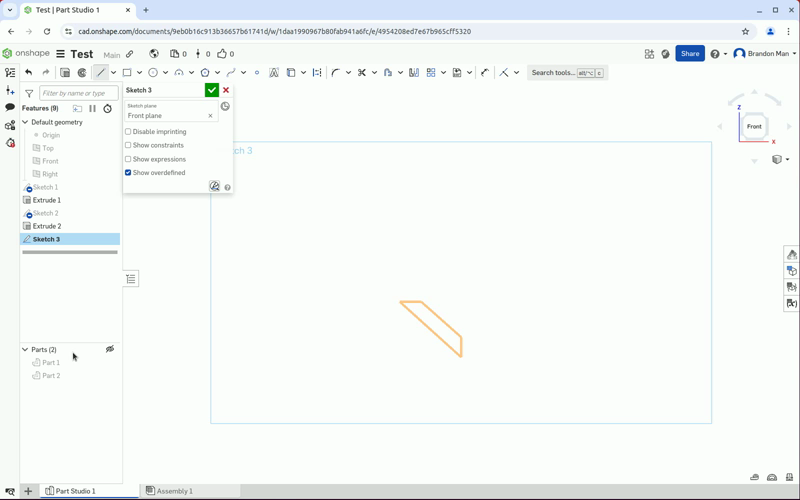
mouse_move(460, 391)
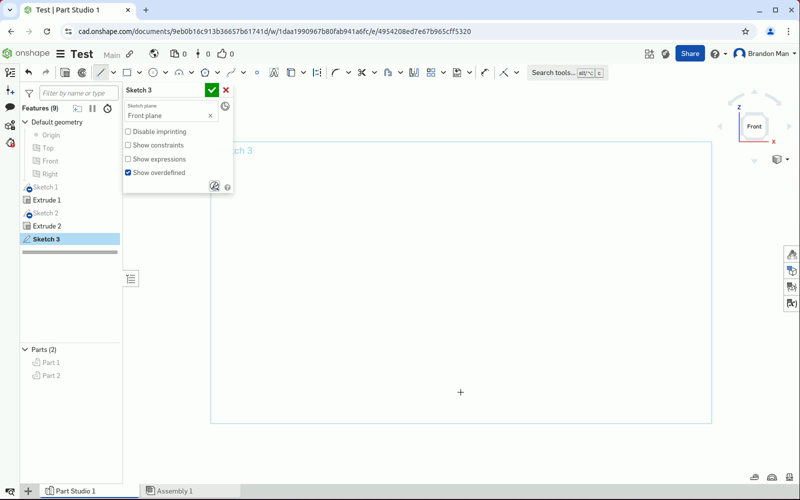
click(460, 391)
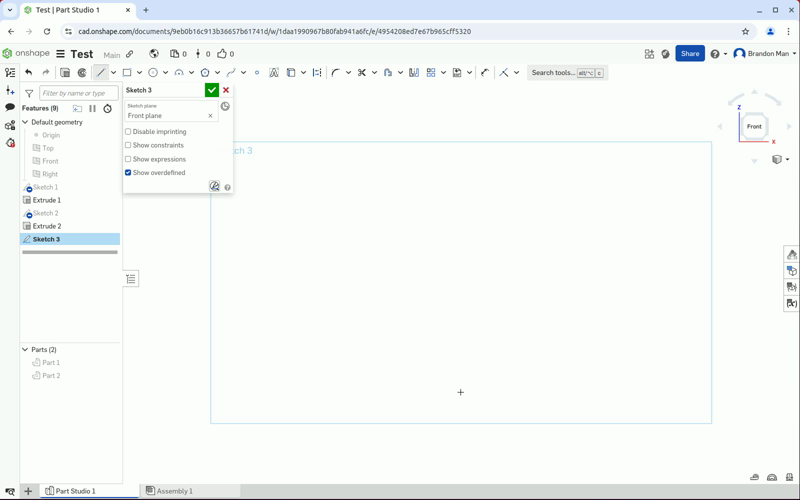
key_up(shift)
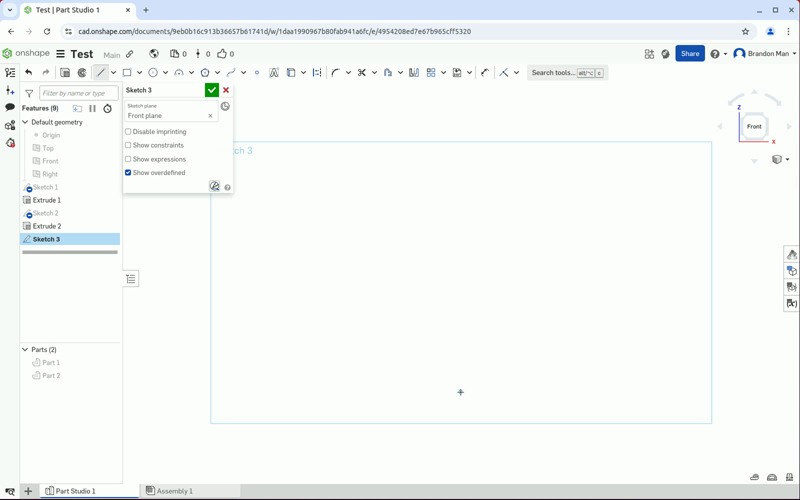
key_down(shift)
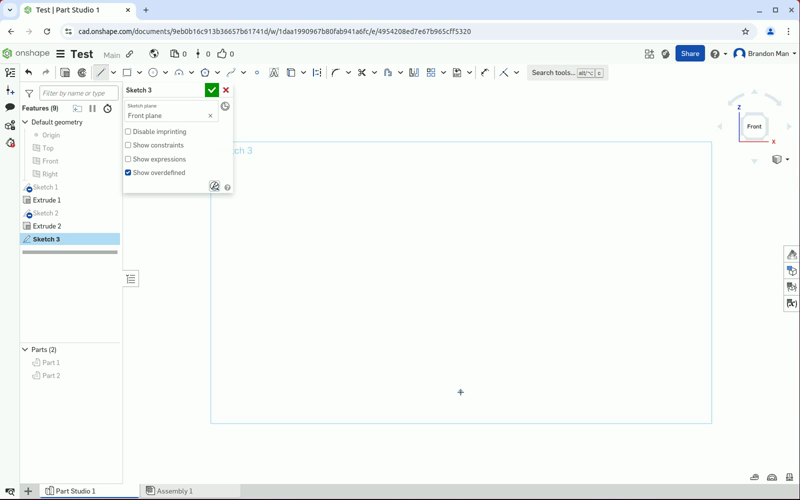
mouse_move(490, 391)
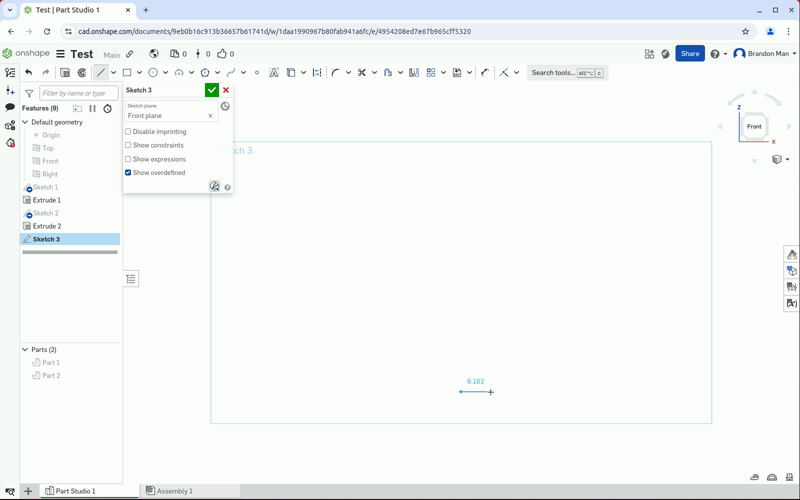
mouse_move(483, 391)
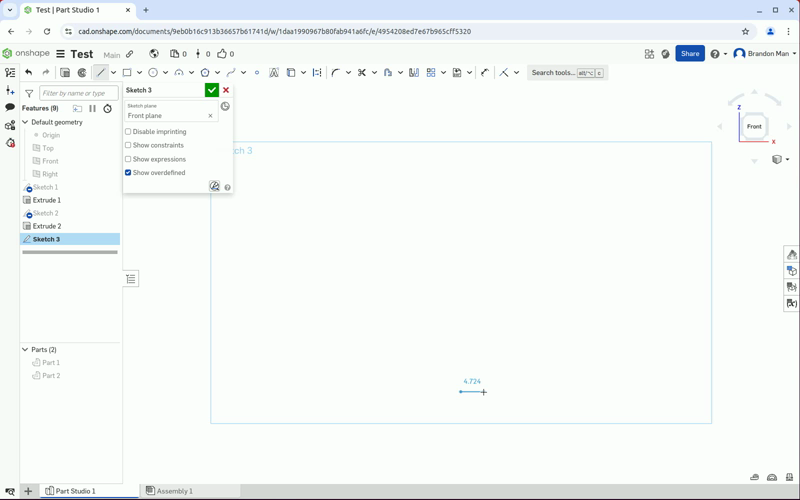
click(483, 391)
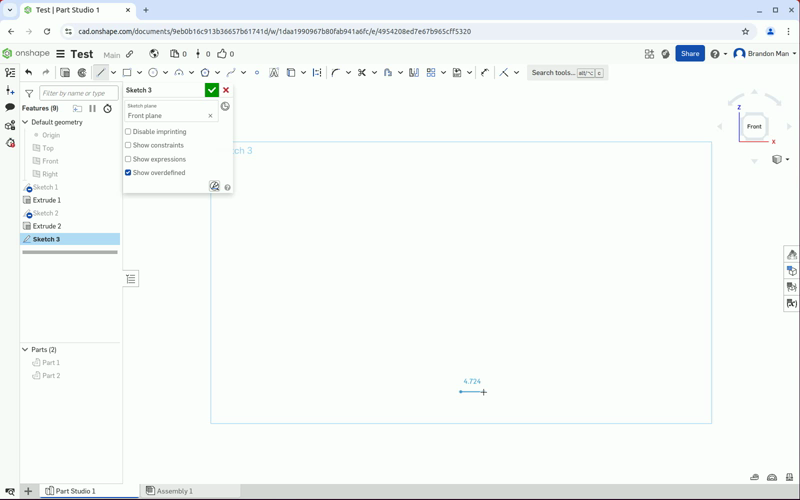
key_up(shift)
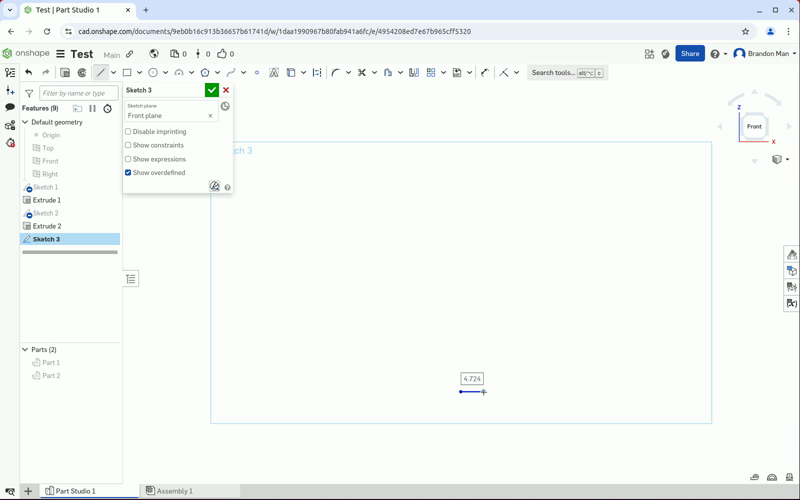
key_down(shift)
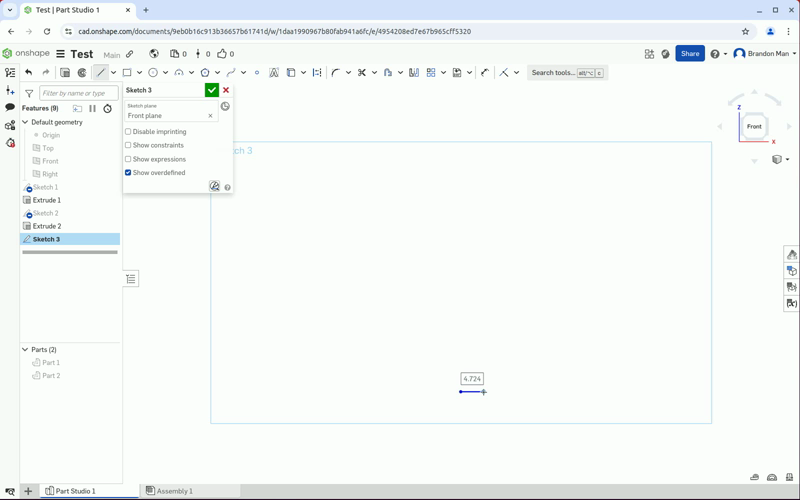
mouse_move(483, 301)
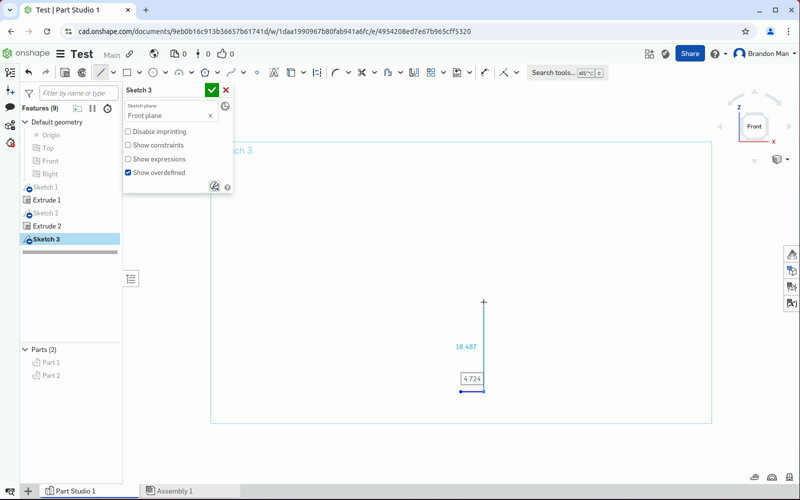
click(483, 301)
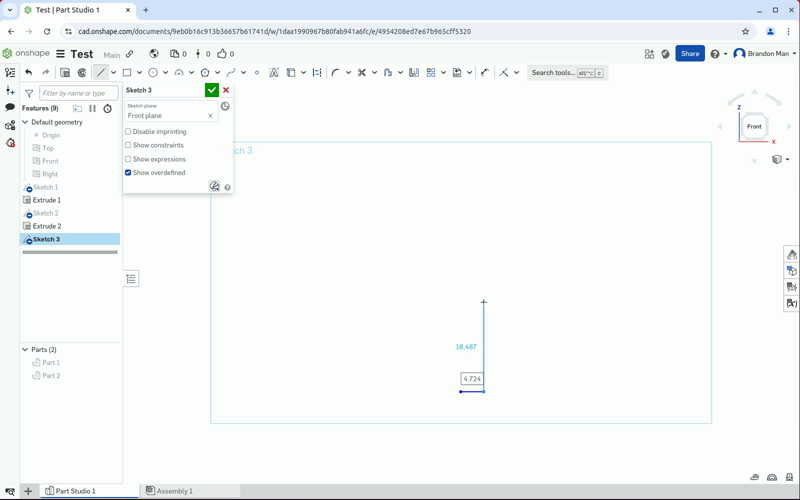
key_up(shift)
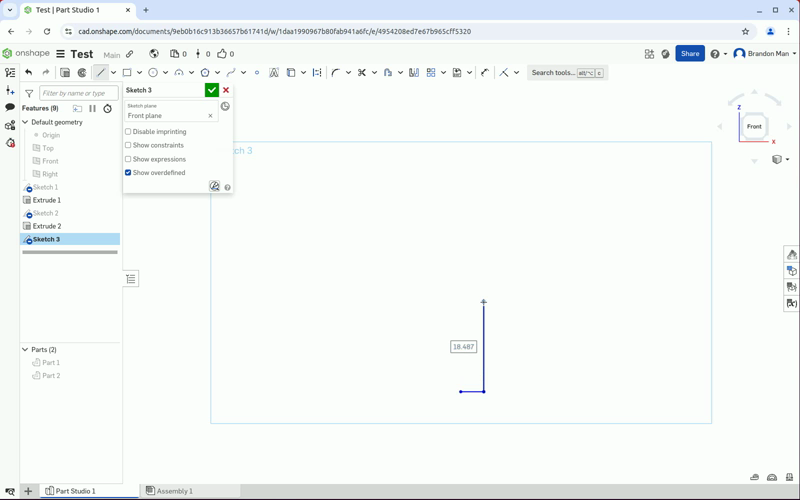
key_down(shift)
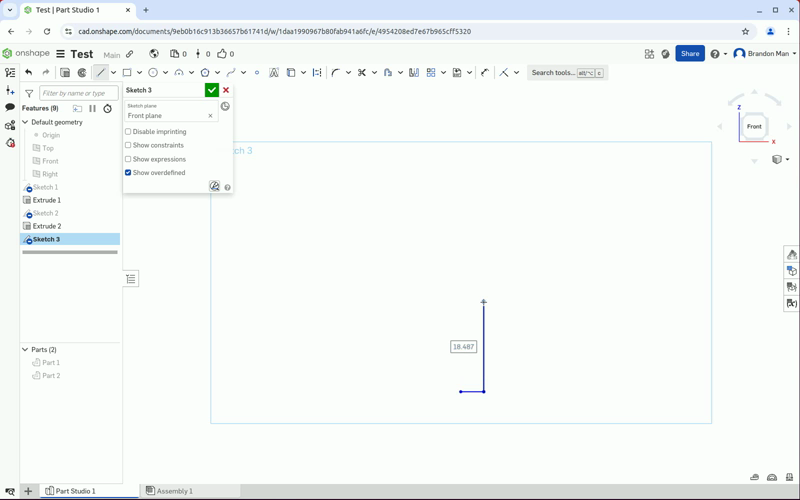
mouse_move(513, 301)
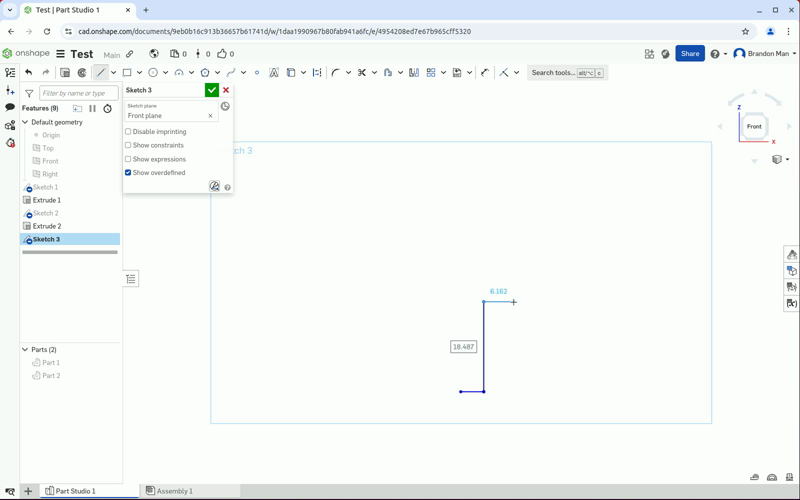
mouse_move(460, 301)
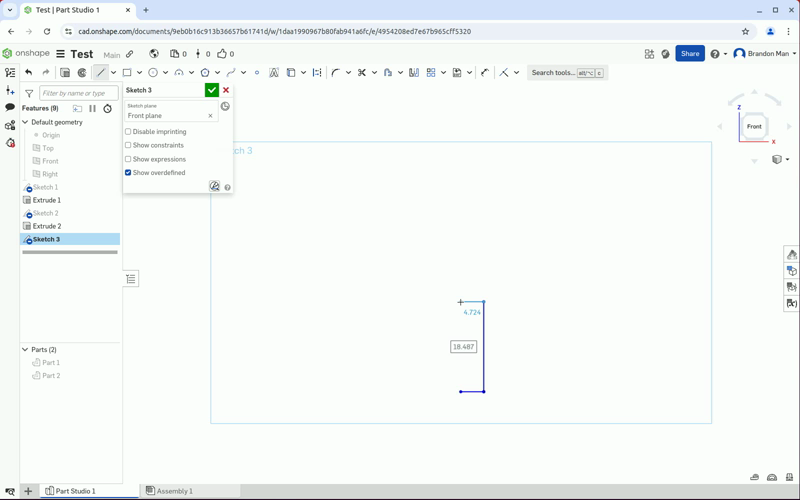
click(460, 301)
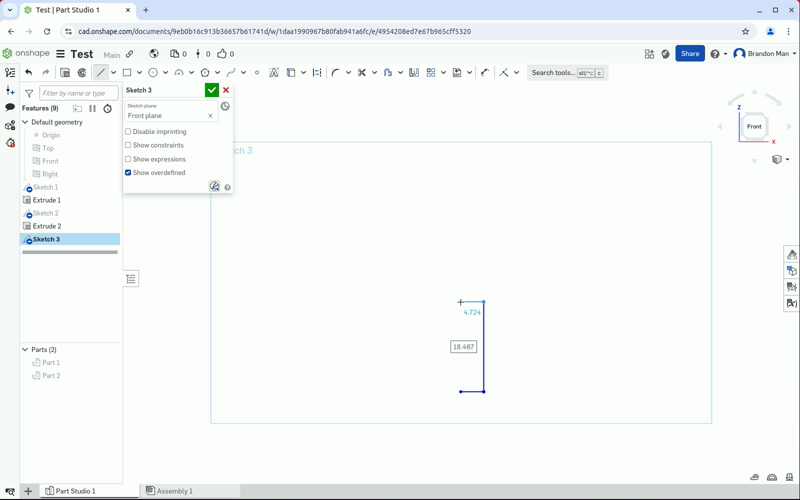
key_up(shift)
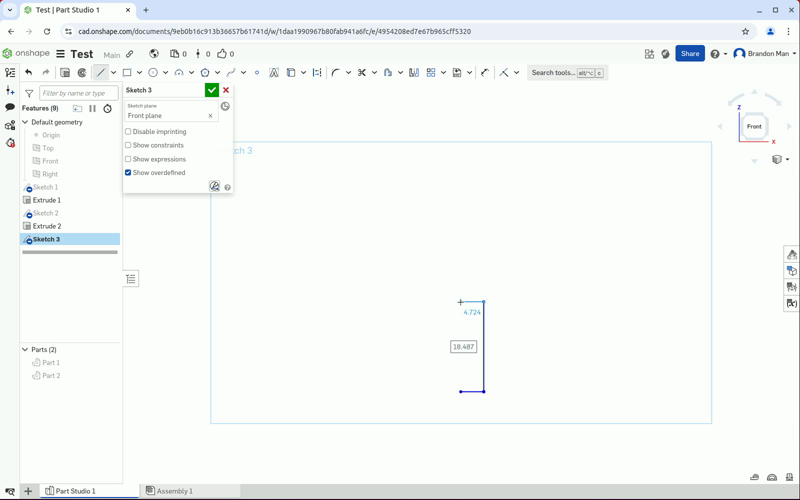
key_down(shift)
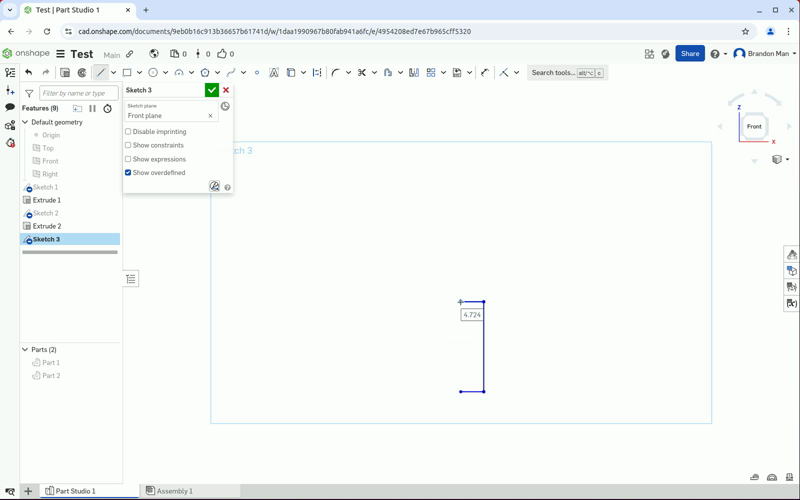
mouse_move(490, 301)
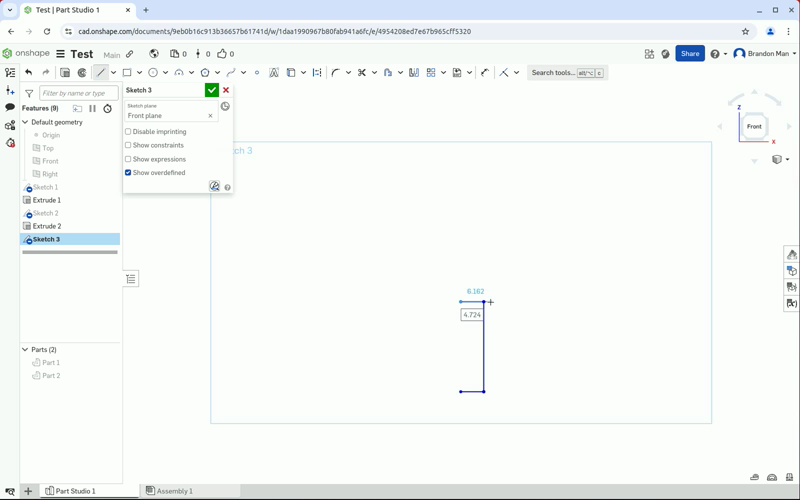
mouse_move(460, 336)
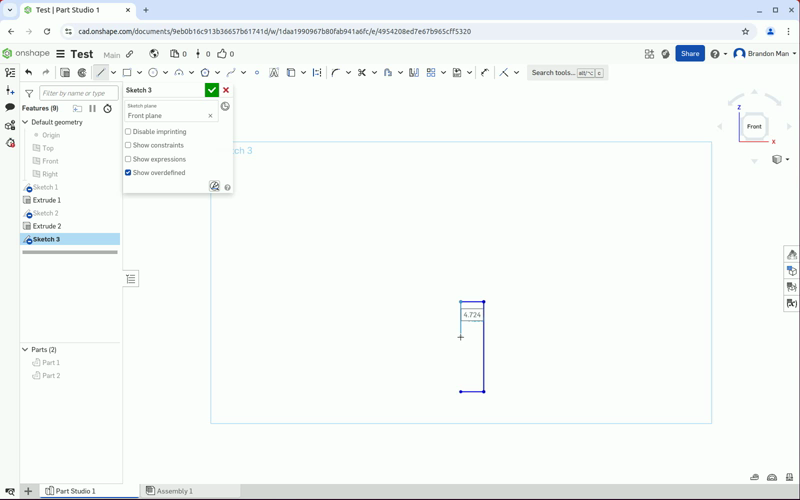
click(460, 336)
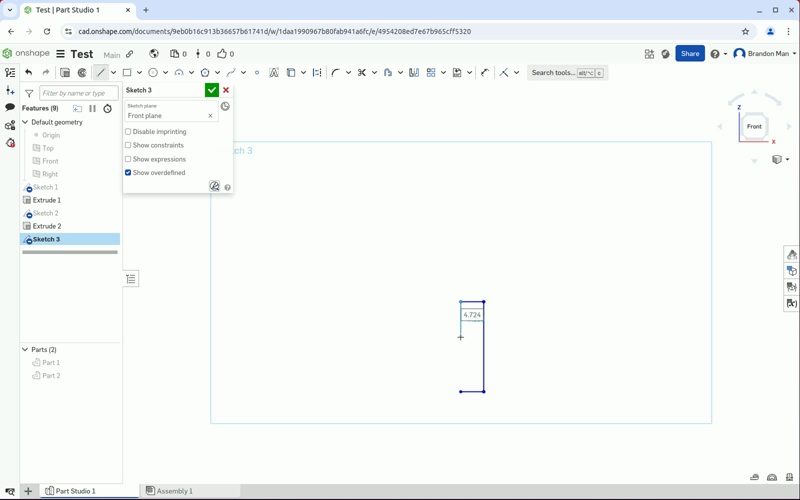
key_up(shift)
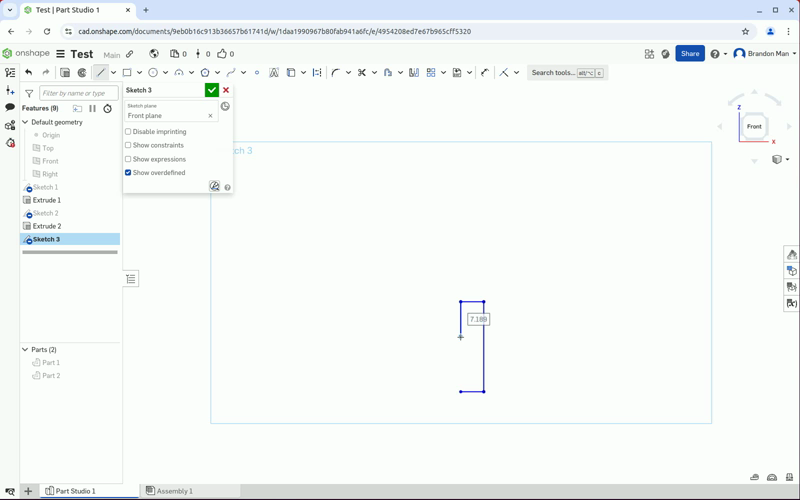
key_down(shift)
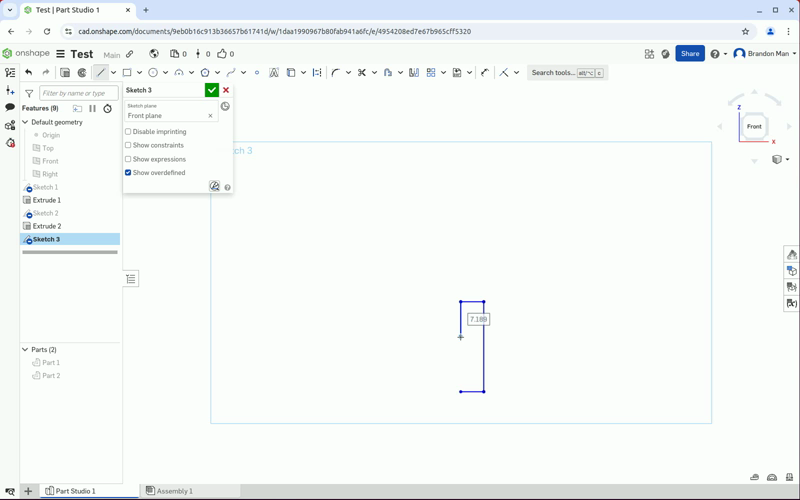
mouse_move(490, 336)
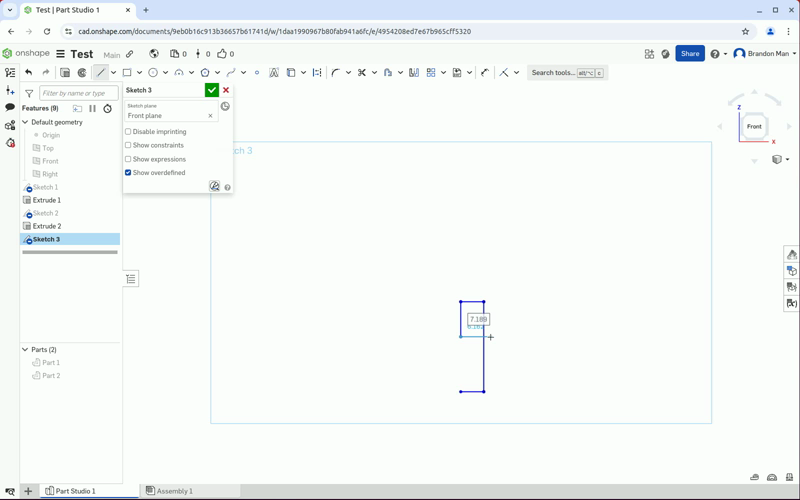
mouse_move(460, 356)
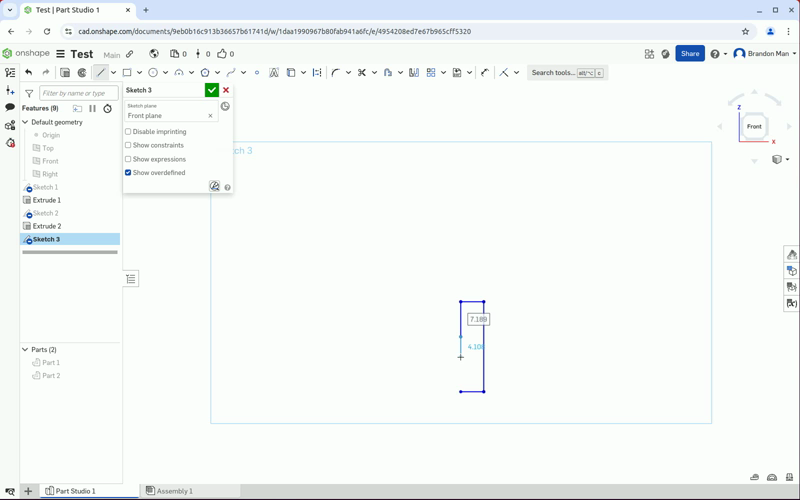
click(460, 356)
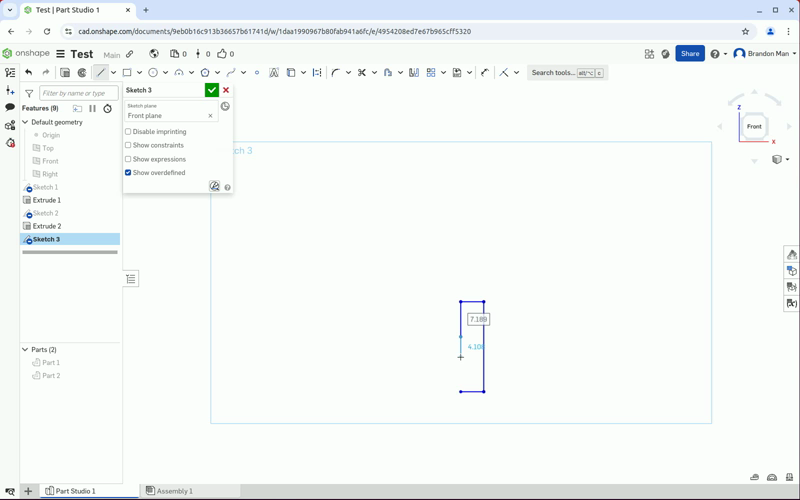
key_up(shift)
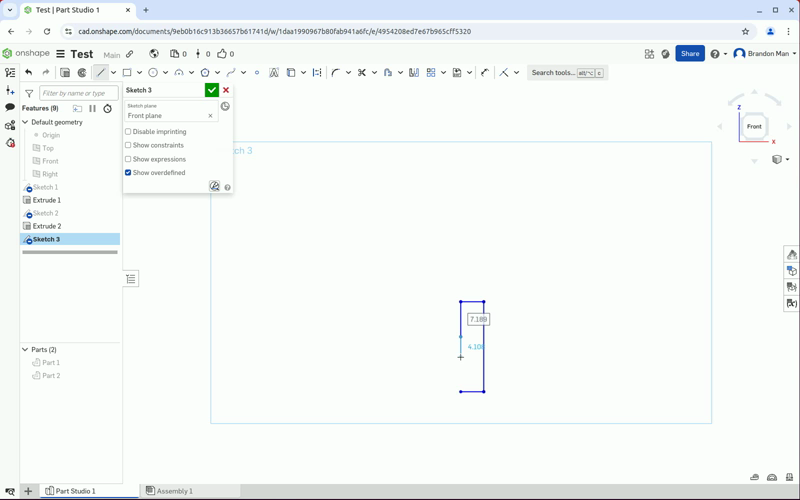
mouse_move(490, 356)
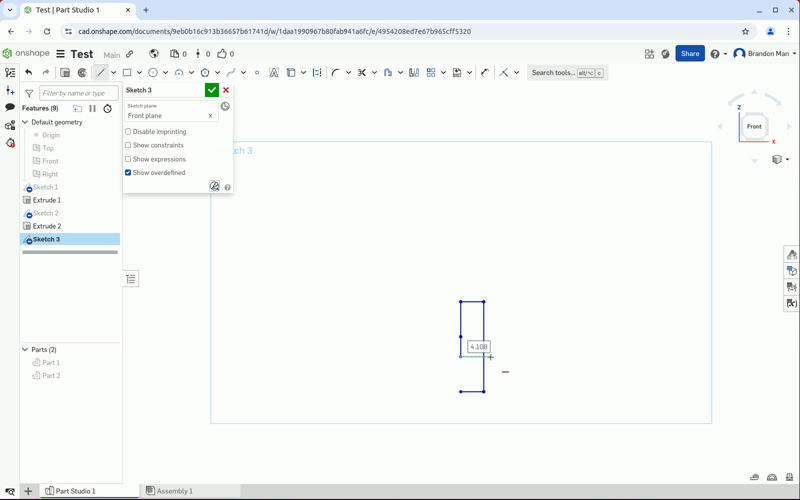
key_down(shift)
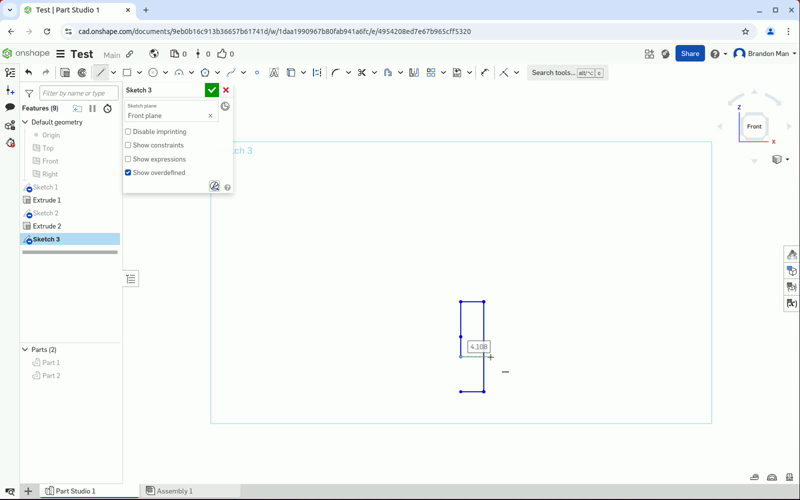
mouse_move(460, 391)
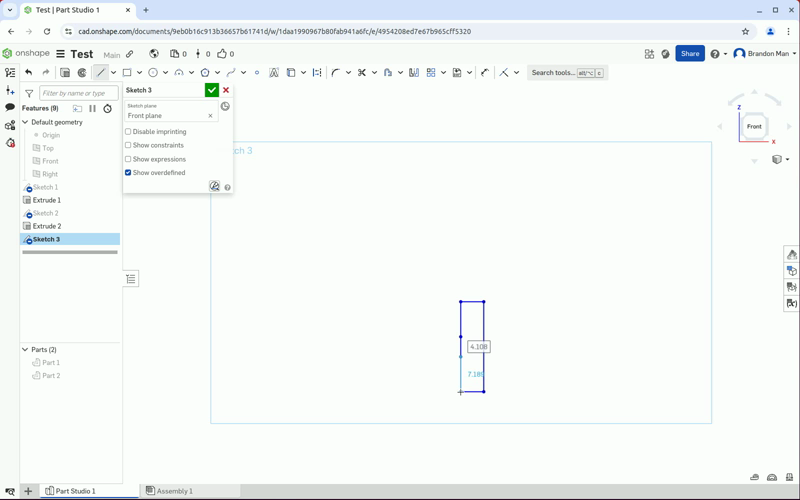
key_up(shift)
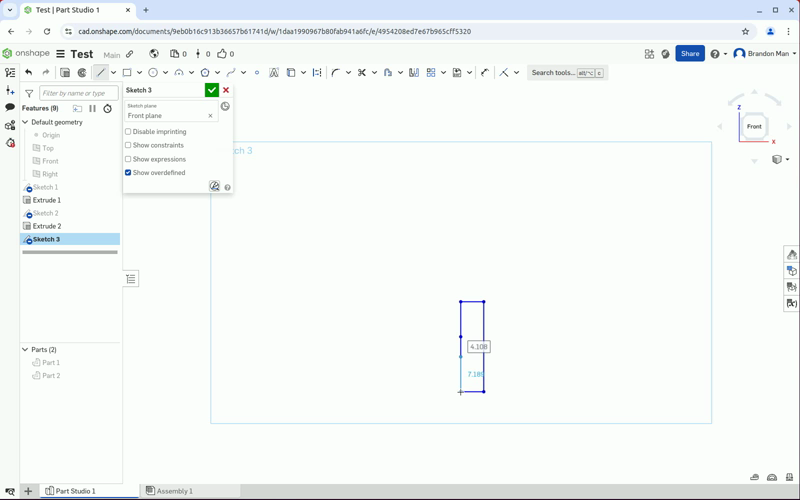
click(460, 391)
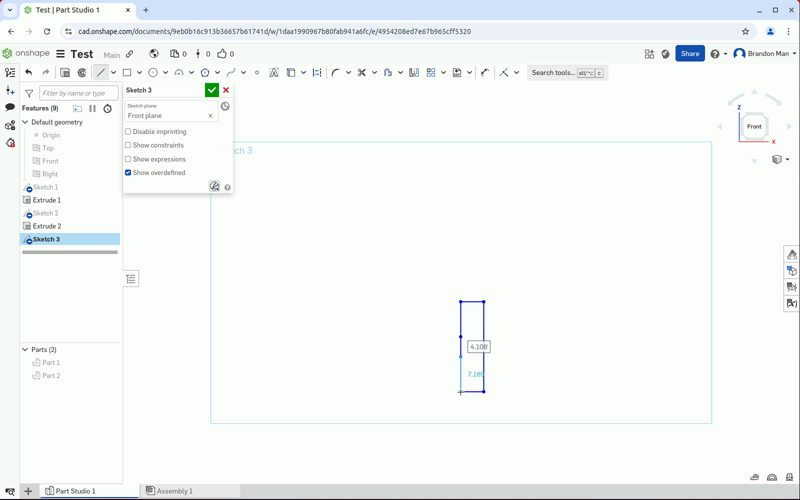
key(esc)
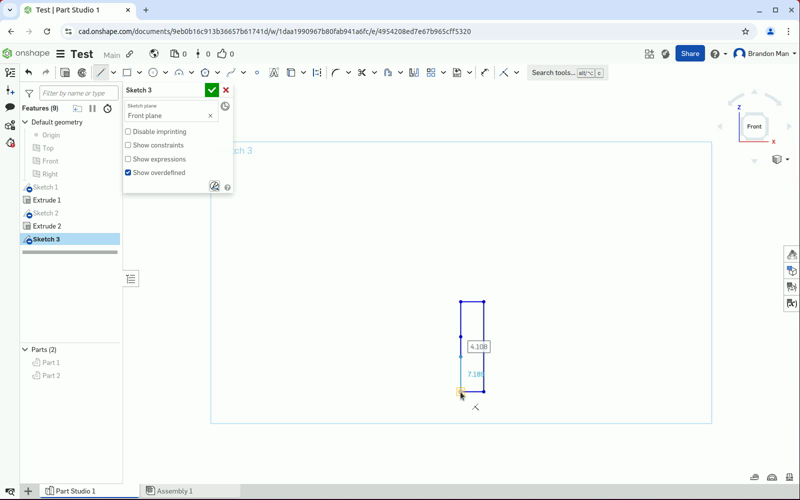
mouse_move(474, 306)
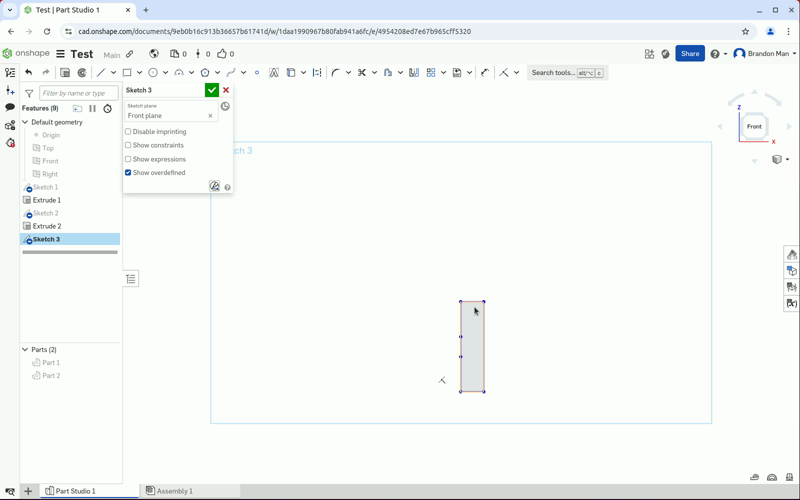
click(474, 306)
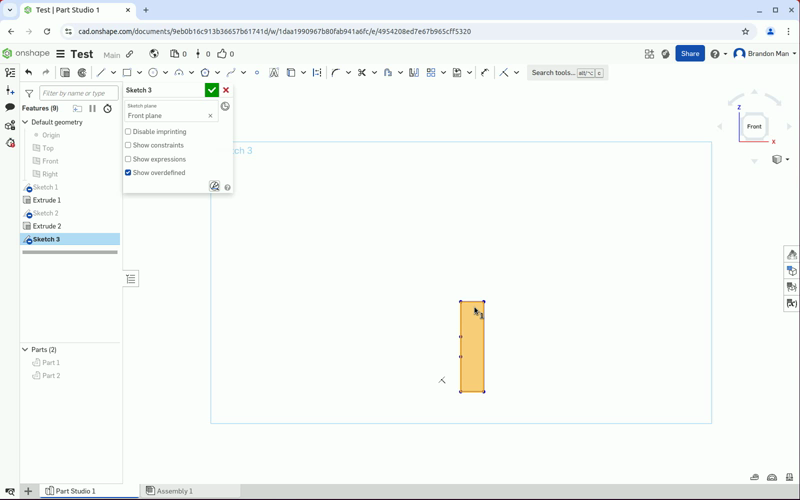
mouse_move(73, 352)
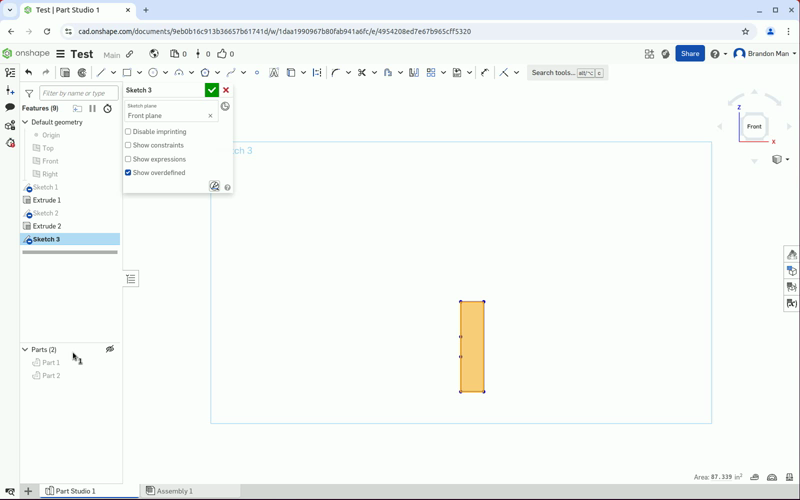
key(shift+y)
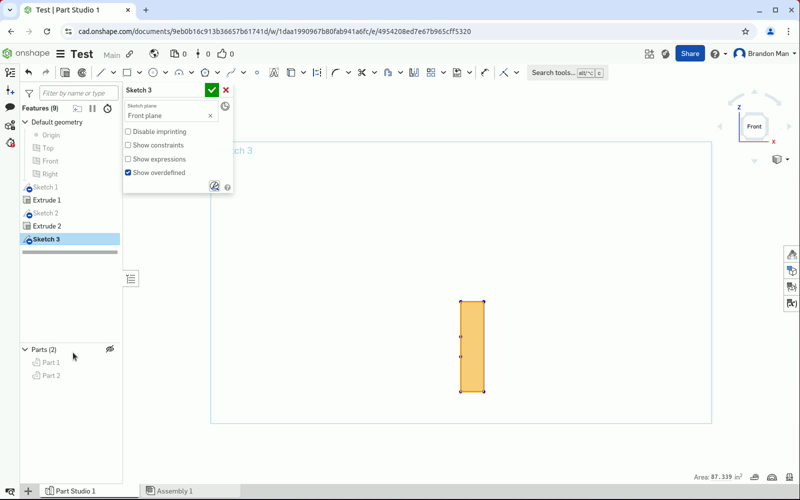
key(shift+e)
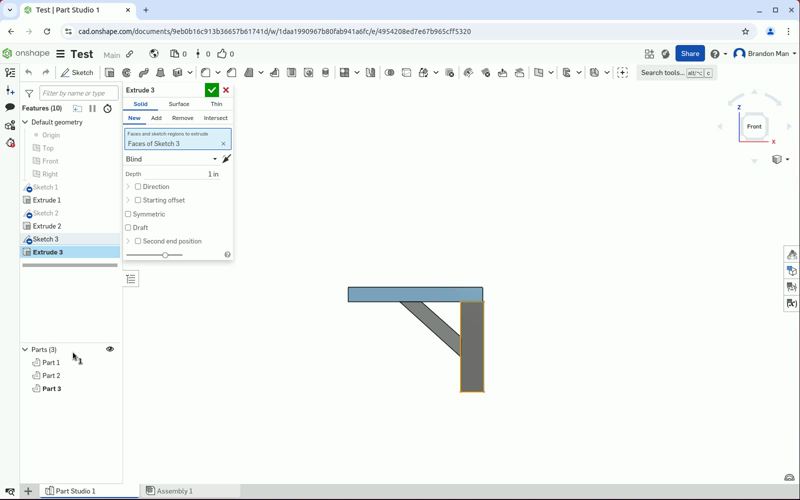
mouse_move(143, 106)
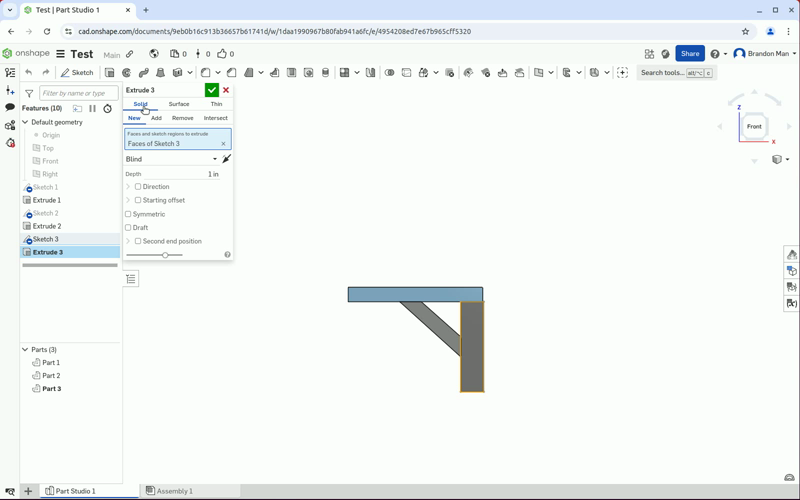
click(143, 106)
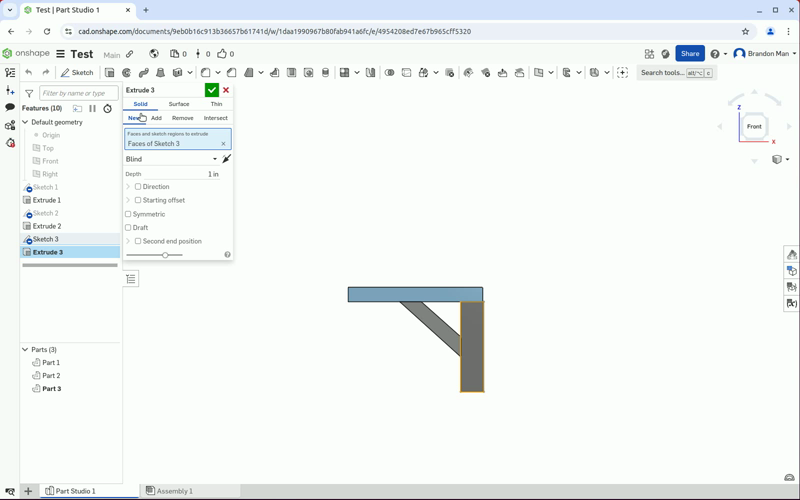
mouse_move(137, 120)
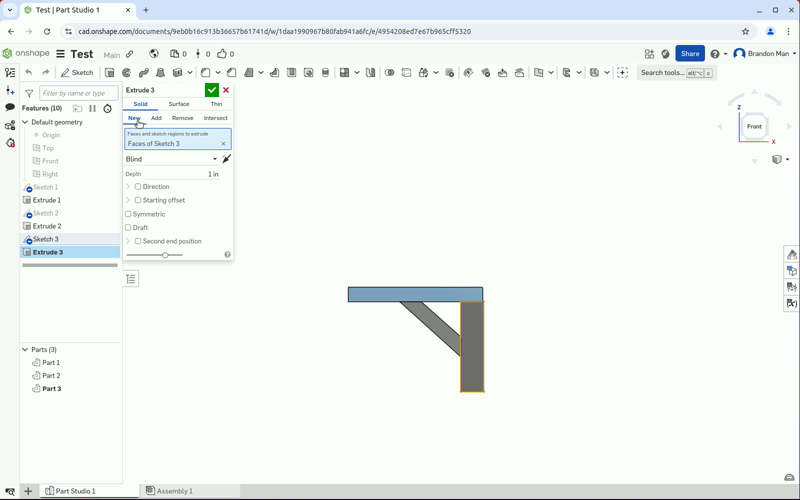
click(137, 120)
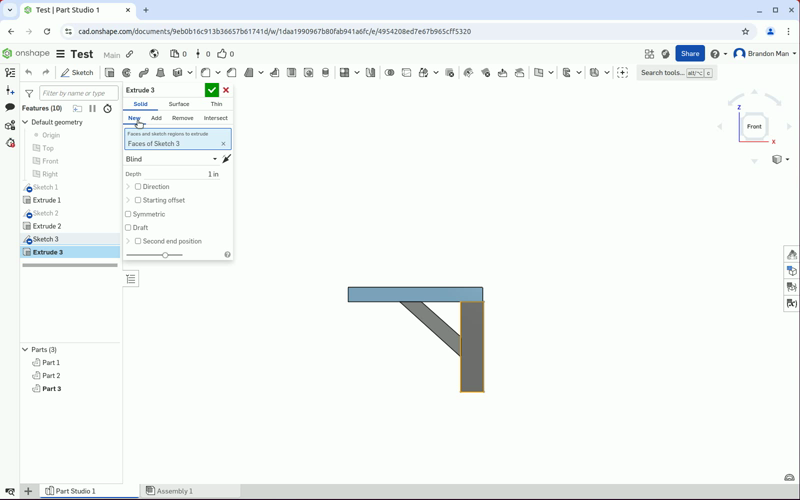
key(tab, 4)
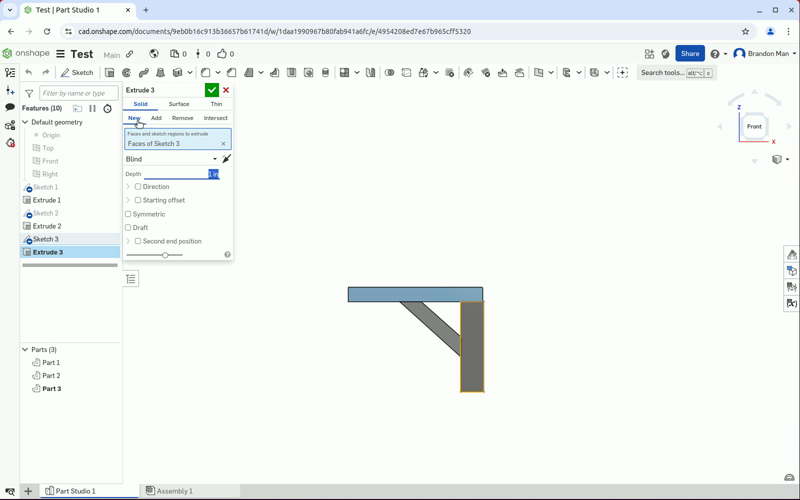
text(15.646)
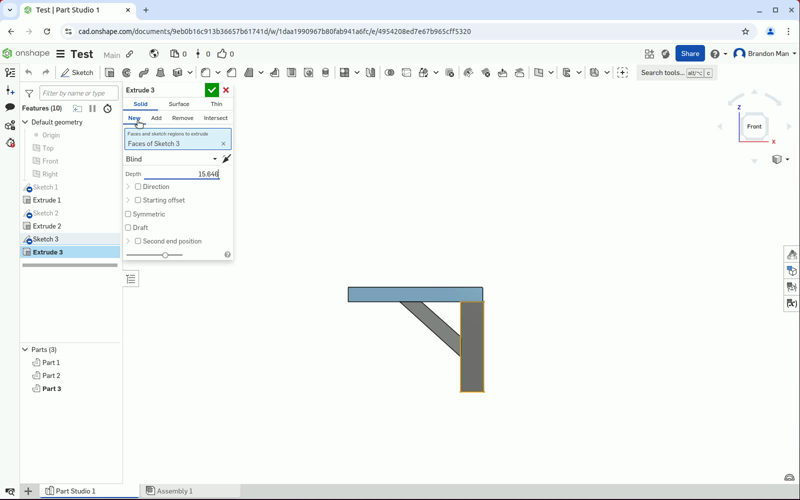
key(enter)
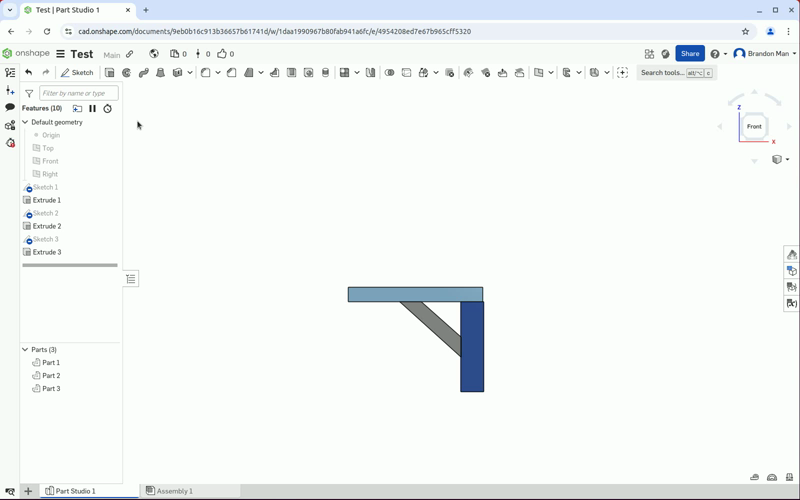
key(shift+h)
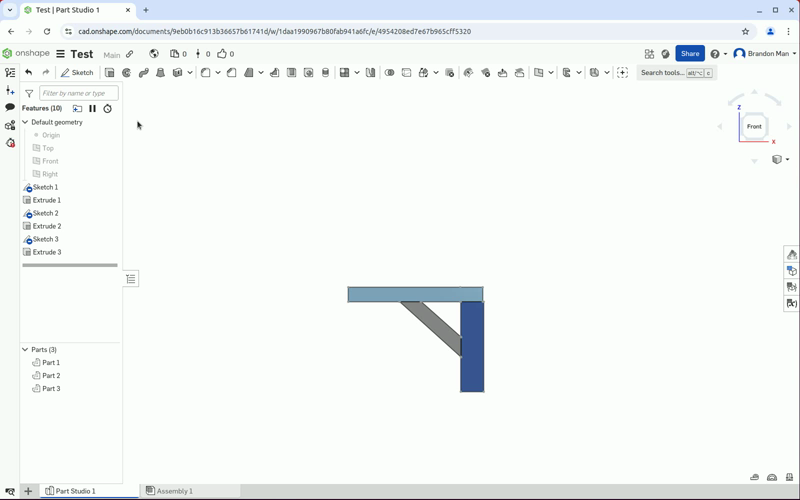
key(shift+h)
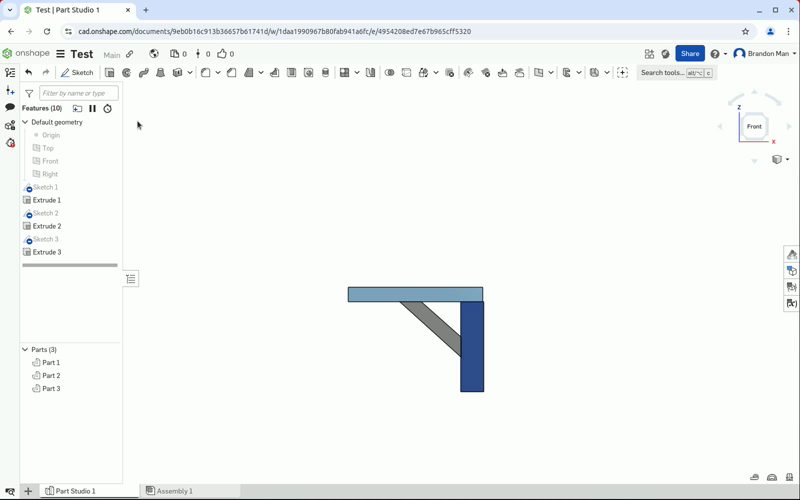
mouse_move(73, 189)
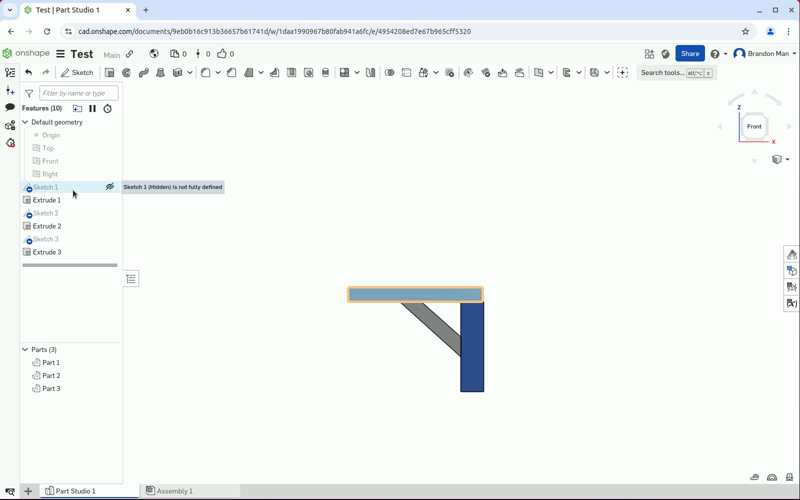
click(73, 189)
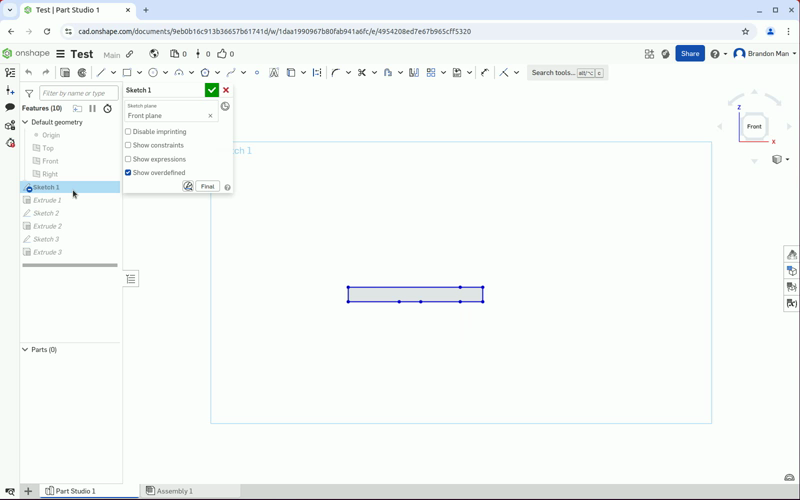
mouse_move(229, 92)
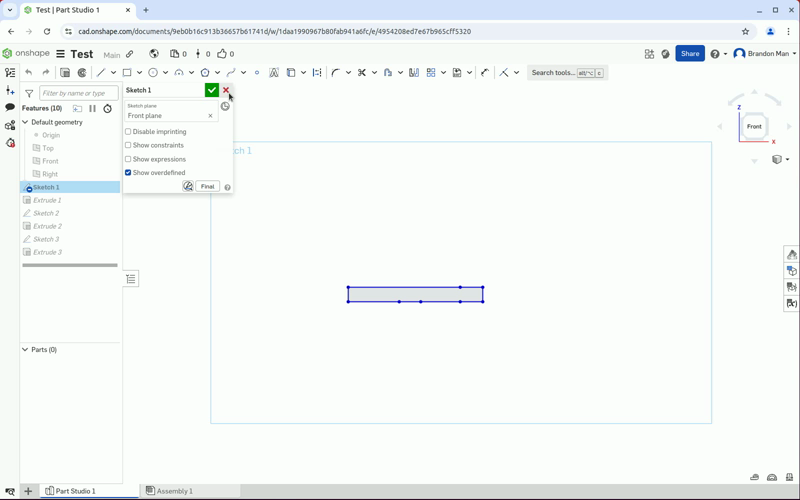
click(229, 92)
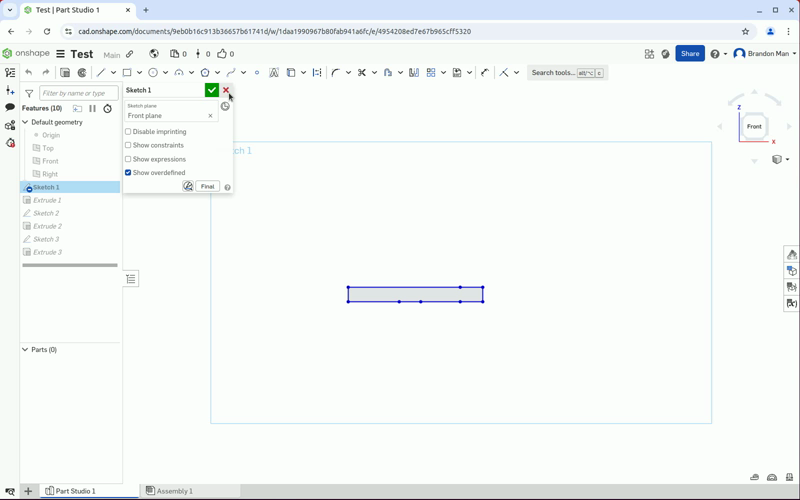
key(shift+s)
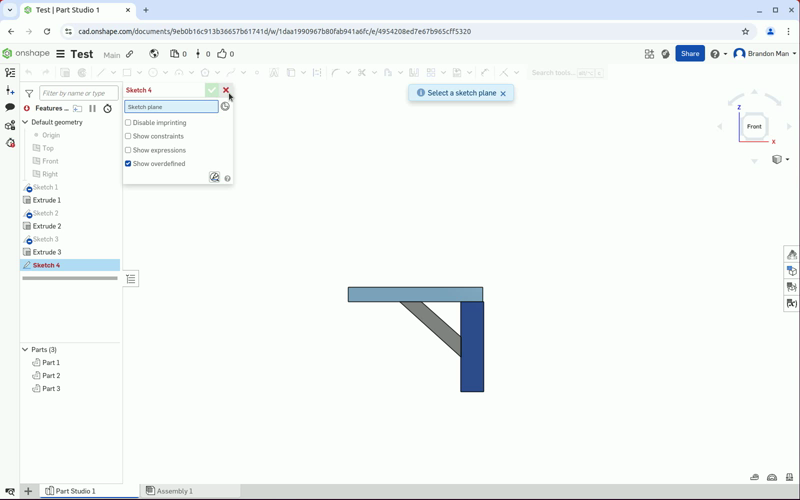
mouse_move(73, 163)
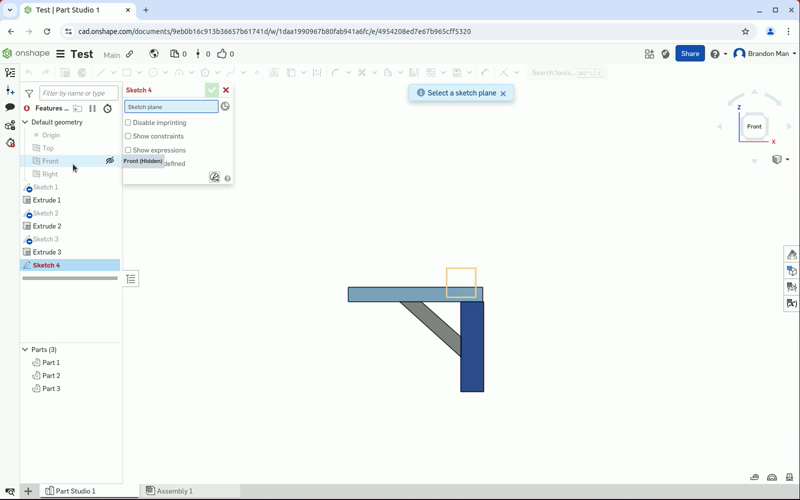
click(73, 163)
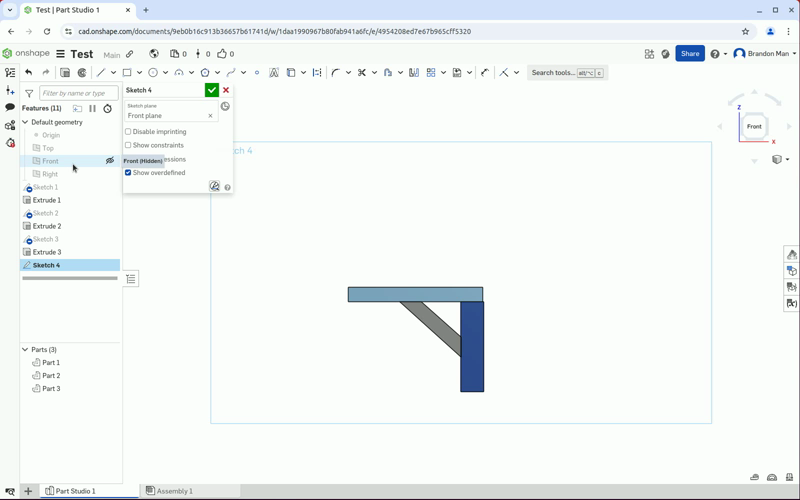
mouse_move(73, 352)
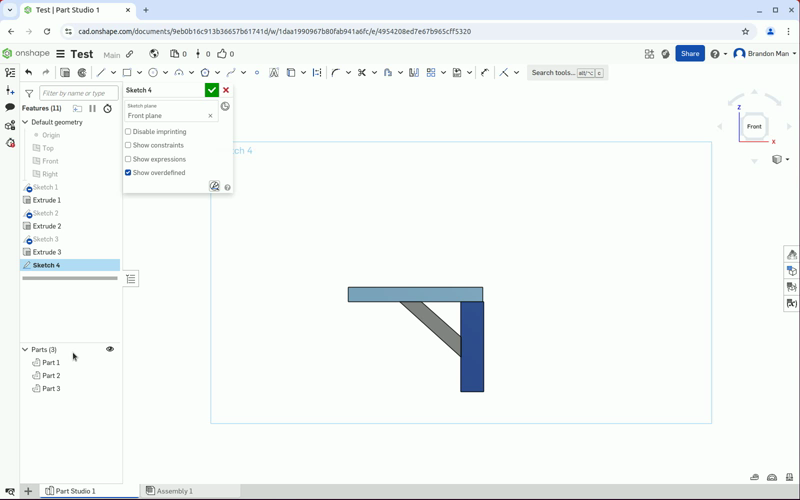
key(y)
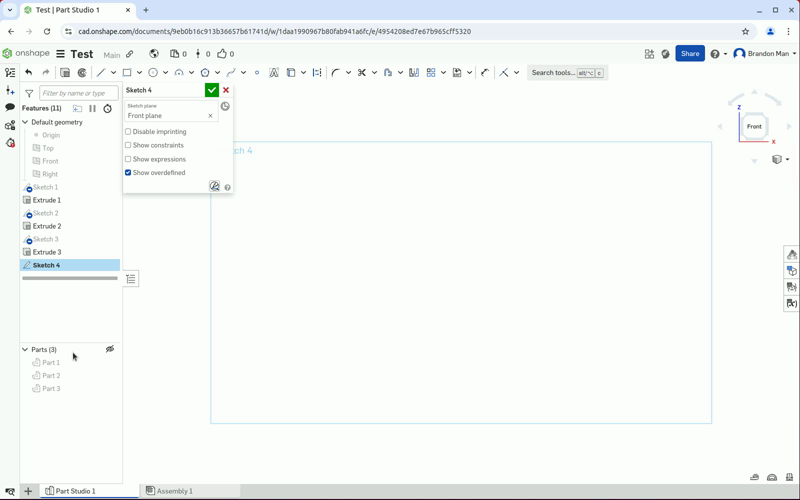
key(l)
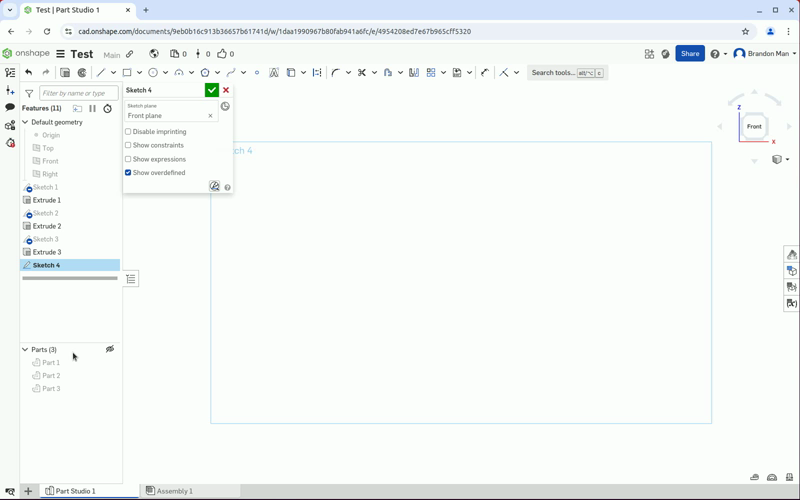
key_down(shift)
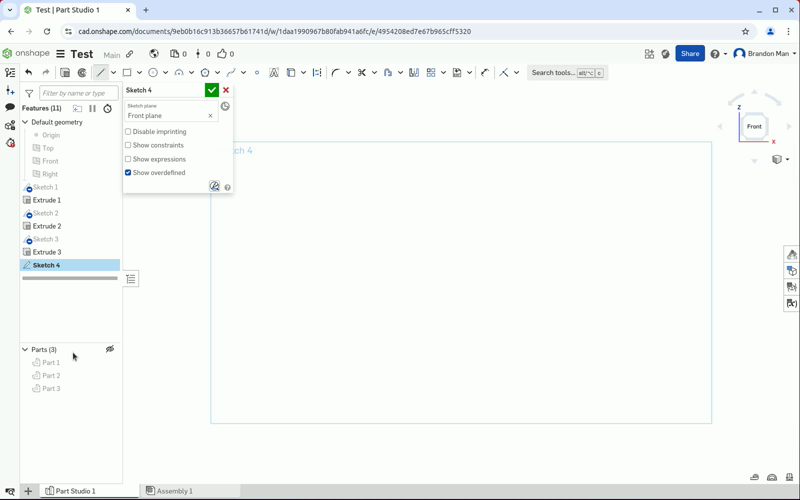
mouse_move(460, 288)
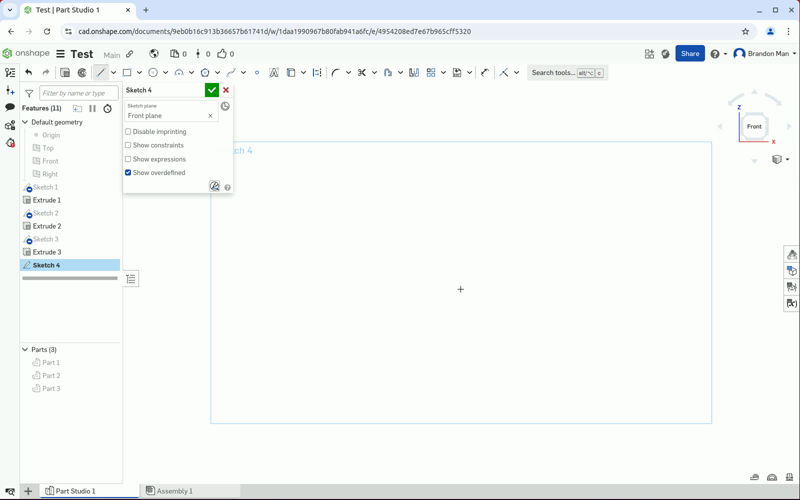
click(460, 288)
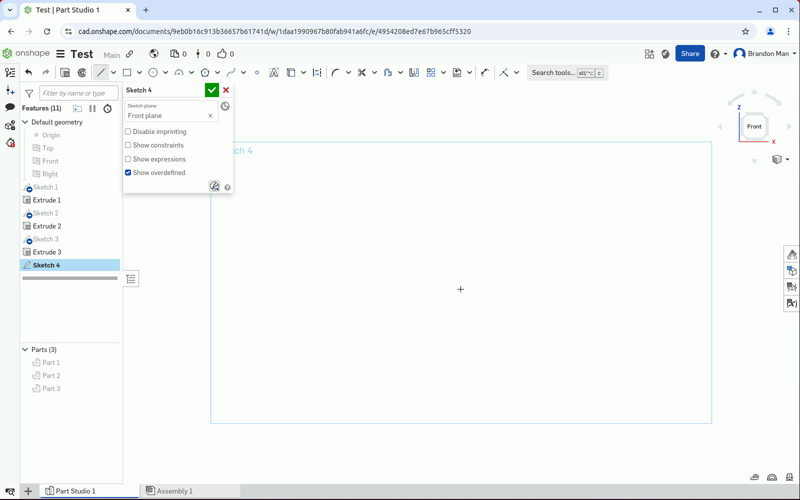
key_up(shift)
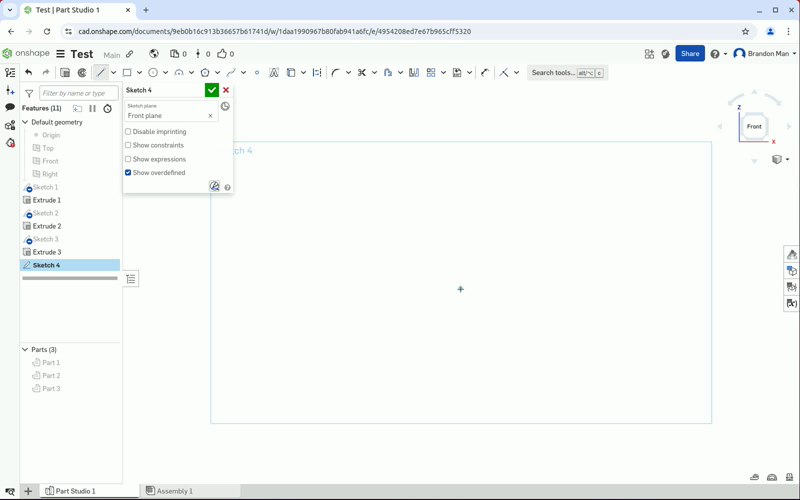
key_down(shift)
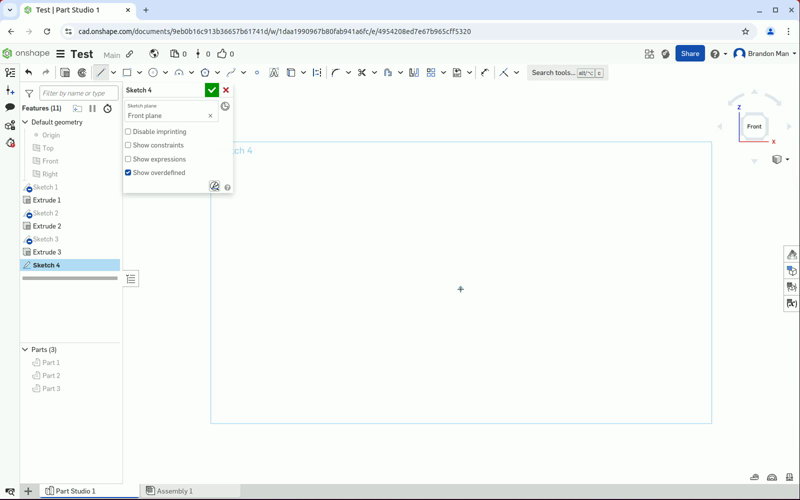
mouse_move(490, 288)
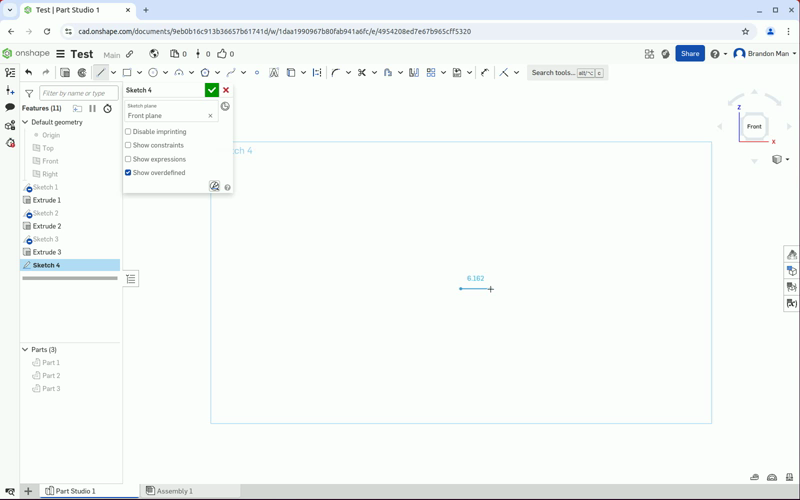
mouse_move(483, 288)
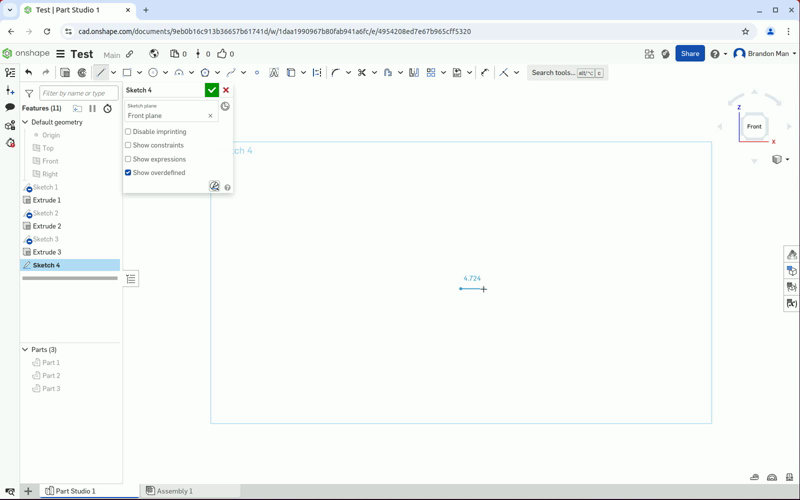
click(483, 288)
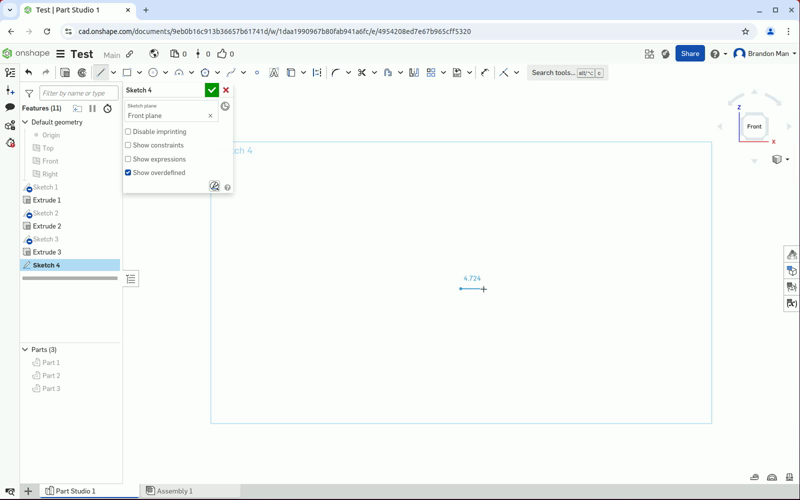
key_up(shift)
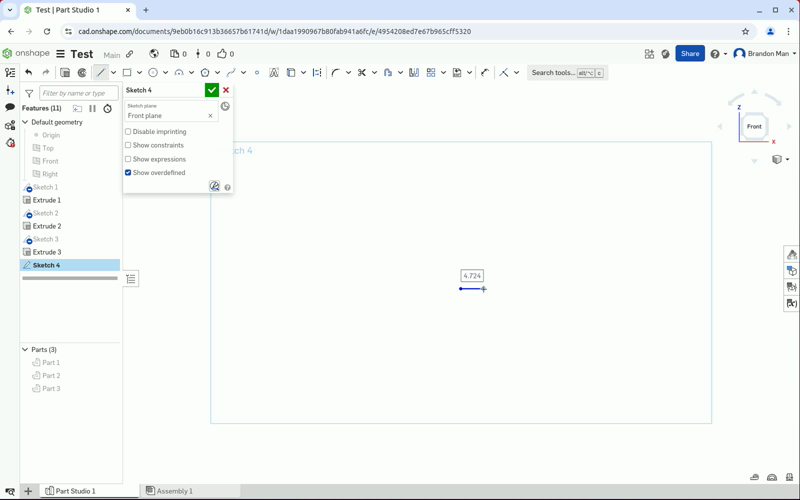
key_down(shift)
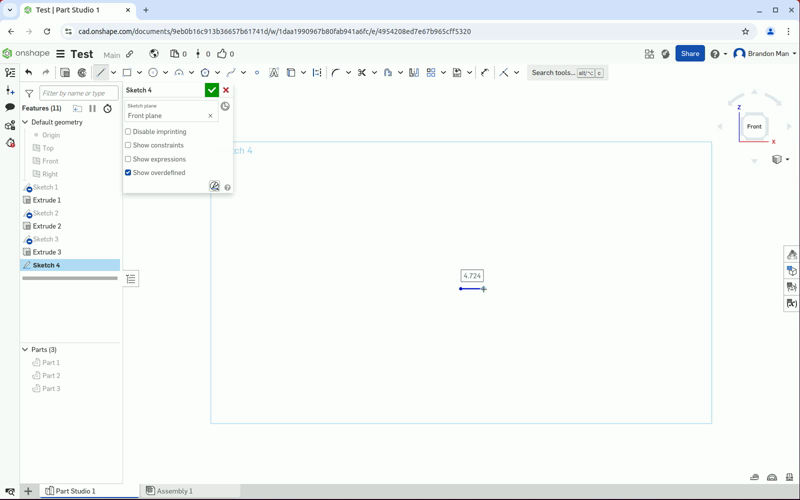
mouse_move(513, 288)
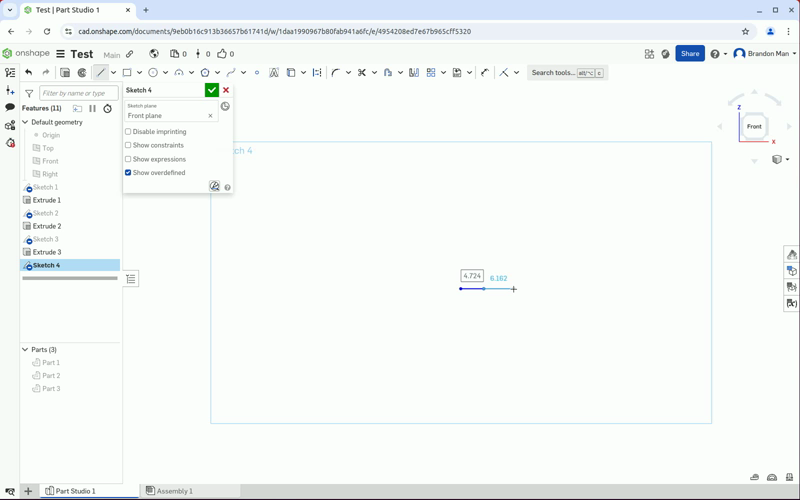
mouse_move(483, 256)
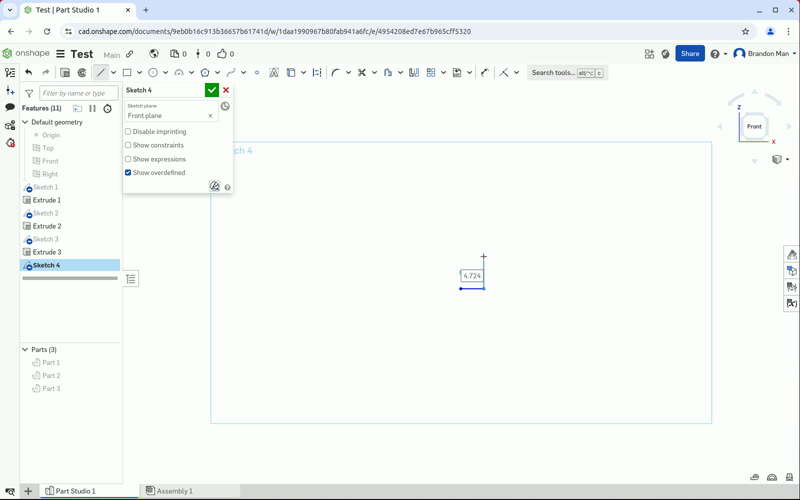
click(483, 256)
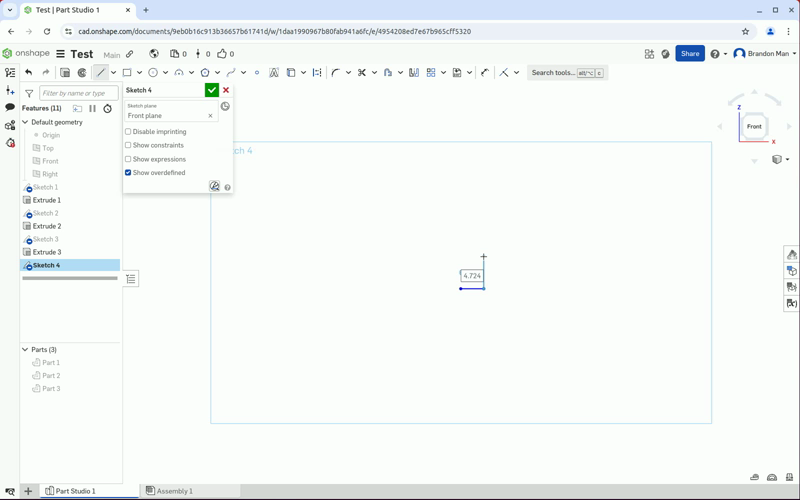
key_up(shift)
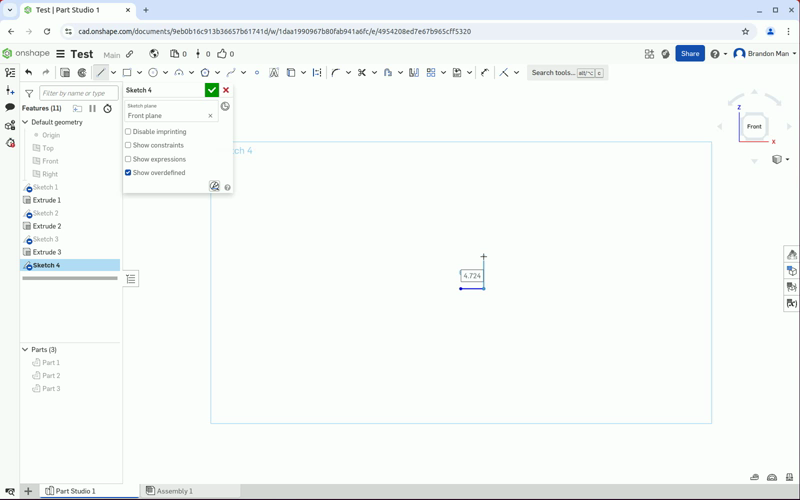
key_down(shift)
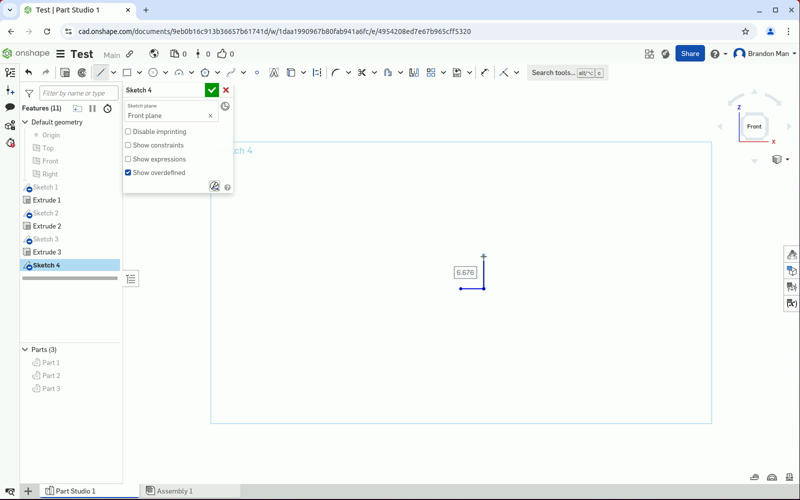
mouse_move(513, 256)
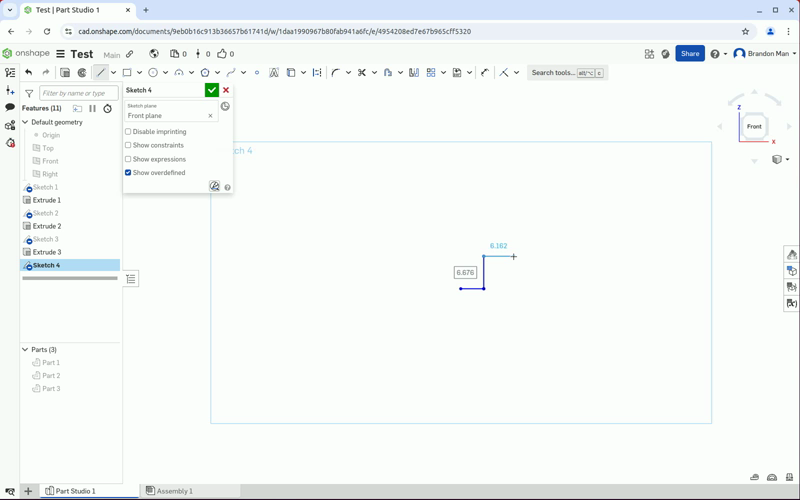
mouse_move(460, 256)
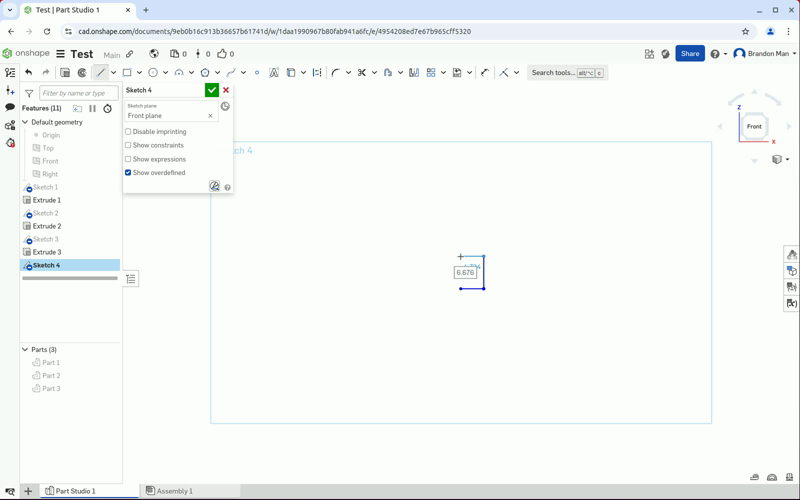
click(460, 256)
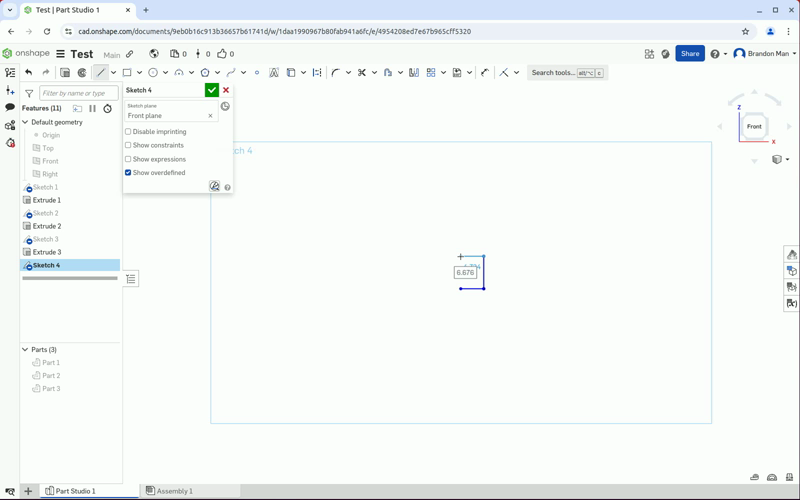
key_up(shift)
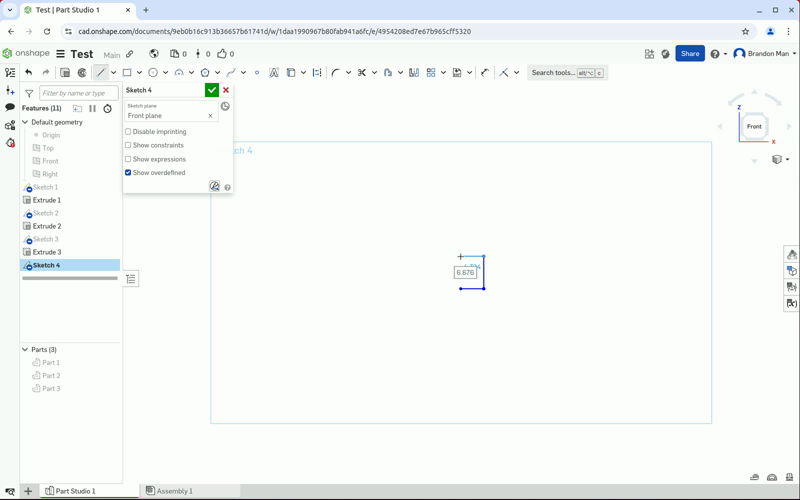
key_down(shift)
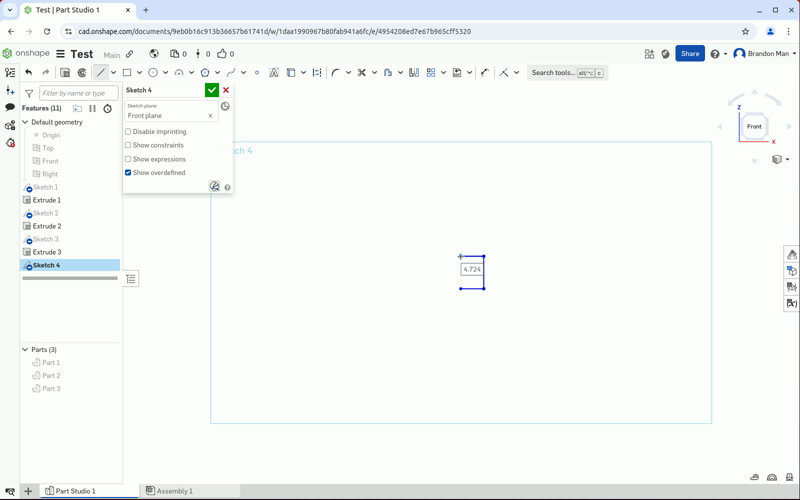
mouse_move(490, 256)
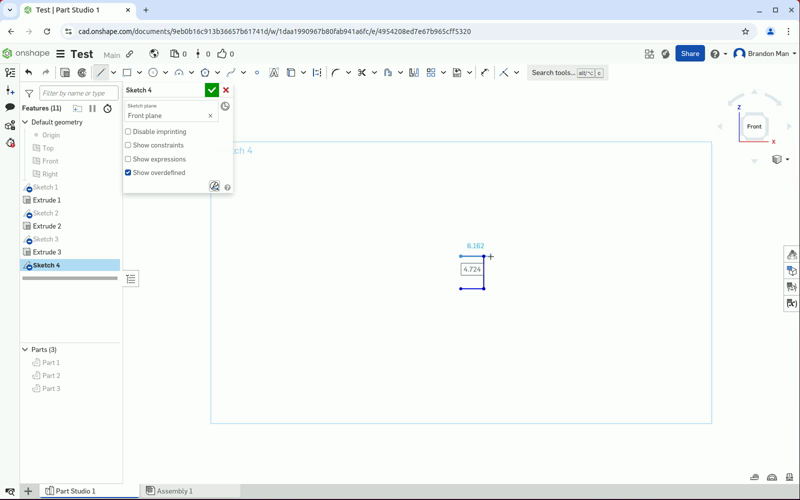
mouse_move(460, 270)
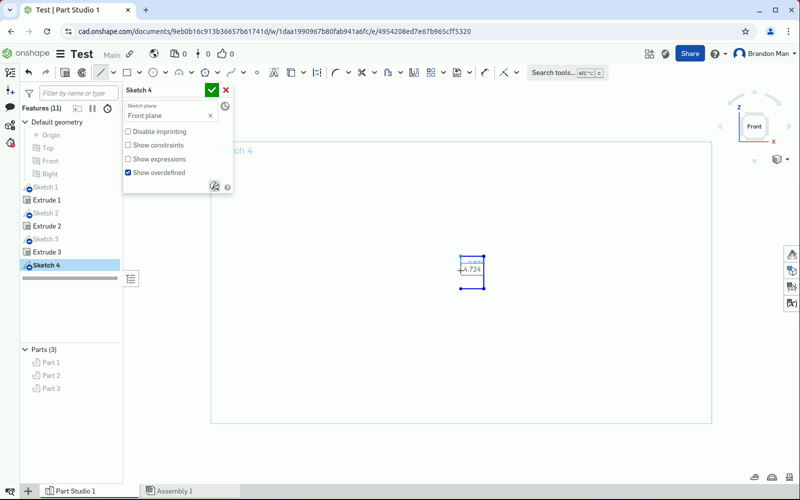
click(460, 270)
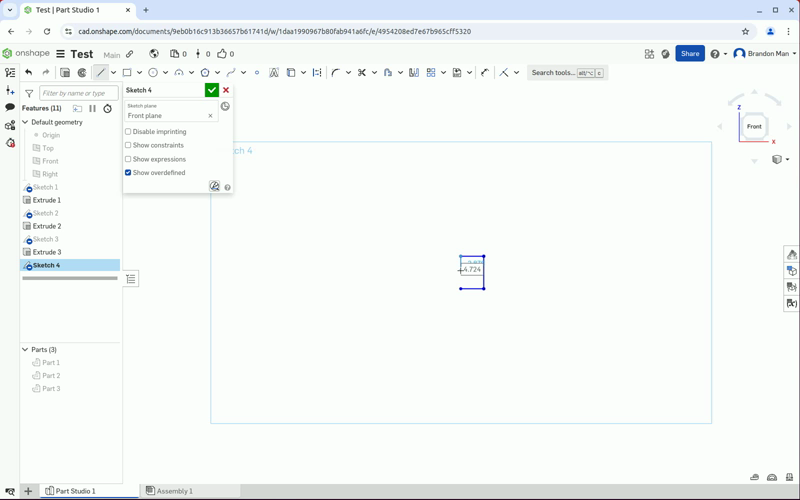
key_up(shift)
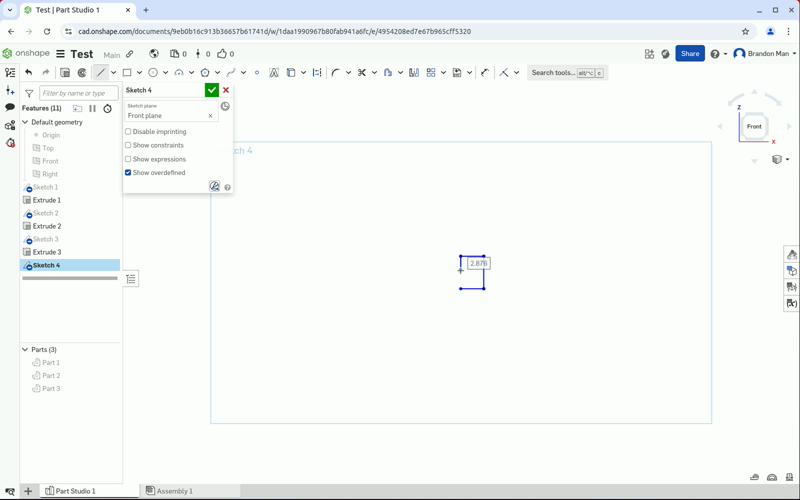
mouse_move(490, 270)
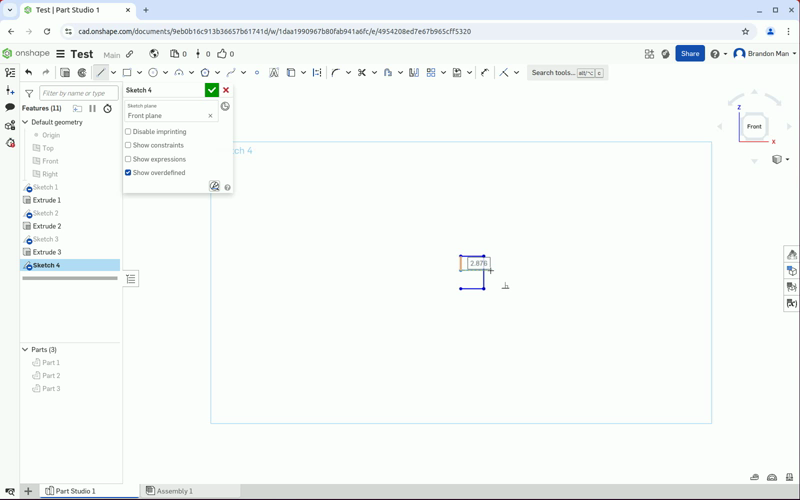
key_down(shift)
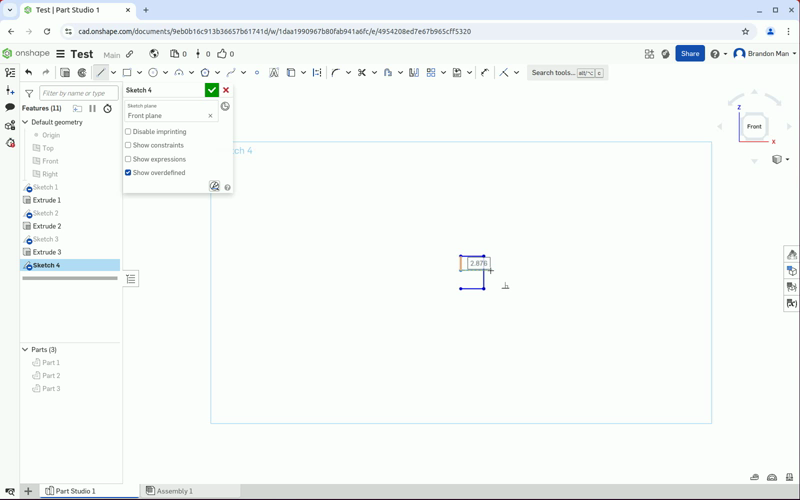
mouse_move(460, 288)
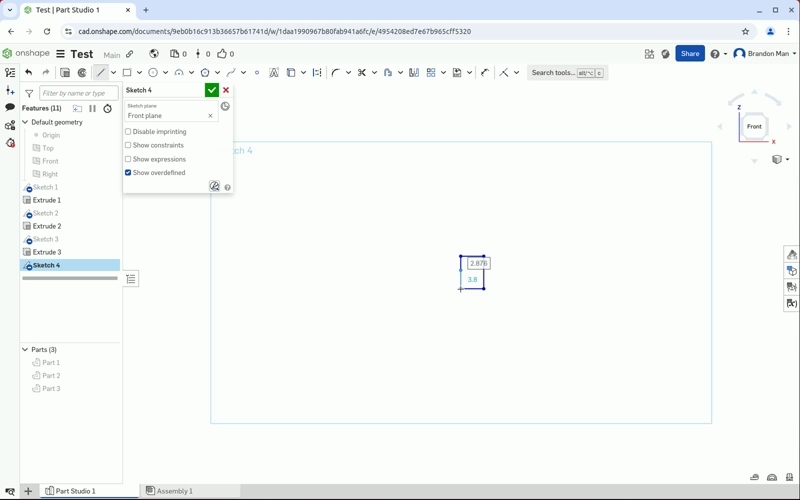
key_up(shift)
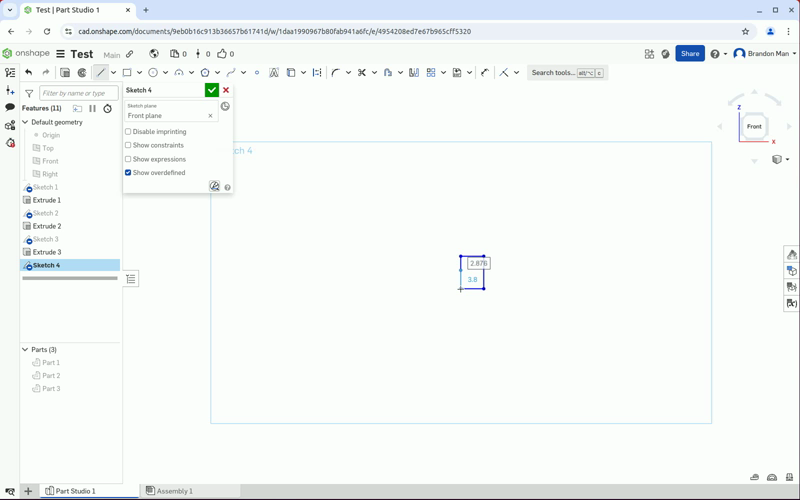
click(460, 288)
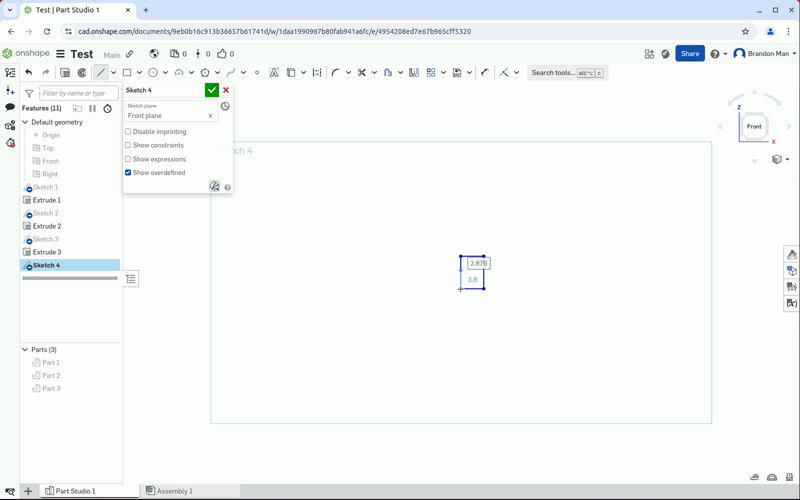
key(esc)
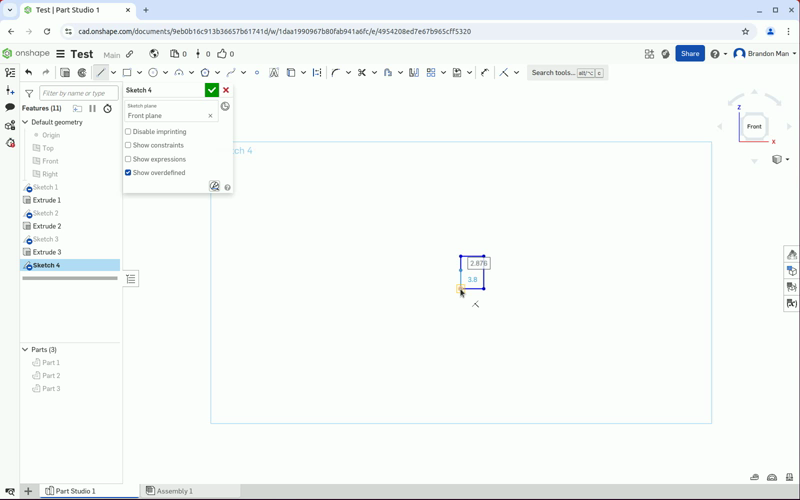
mouse_move(473, 284)
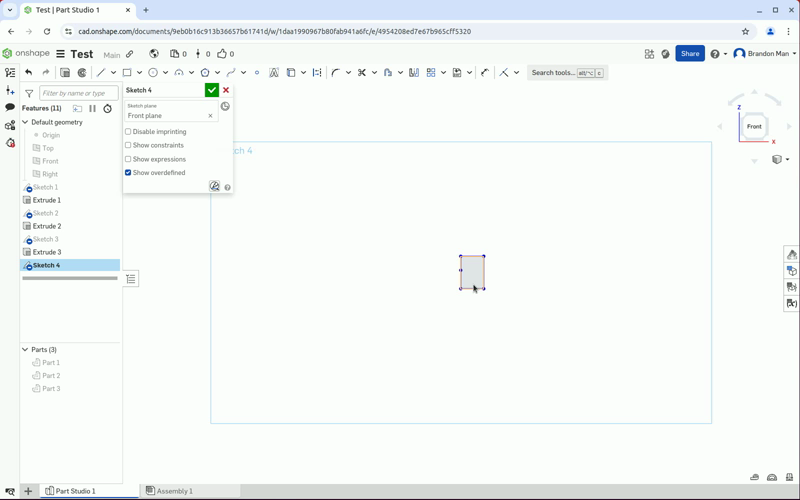
scroll(6)
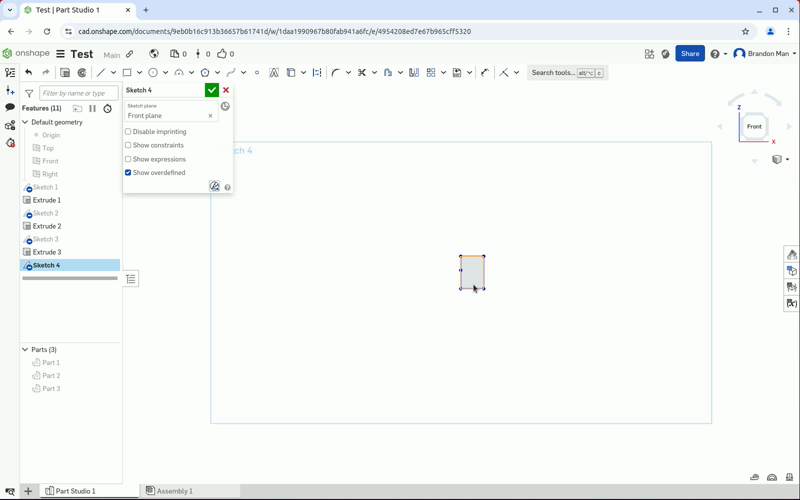
scroll(6)
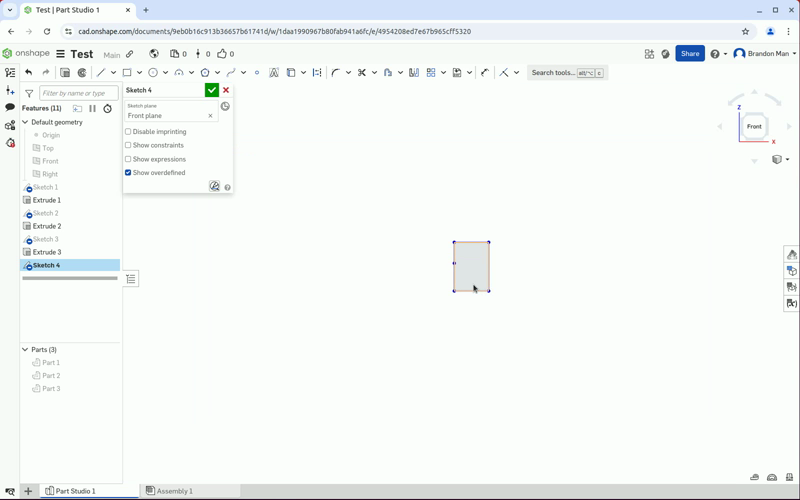
scroll(6)
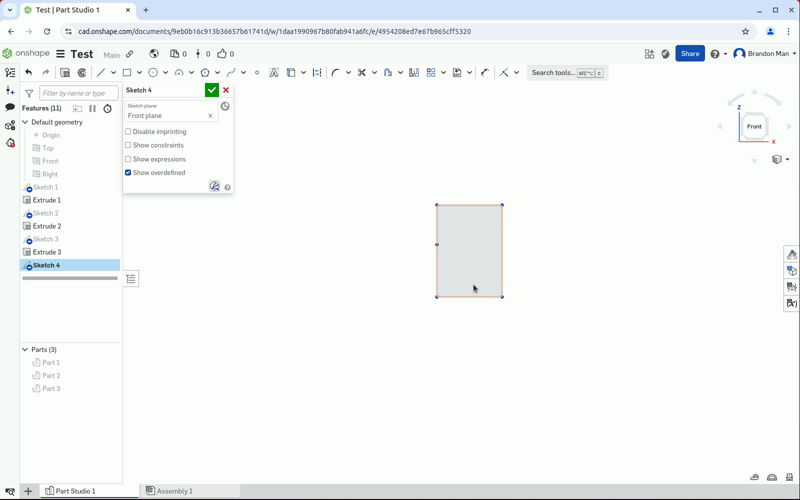
scroll(6)
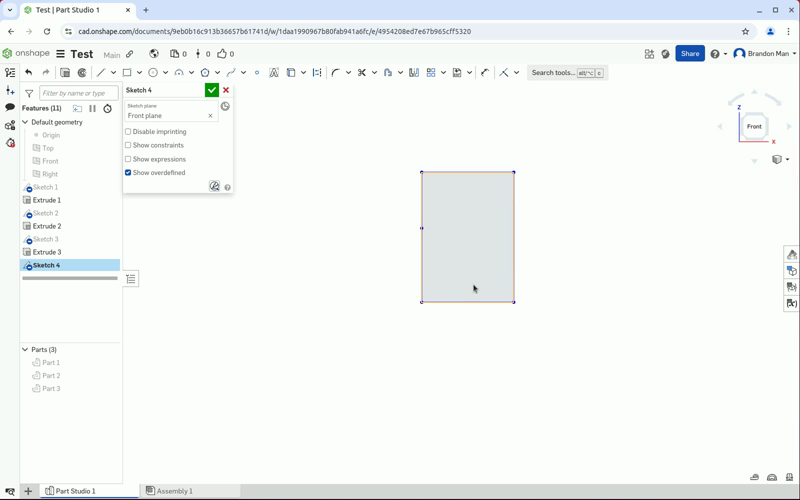
scroll(6)
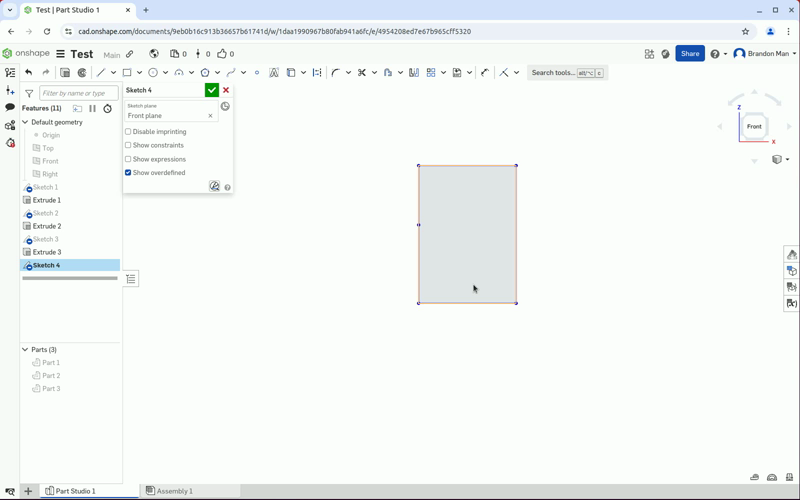
scroll(6)
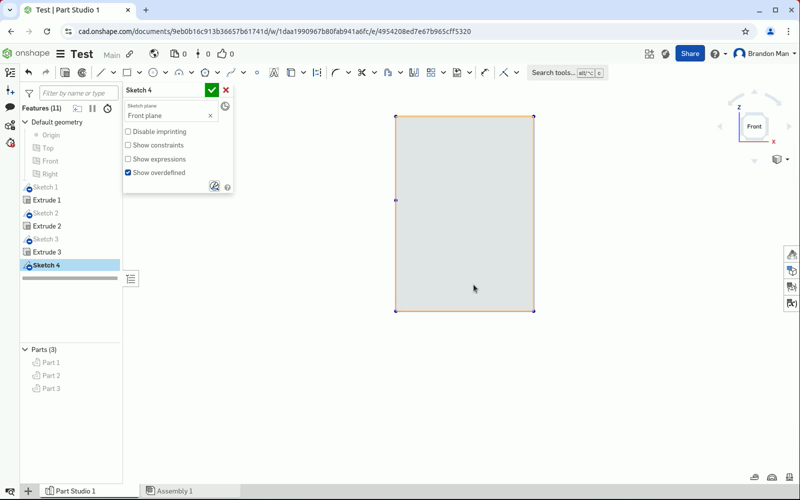
scroll(6)
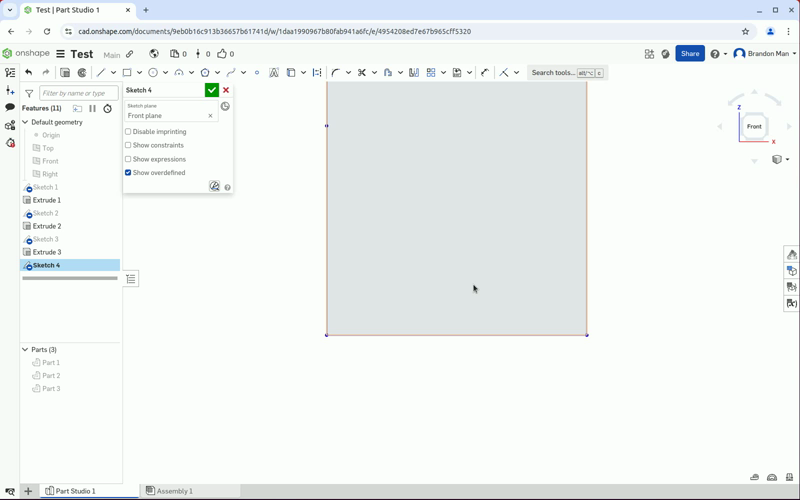
click(473, 284)
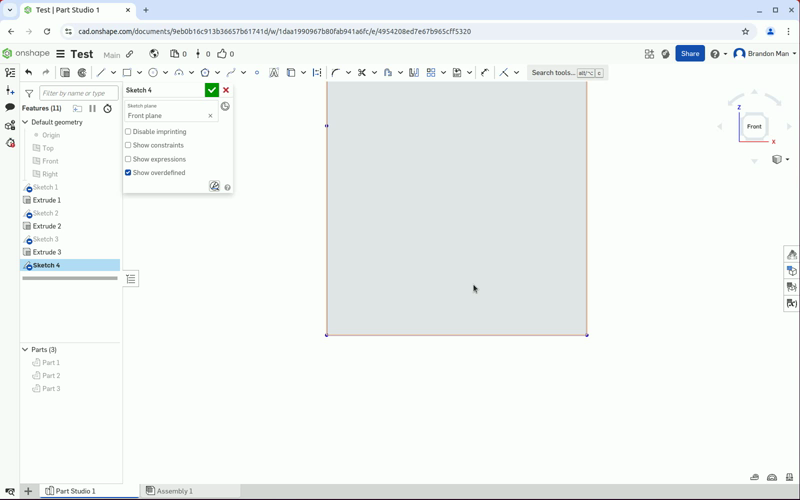
scroll(-6)
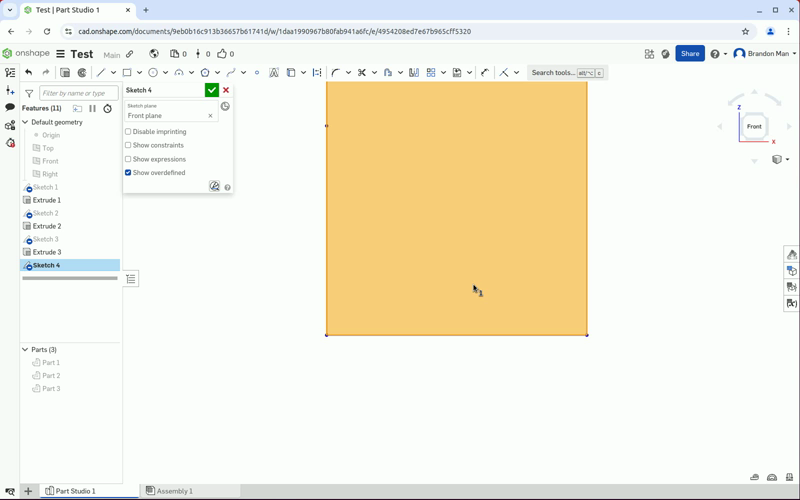
scroll(-6)
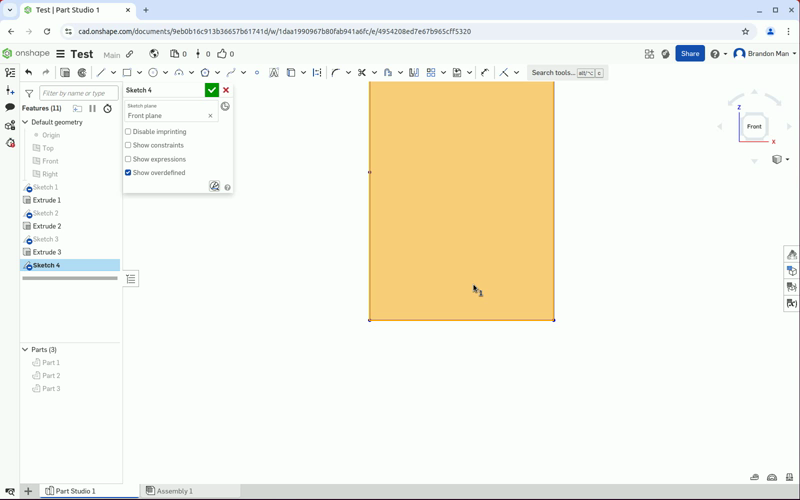
scroll(-6)
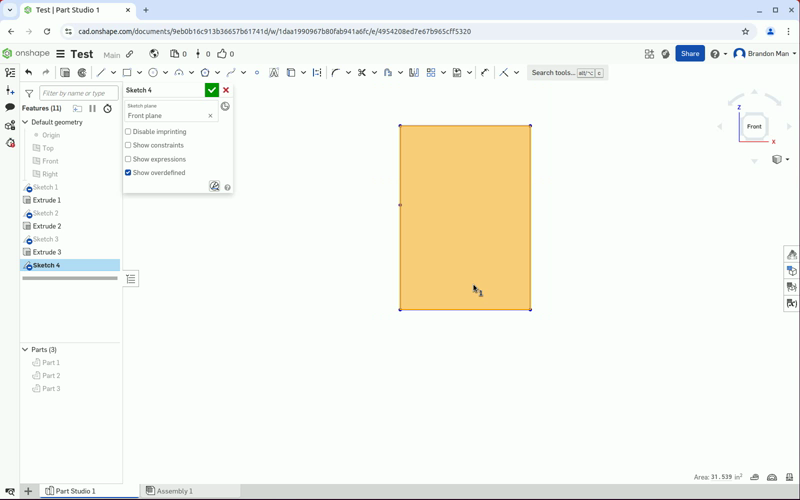
scroll(-6)
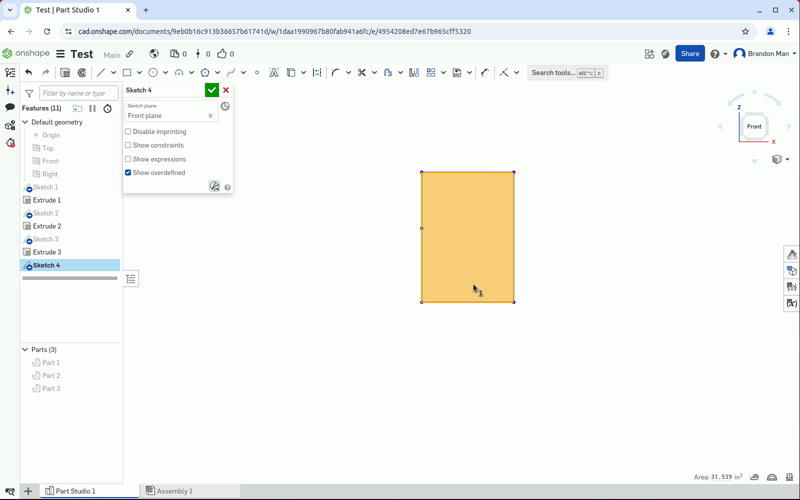
scroll(-6)
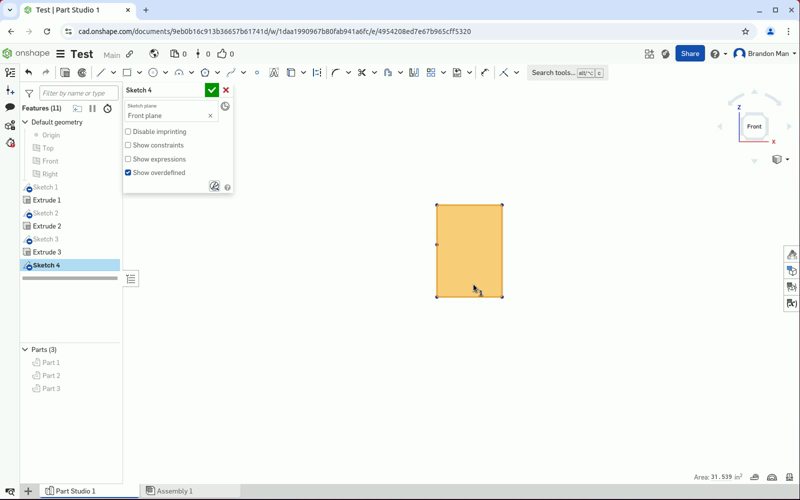
scroll(-6)
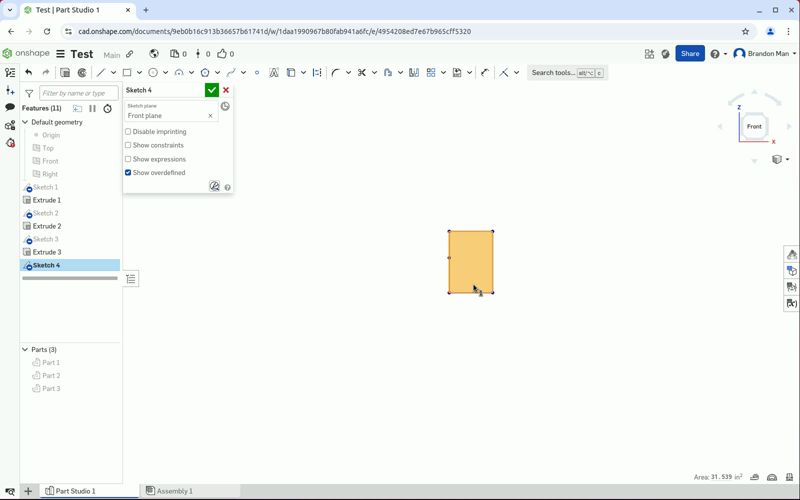
scroll(-6)
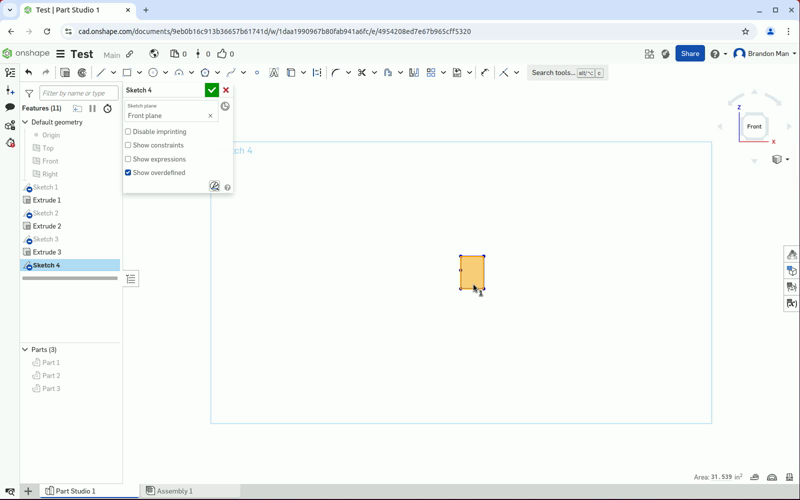
mouse_move(73, 352)
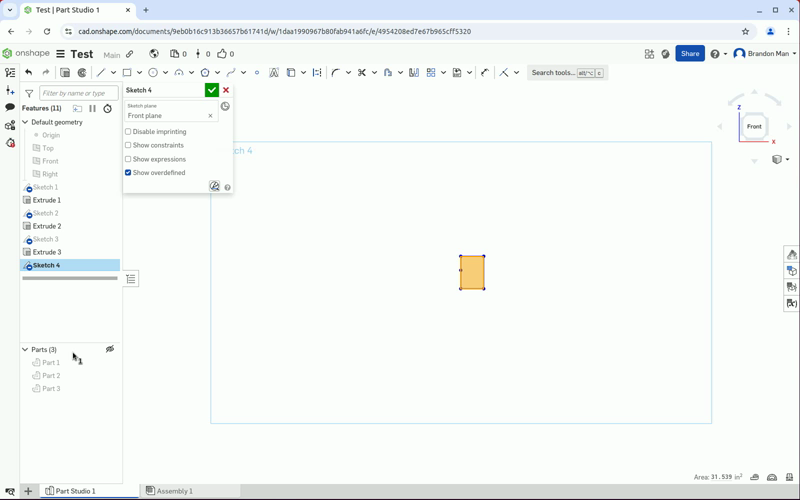
key(shift+y)
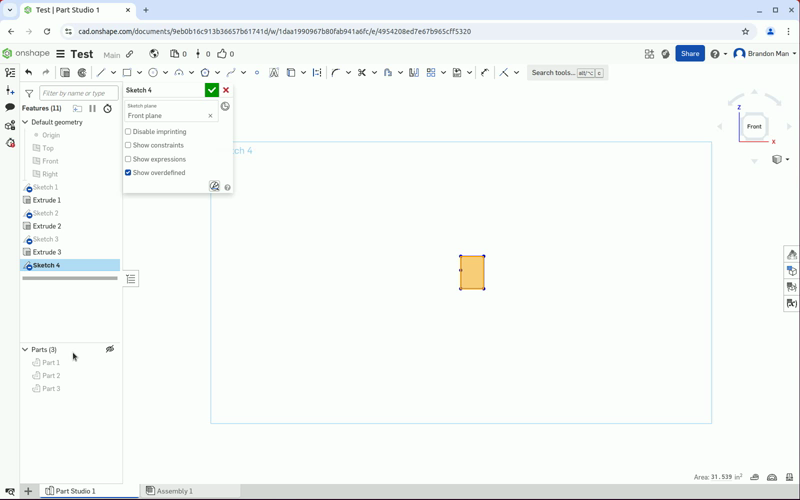
key(shift+e)
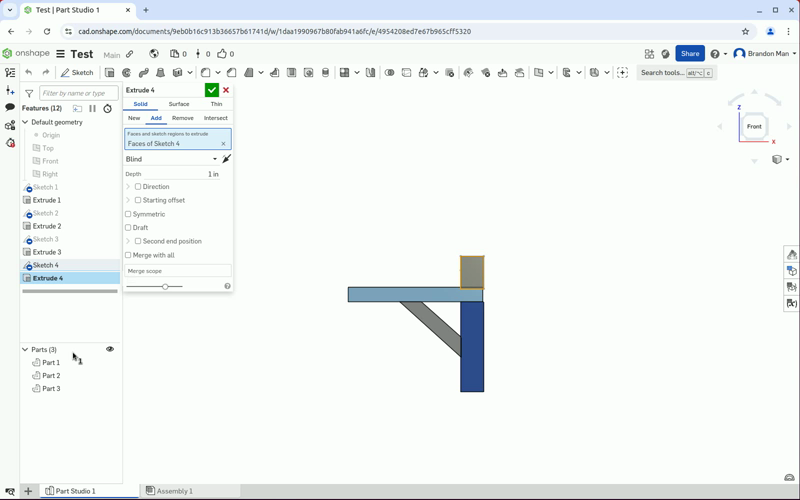
mouse_move(143, 106)
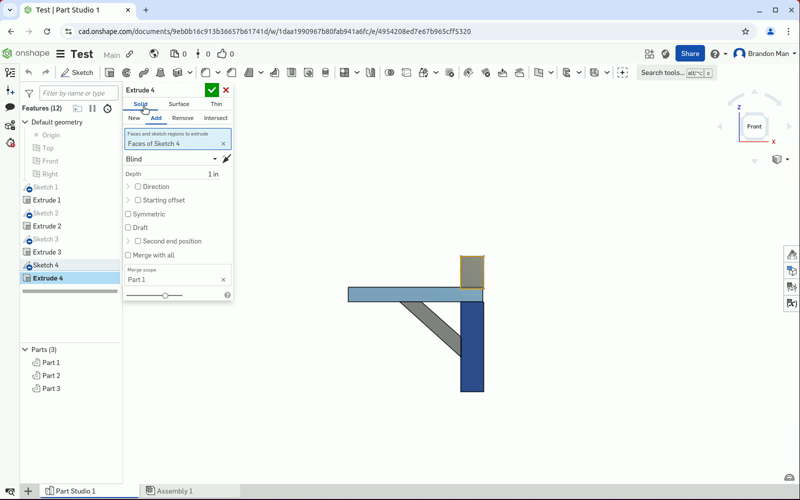
click(143, 106)
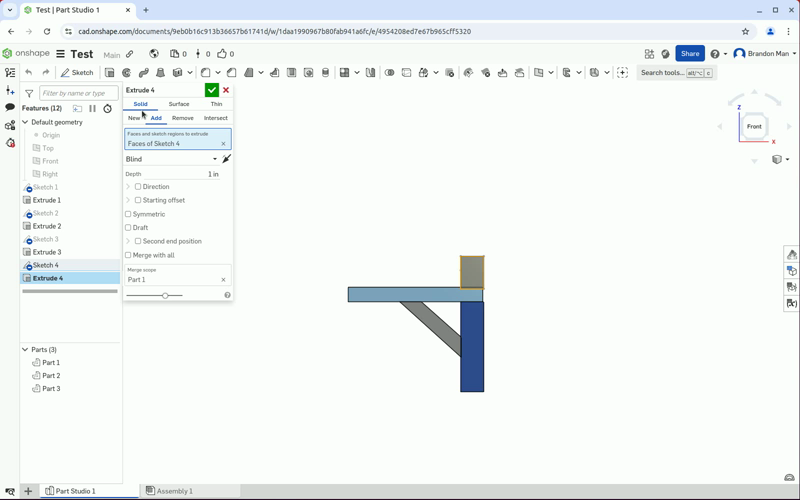
mouse_move(137, 120)
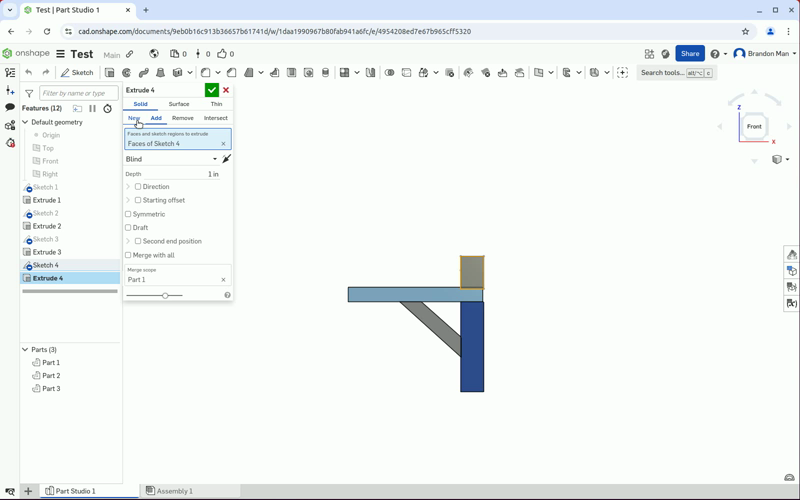
click(137, 120)
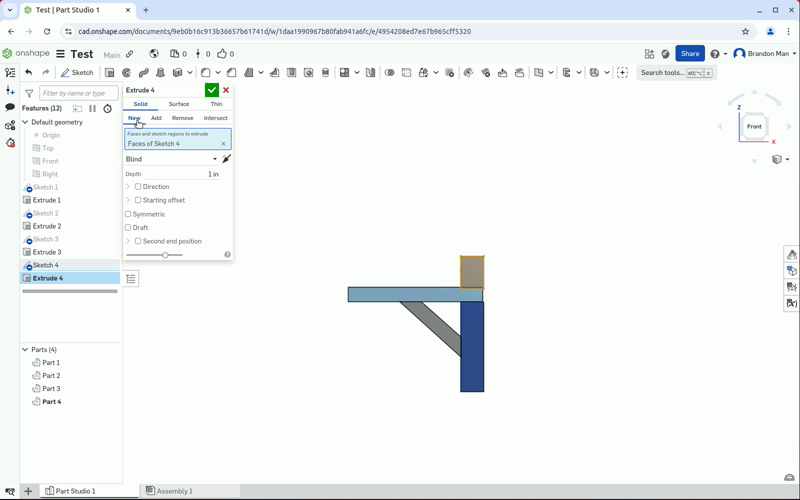
key(tab, 4)
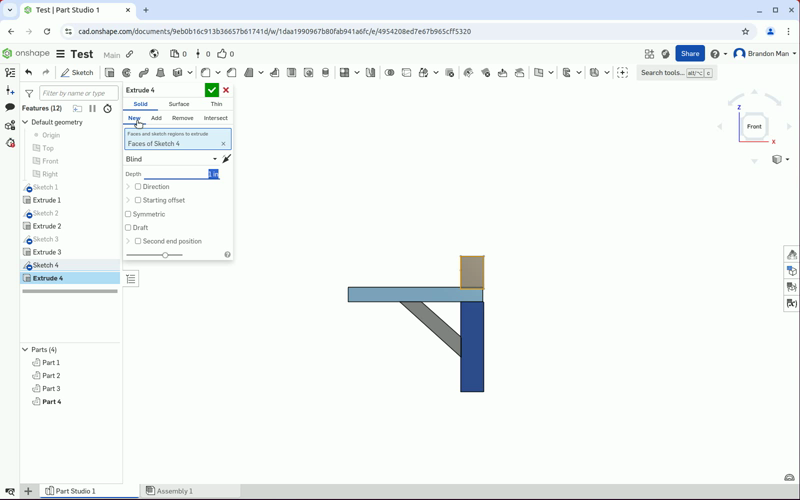
text(15.646)
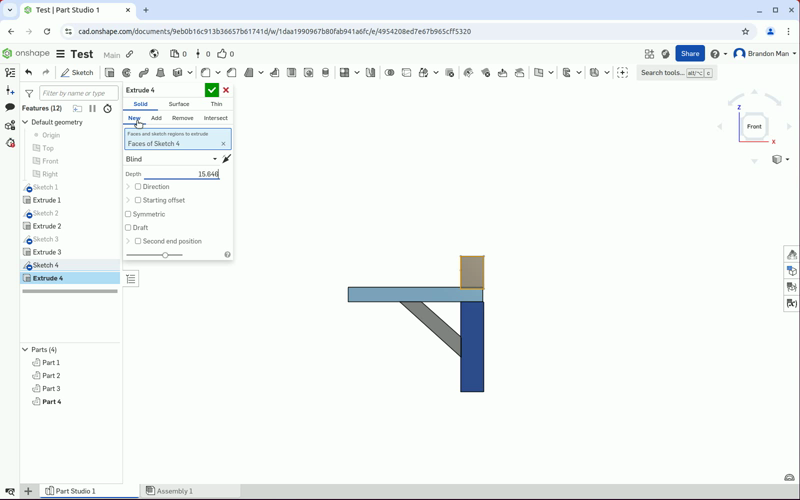
key(enter)
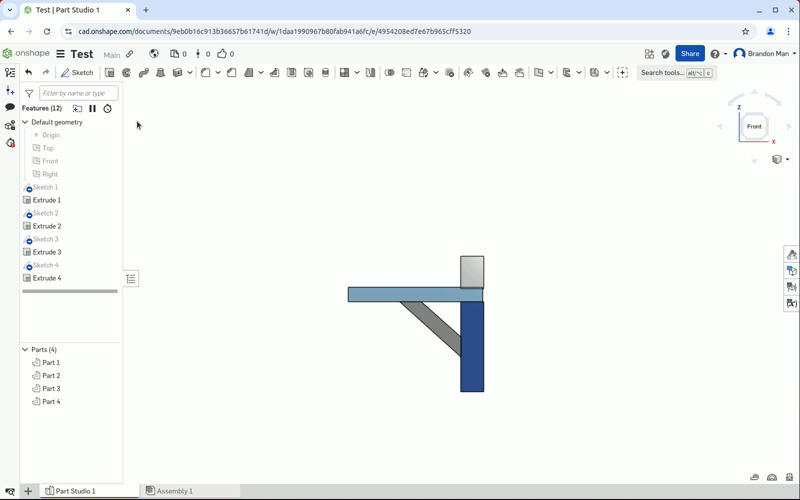
key(shift+h)
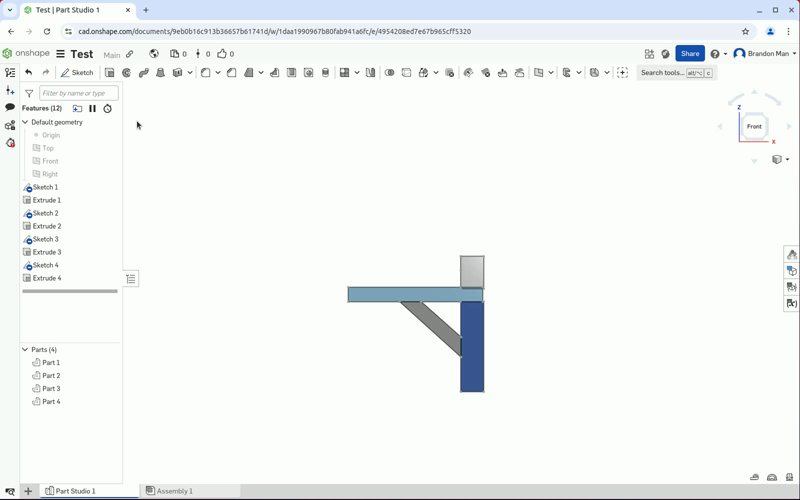
key(shift+h)
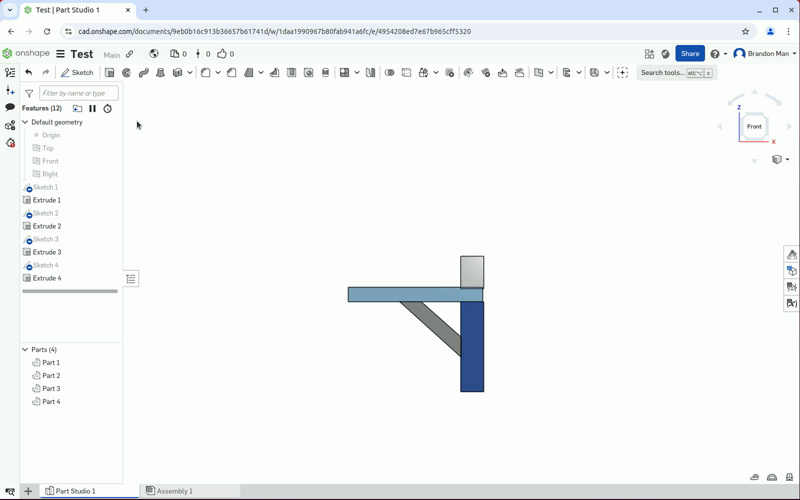
mouse_move(73, 189)
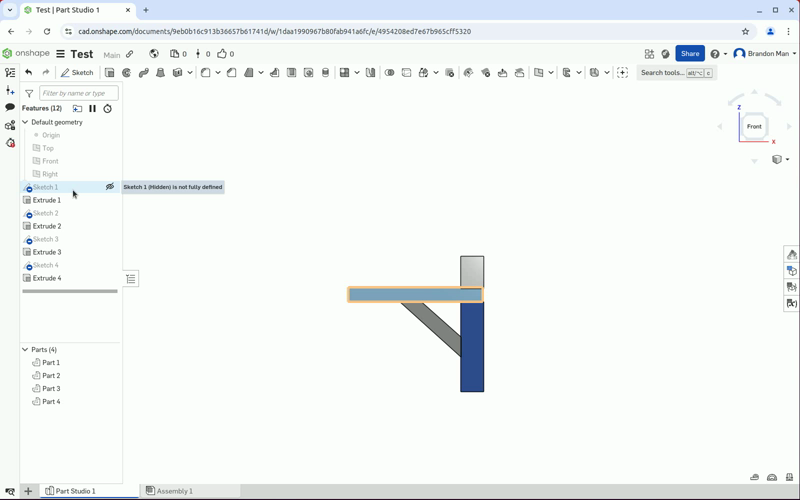
click(73, 189)
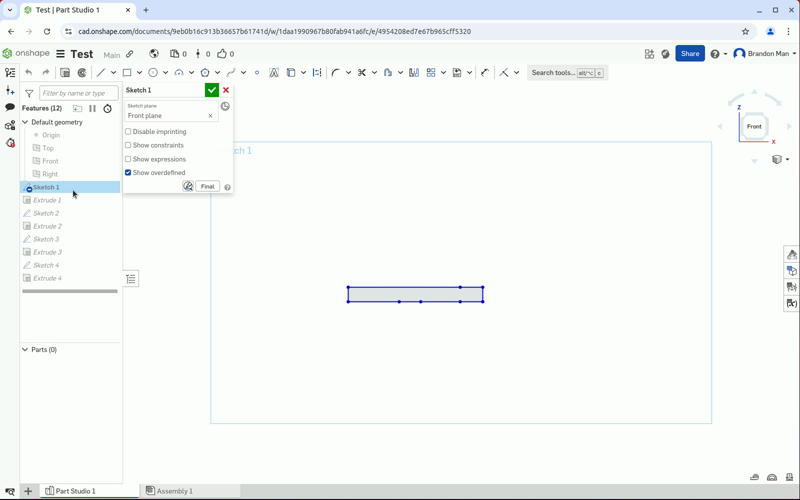
mouse_move(229, 92)
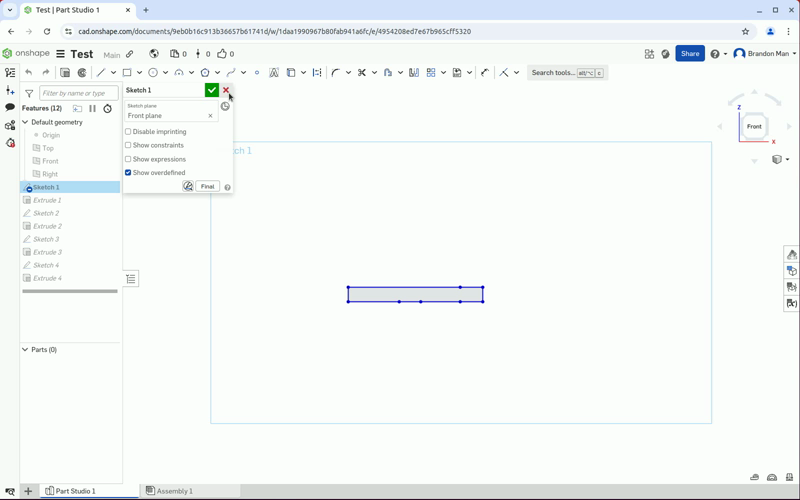
click(229, 92)
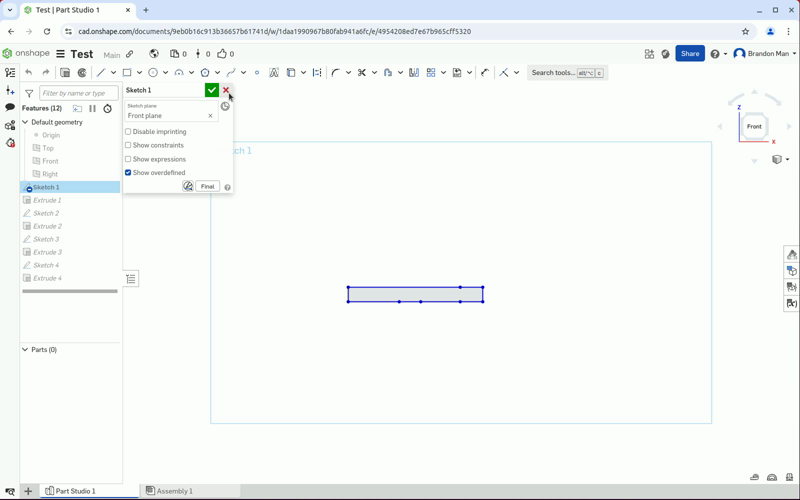
key(shift+s)
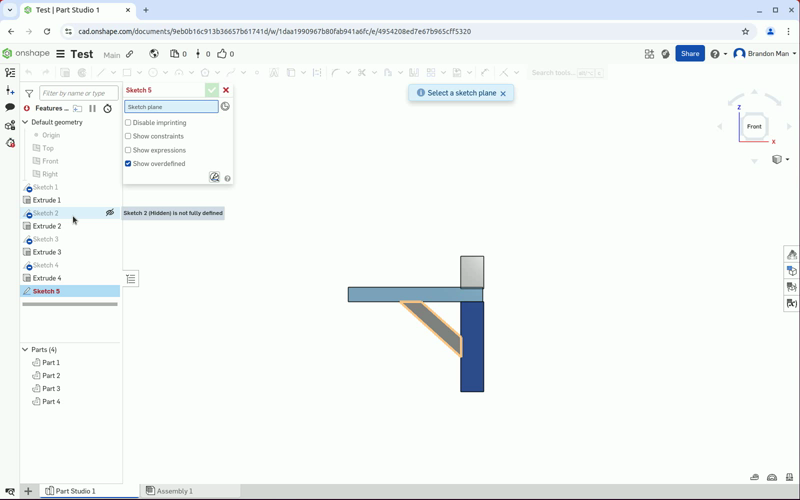
scroll(3)
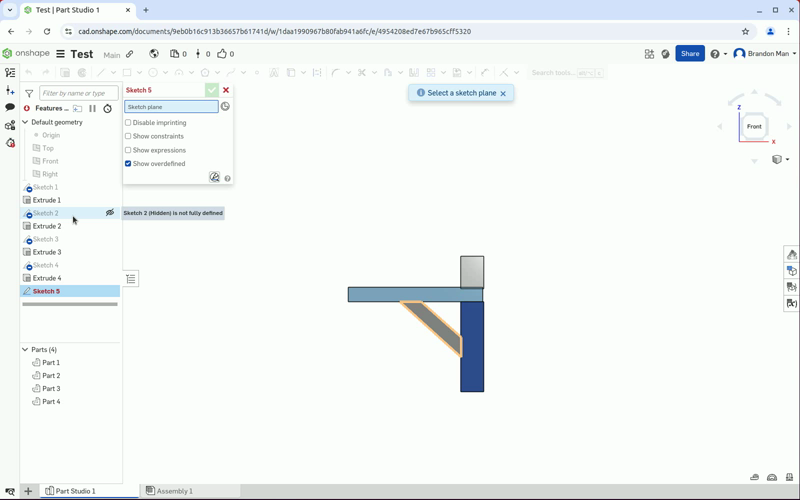
mouse_move(73, 163)
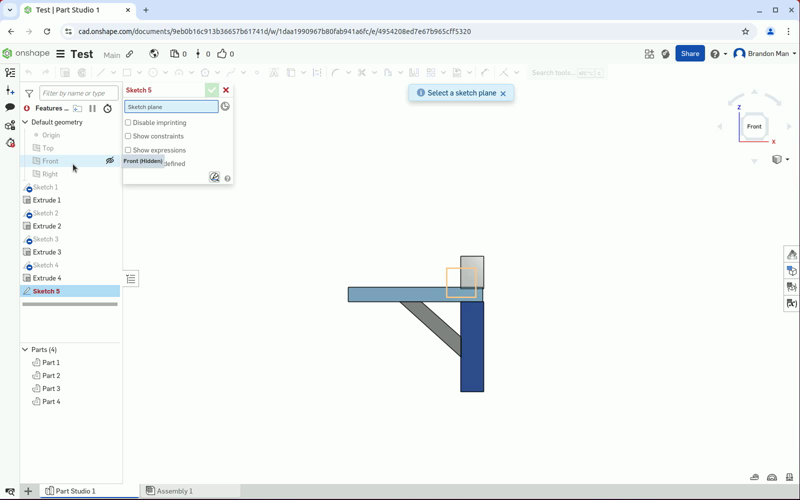
click(73, 163)
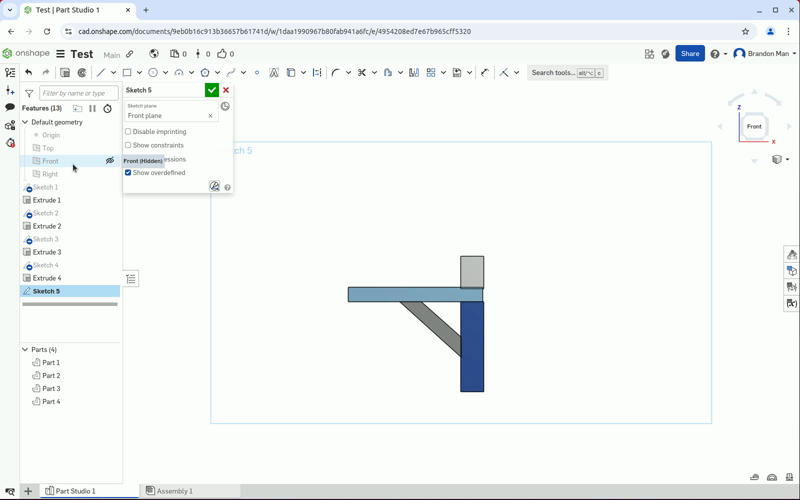
mouse_move(73, 352)
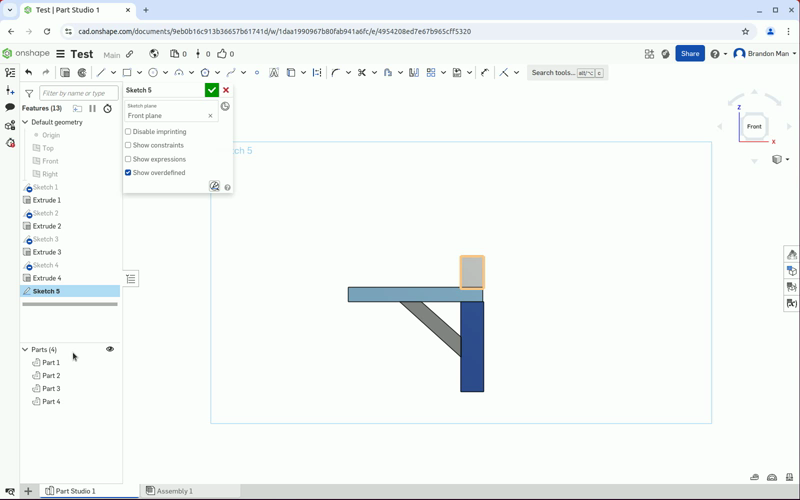
key(y)
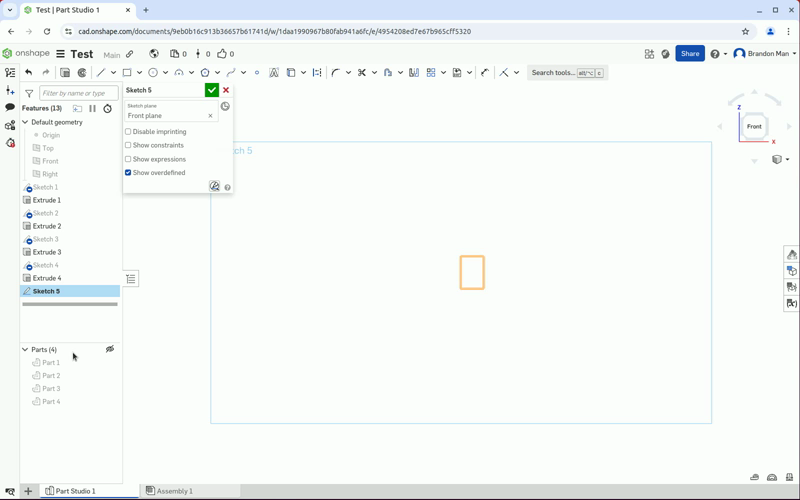
key(l)
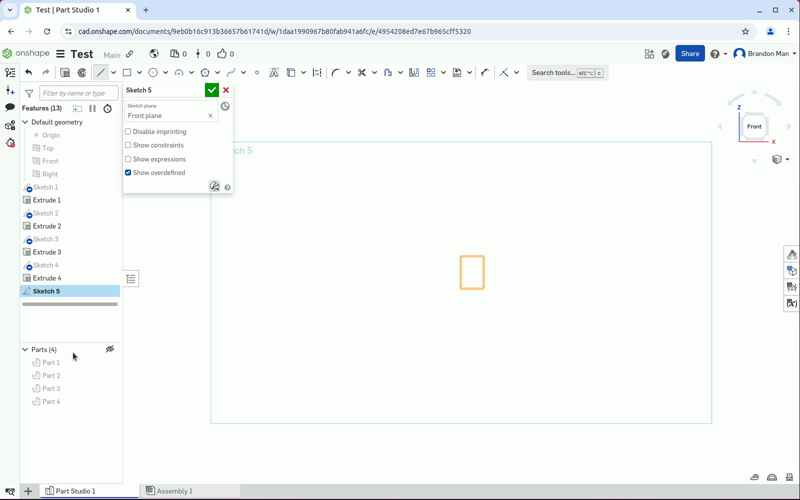
key_down(shift)
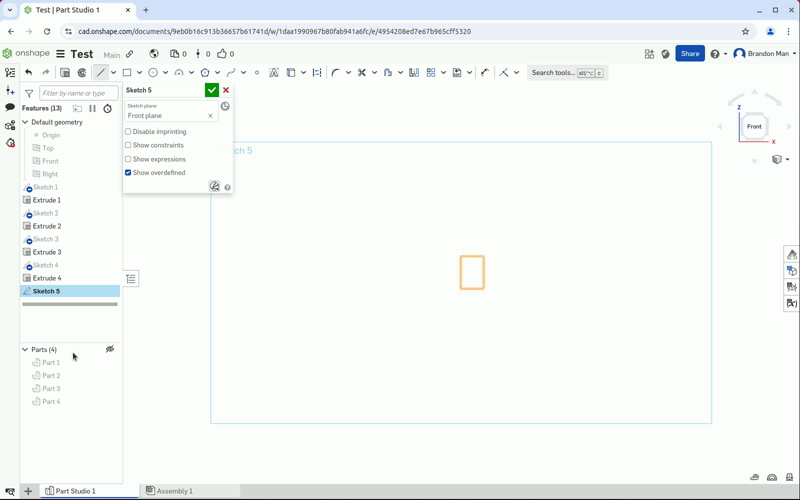
mouse_move(416, 270)
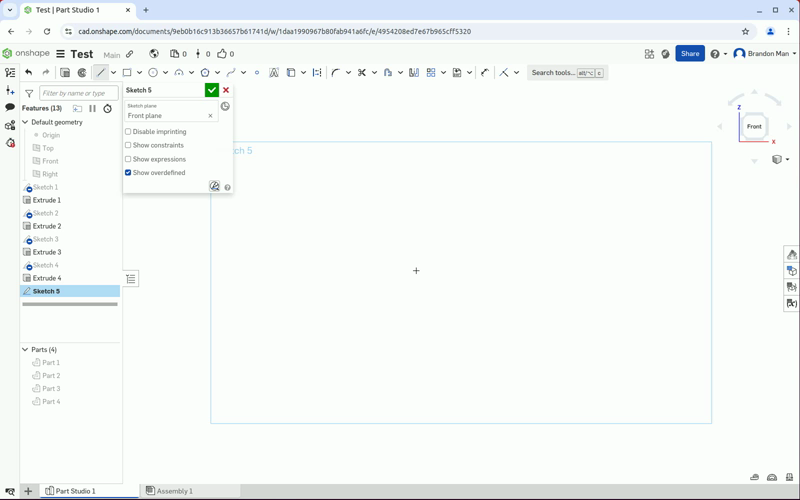
click(416, 270)
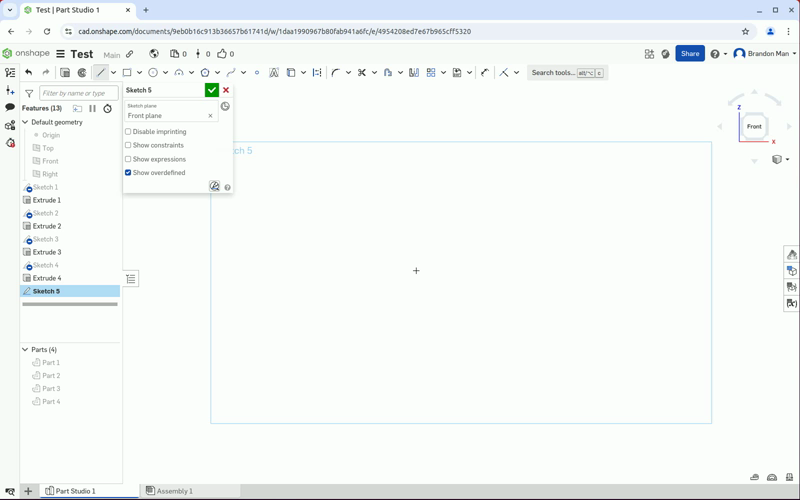
key_up(shift)
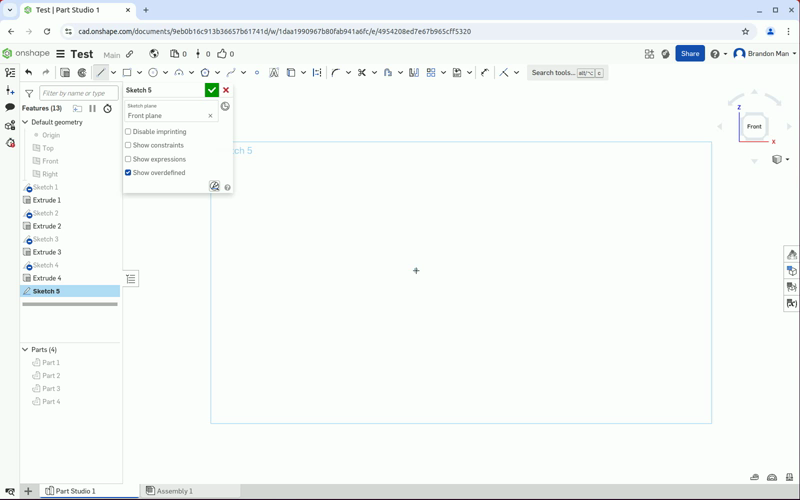
key_down(shift)
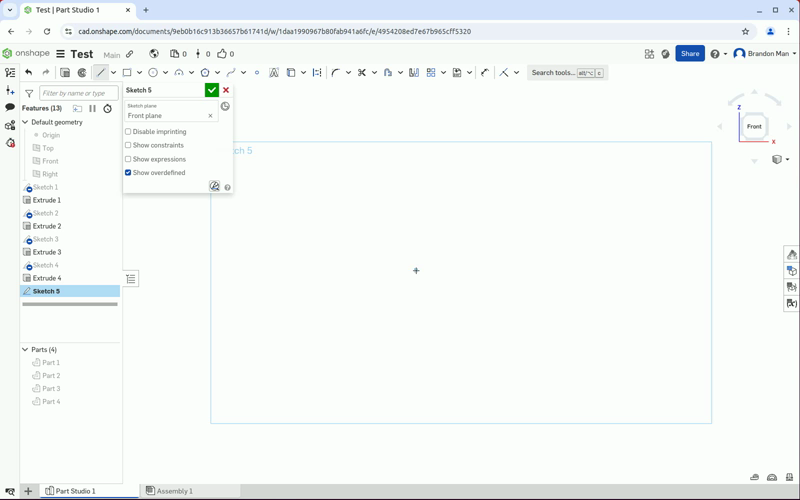
mouse_move(446, 270)
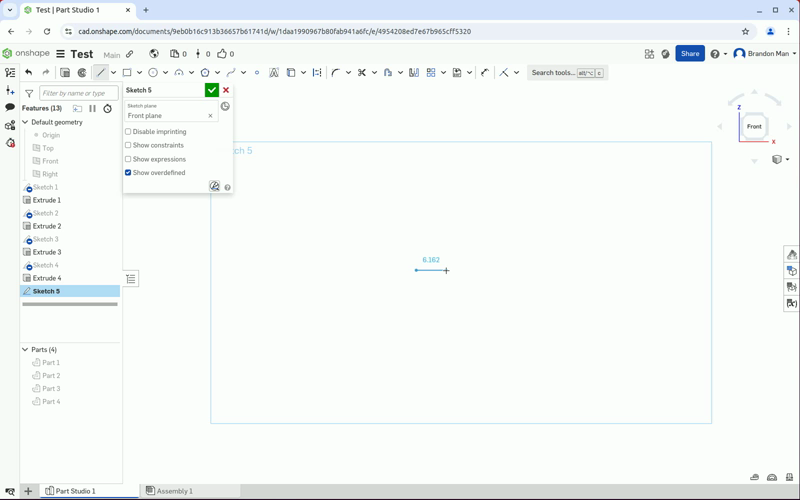
mouse_move(461, 270)
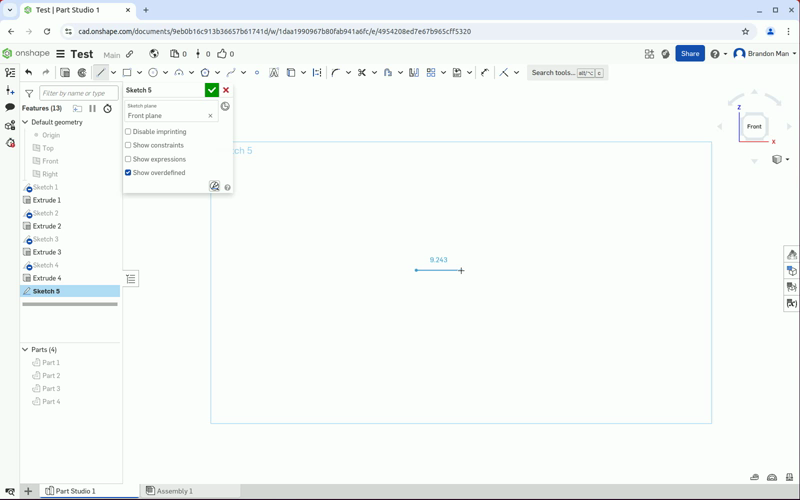
click(461, 270)
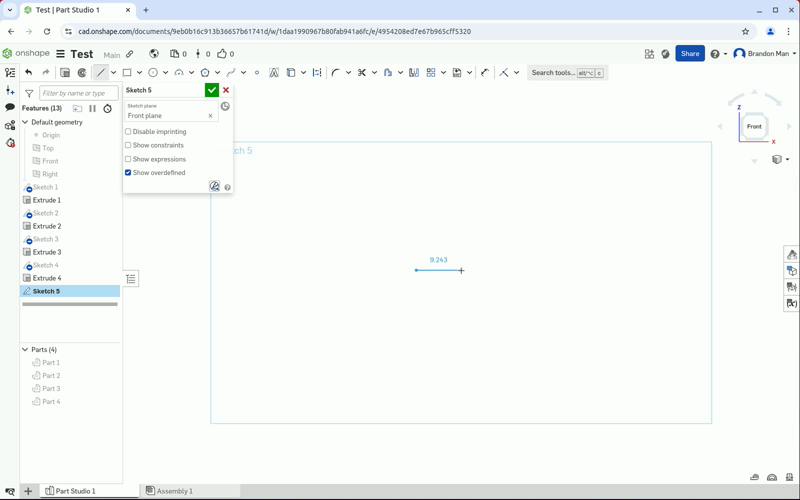
key_up(shift)
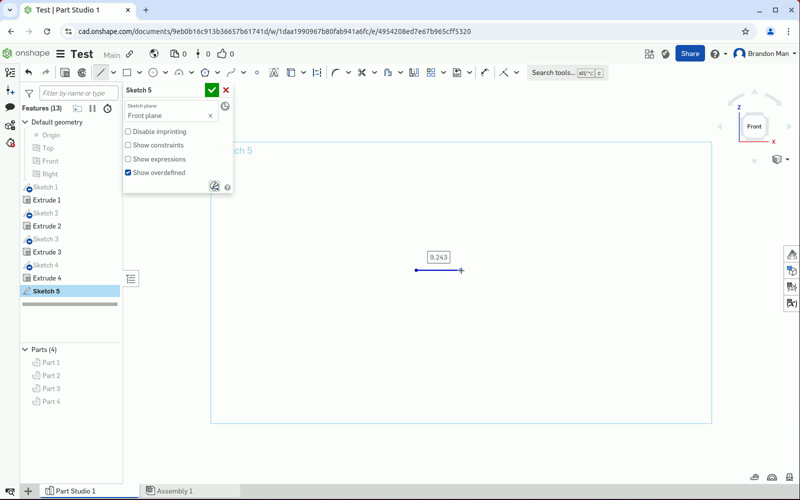
key_down(shift)
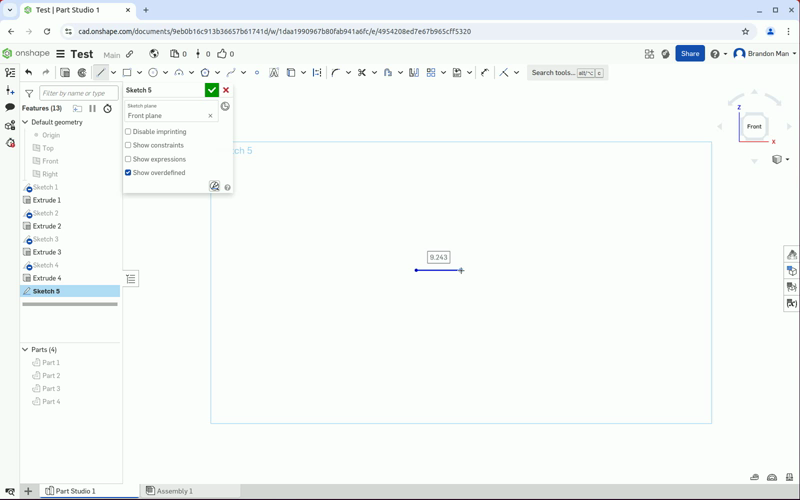
mouse_move(491, 270)
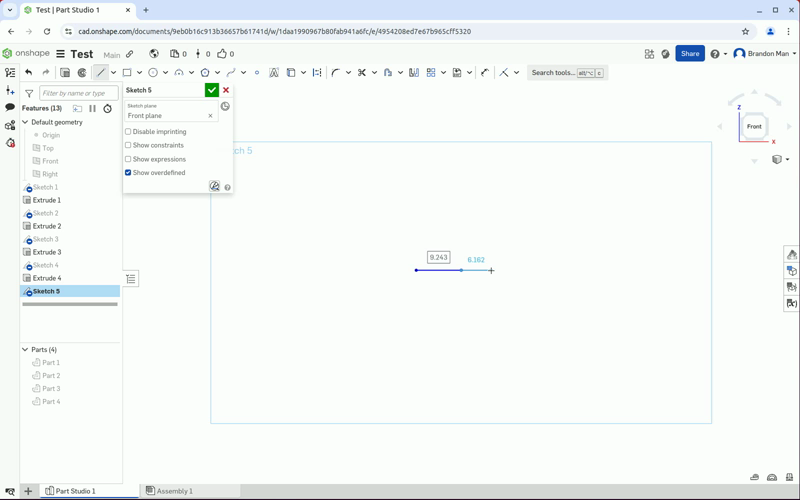
mouse_move(461, 256)
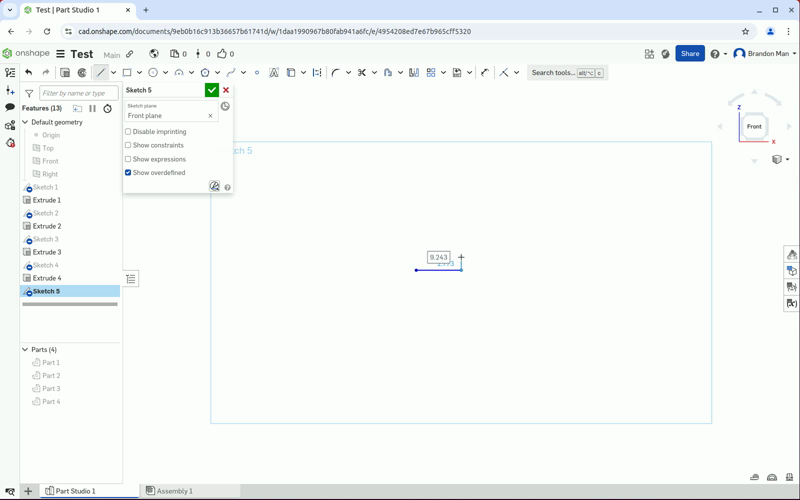
click(461, 256)
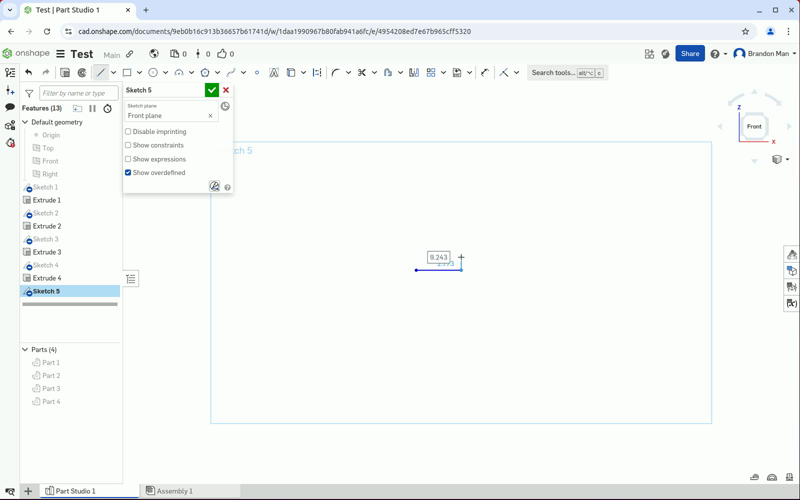
key_up(shift)
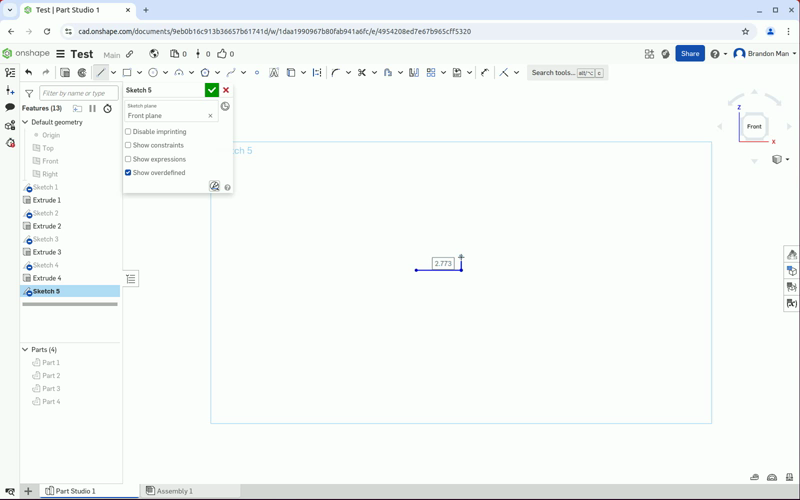
key_down(shift)
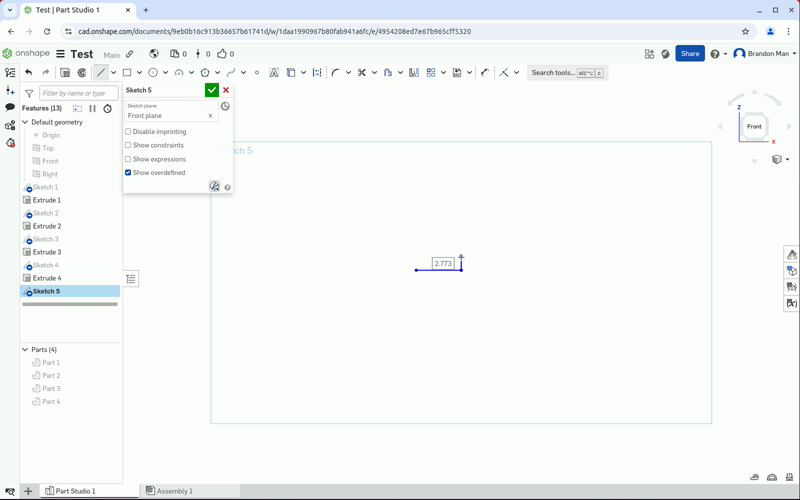
mouse_move(491, 256)
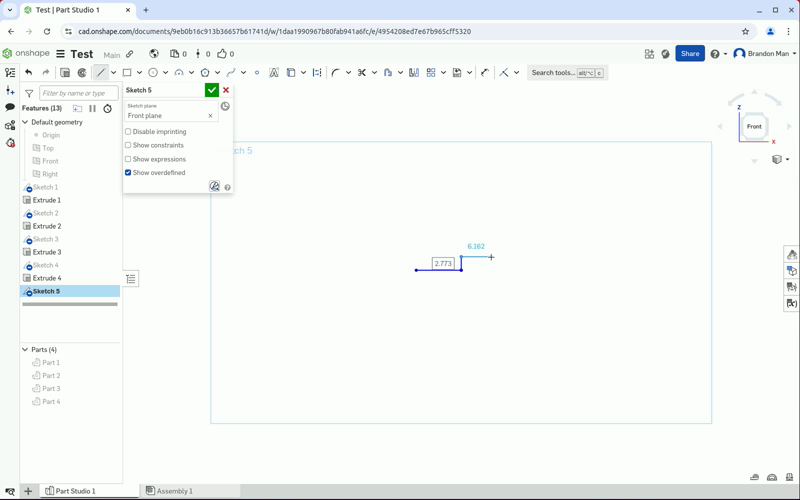
mouse_move(416, 256)
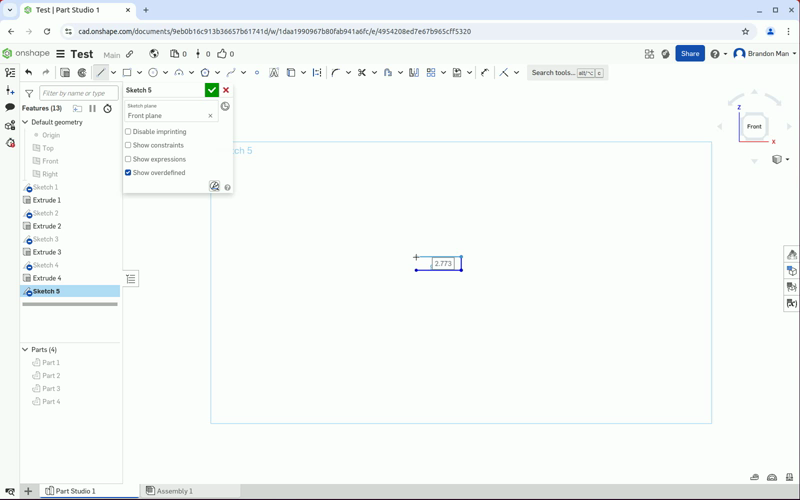
click(416, 256)
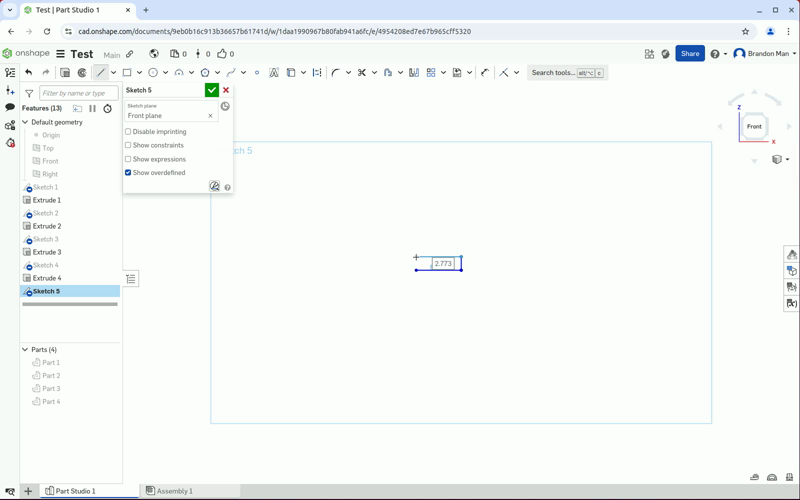
key_up(shift)
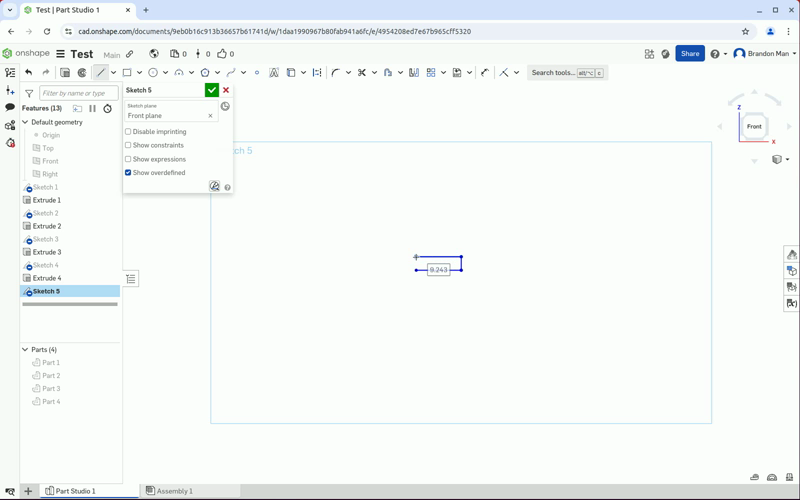
mouse_move(446, 256)
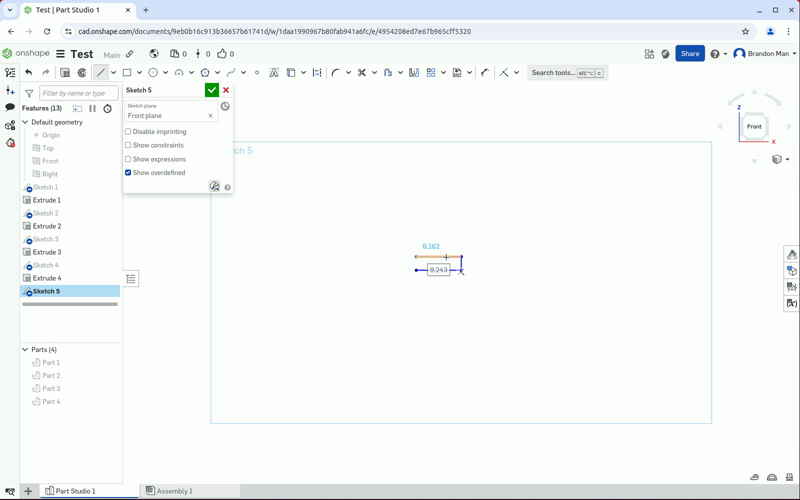
key_down(shift)
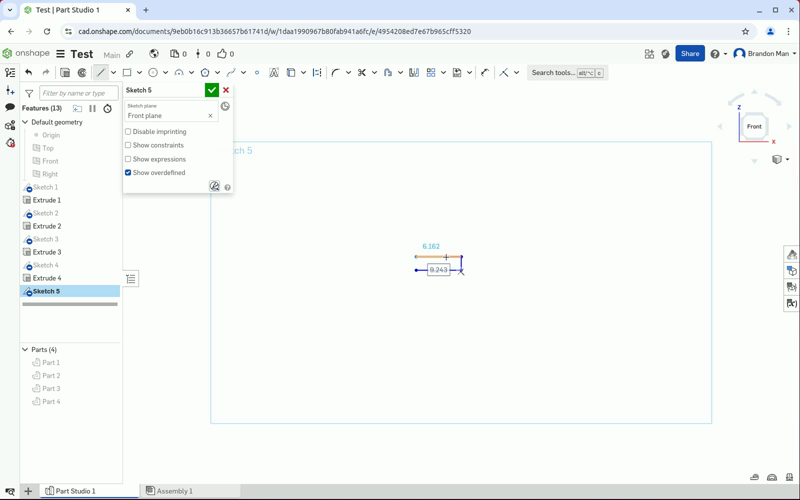
mouse_move(416, 270)
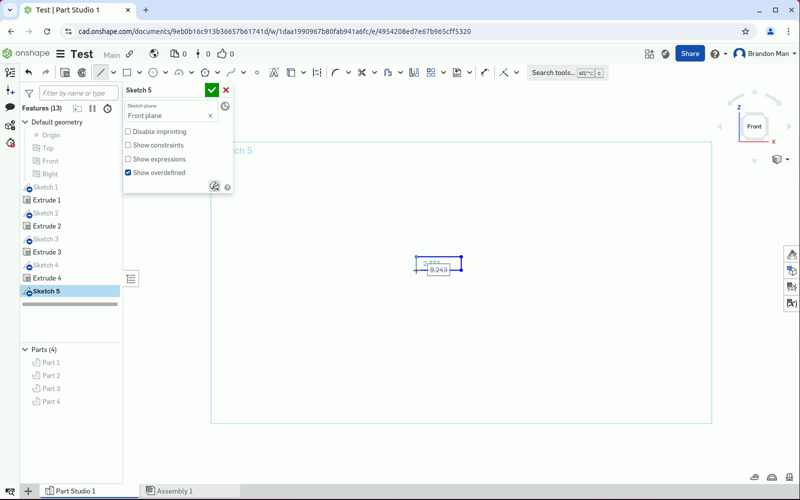
key_up(shift)
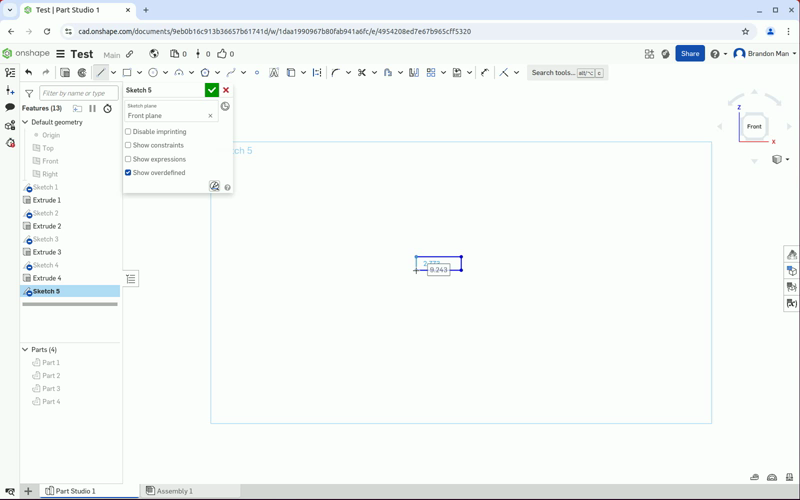
click(416, 270)
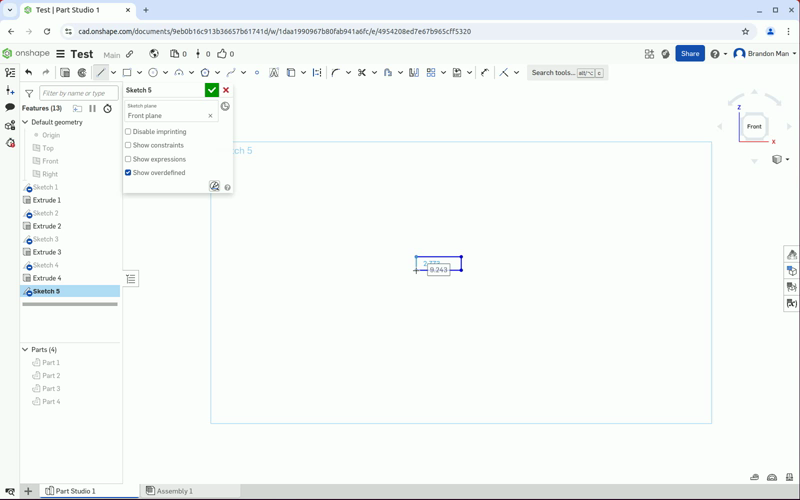
key(esc)
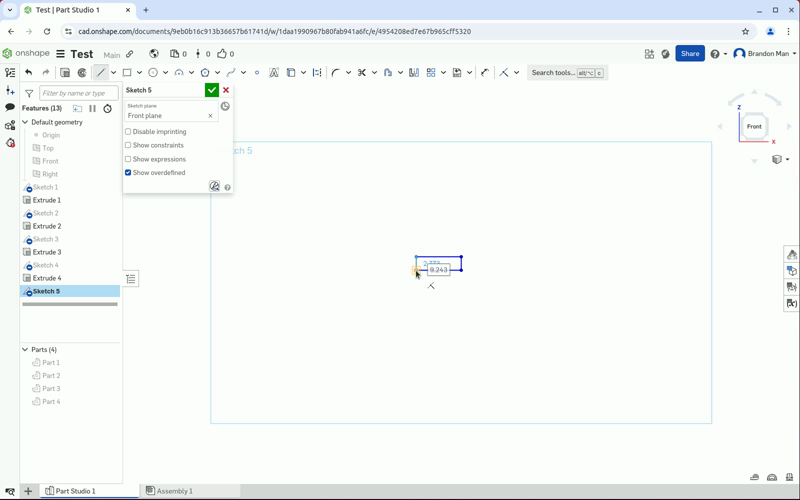
mouse_move(456, 265)
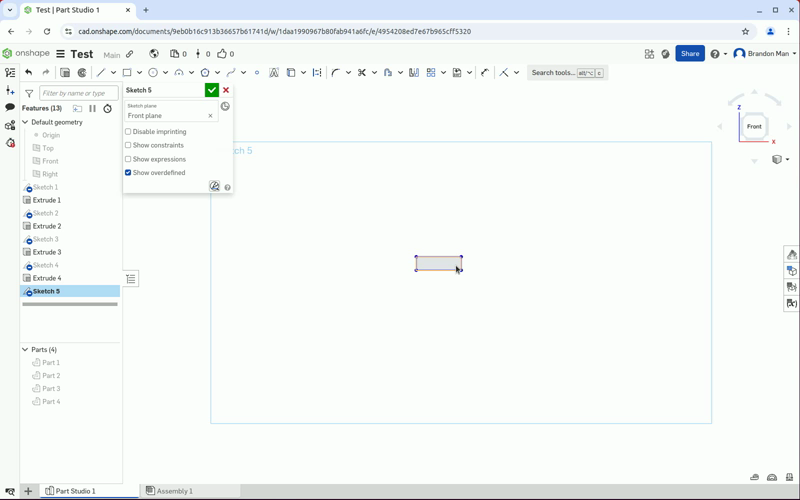
scroll(6)
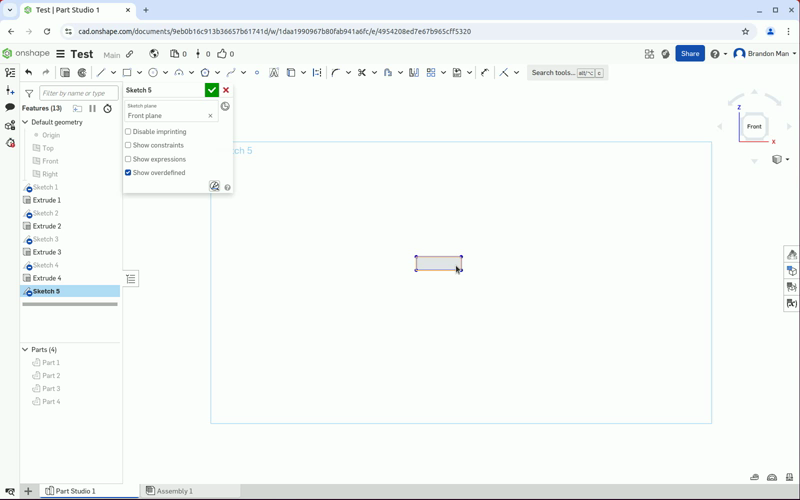
scroll(6)
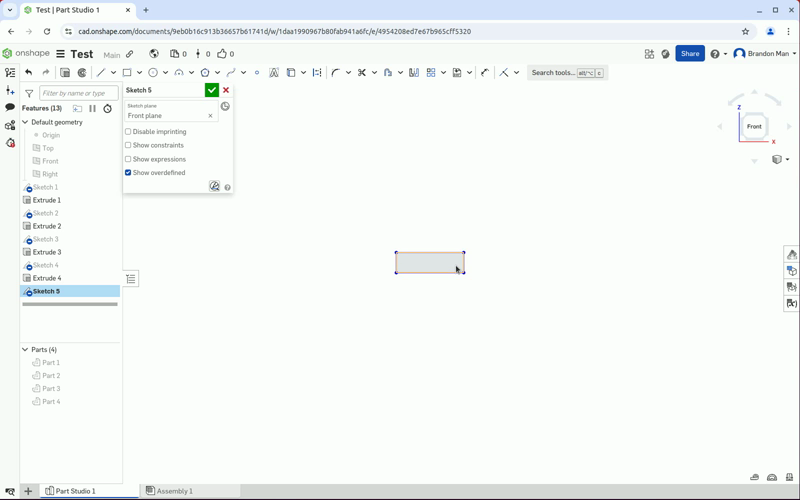
scroll(6)
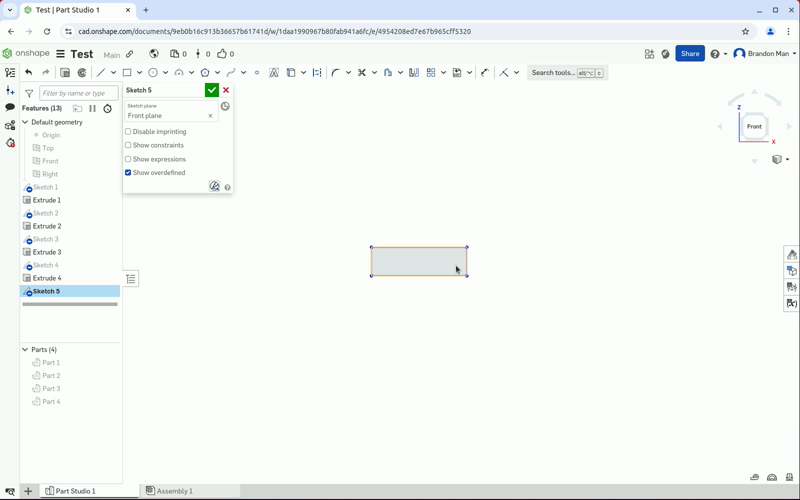
scroll(6)
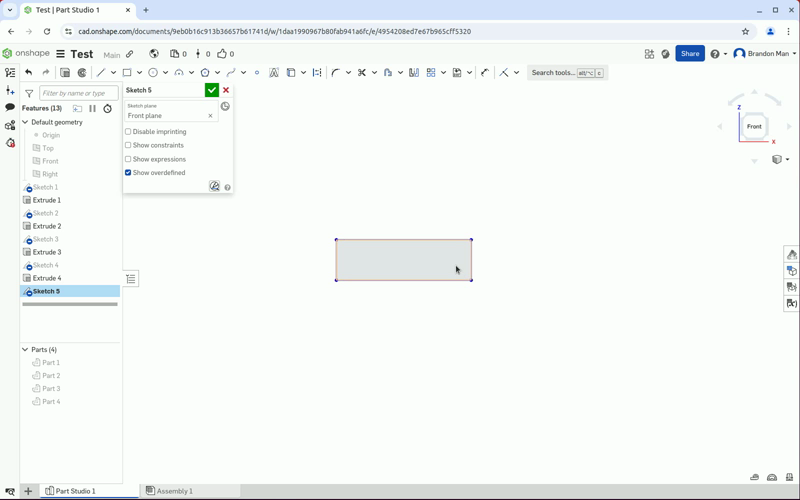
scroll(6)
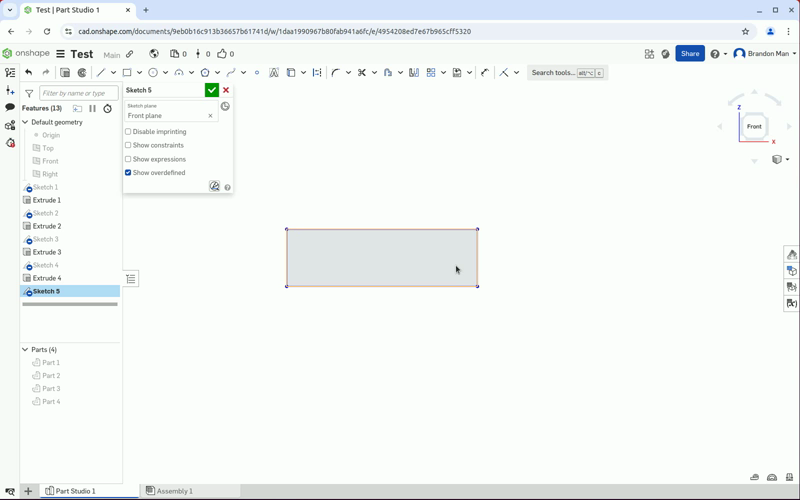
scroll(6)
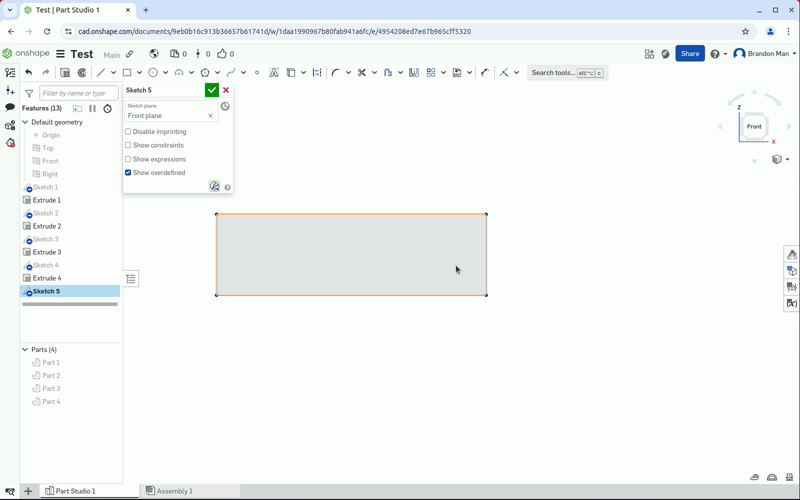
scroll(6)
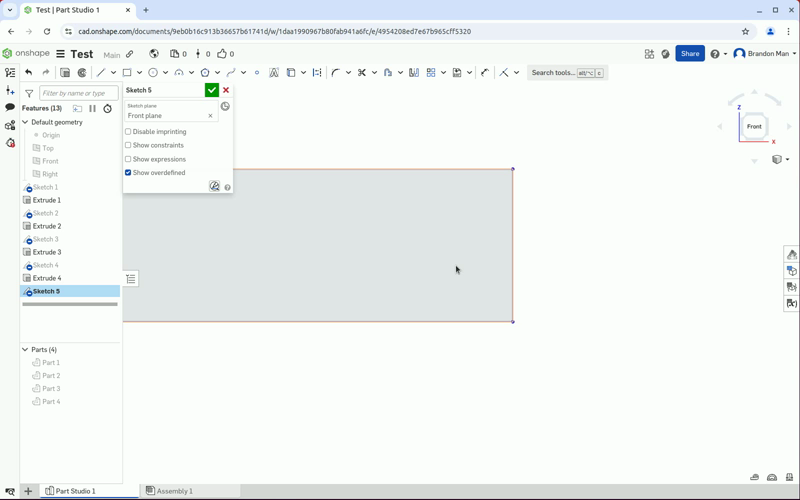
click(456, 265)
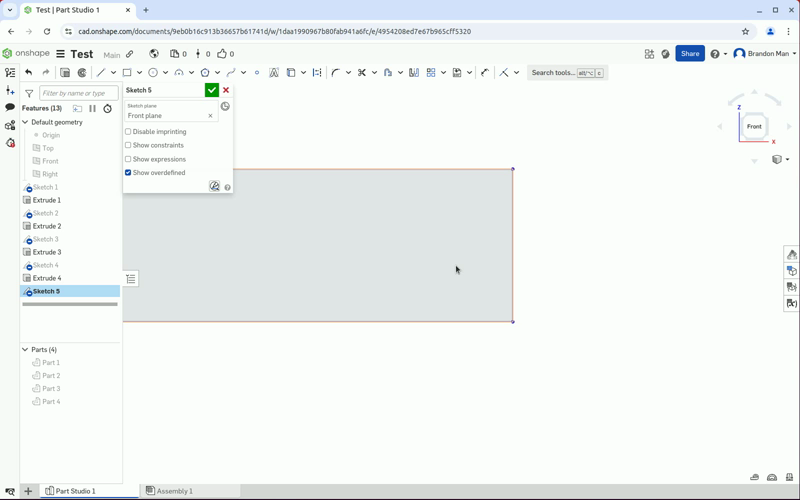
scroll(-6)
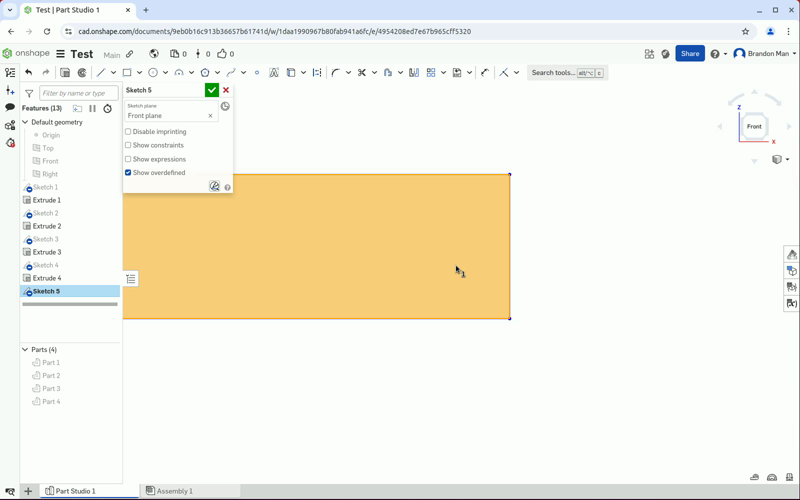
scroll(-6)
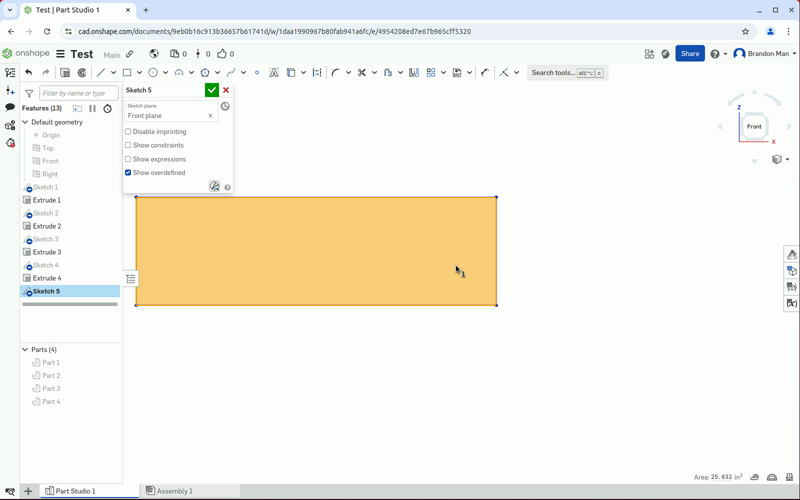
scroll(-6)
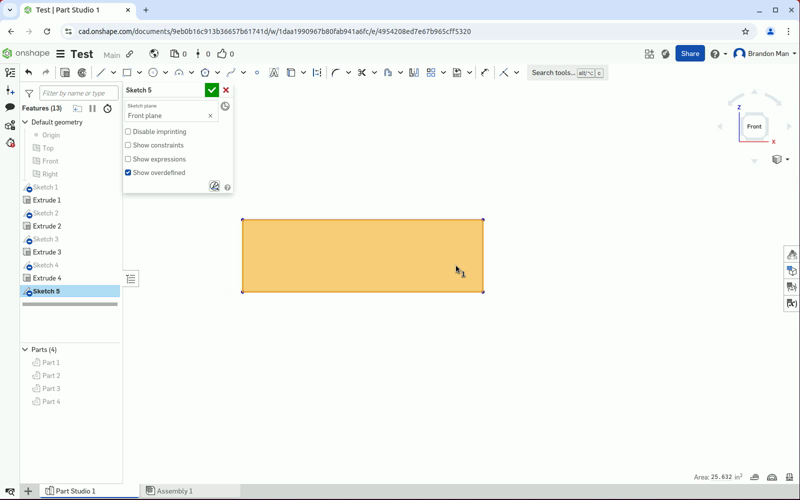
scroll(-6)
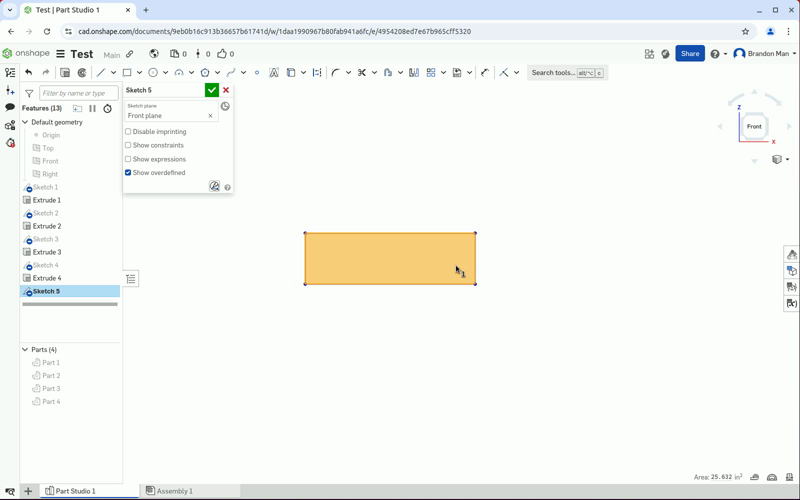
scroll(-6)
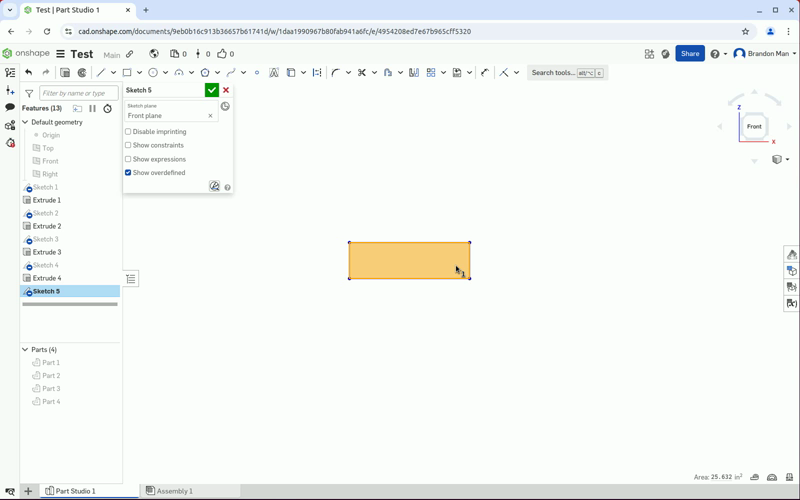
scroll(-6)
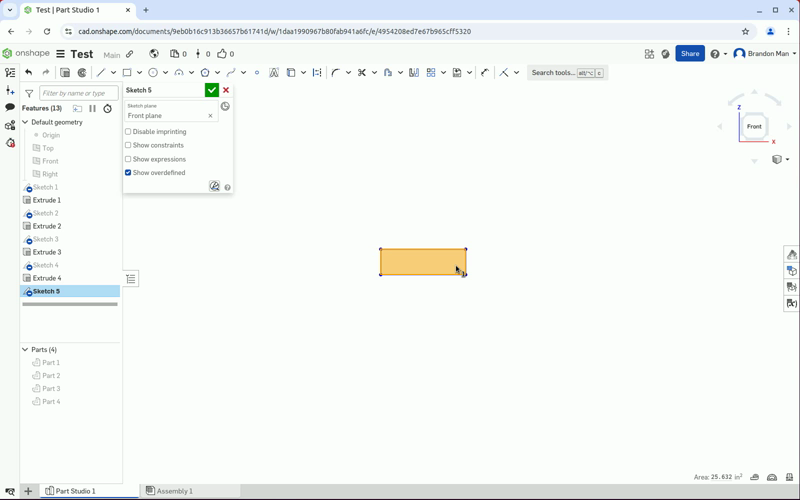
scroll(-6)
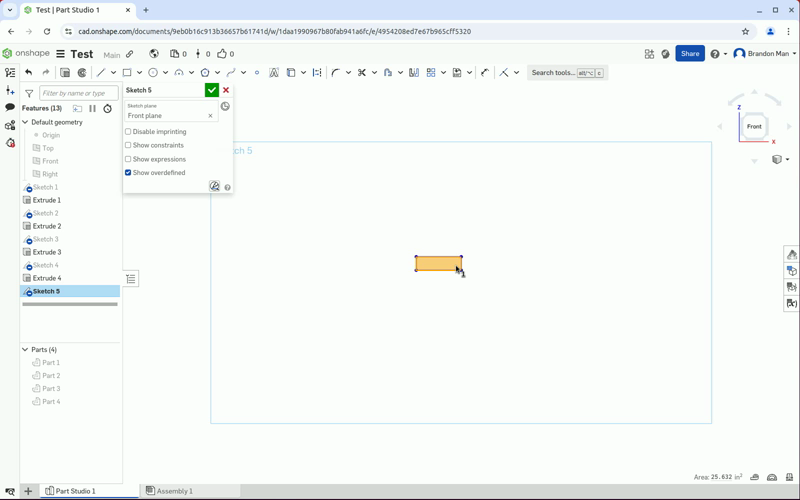
mouse_move(73, 352)
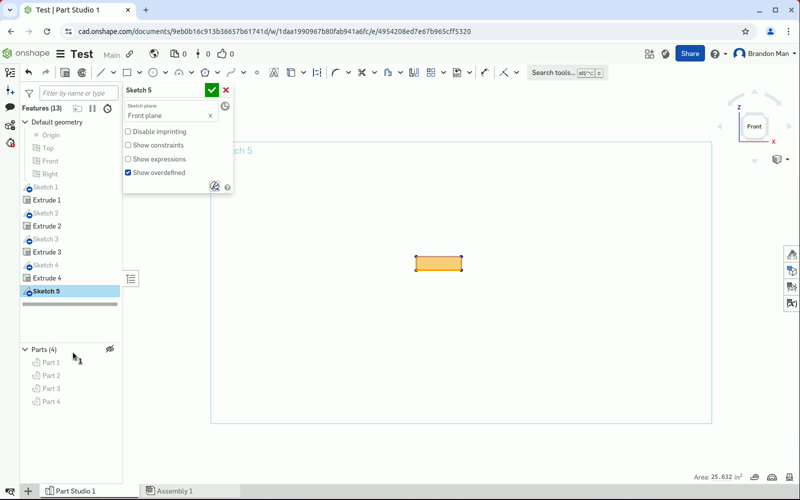
key(shift+y)
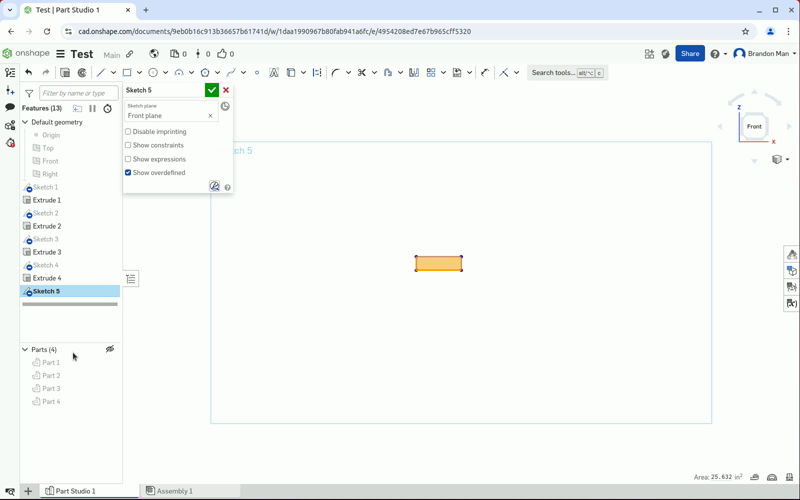
key(shift+e)
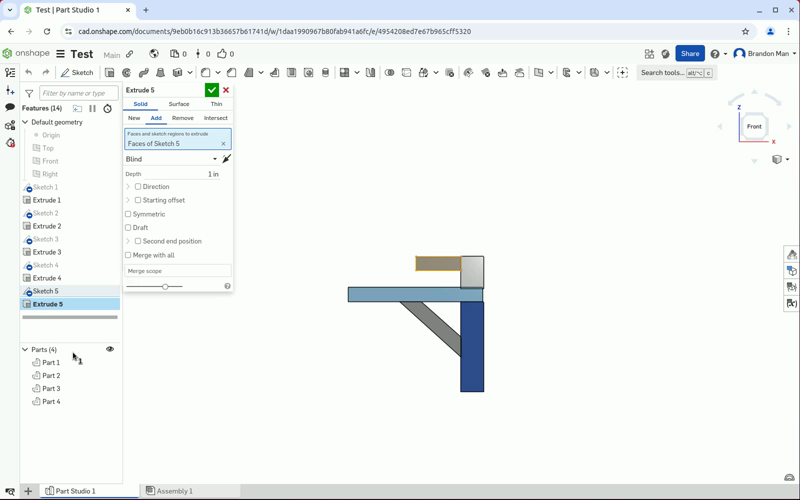
mouse_move(143, 106)
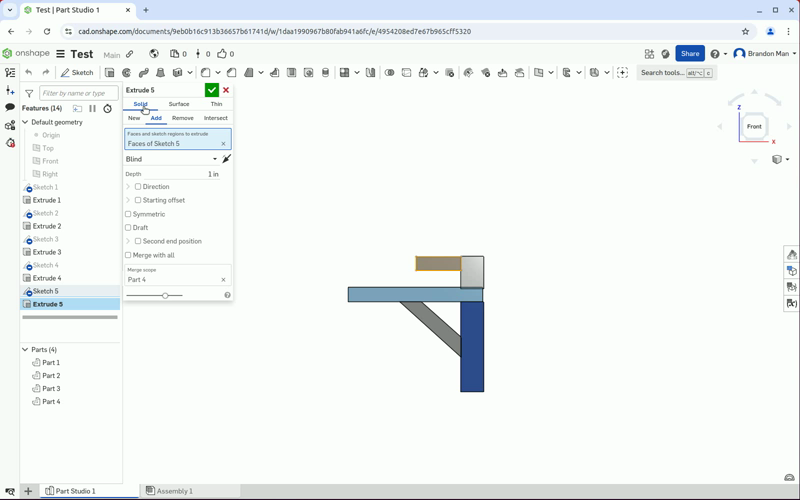
click(143, 106)
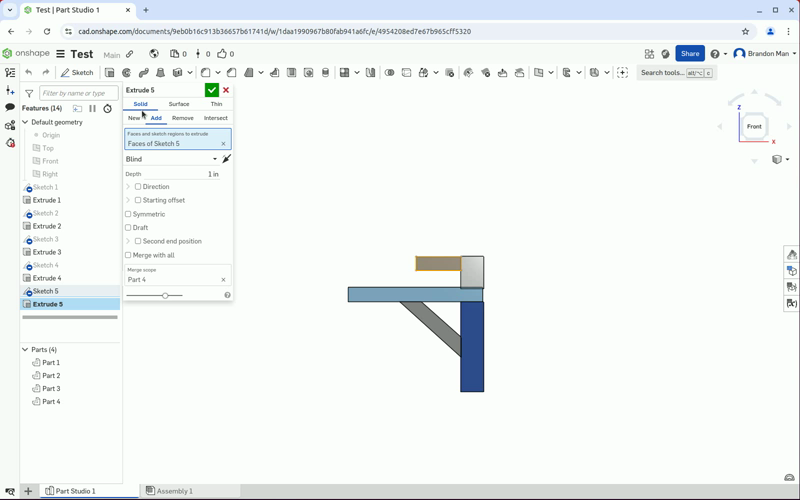
mouse_move(137, 120)
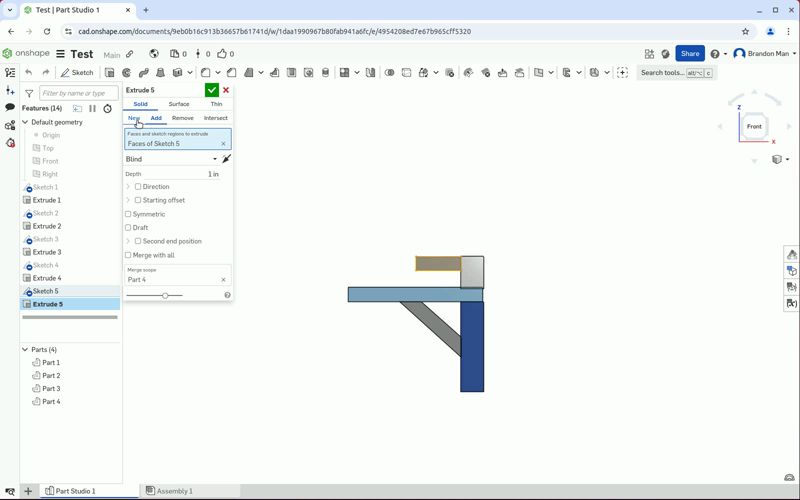
click(137, 120)
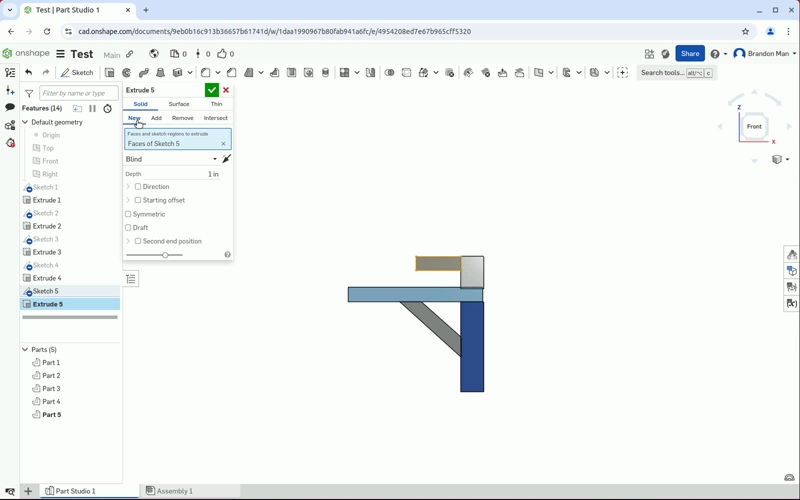
key(tab, 4)
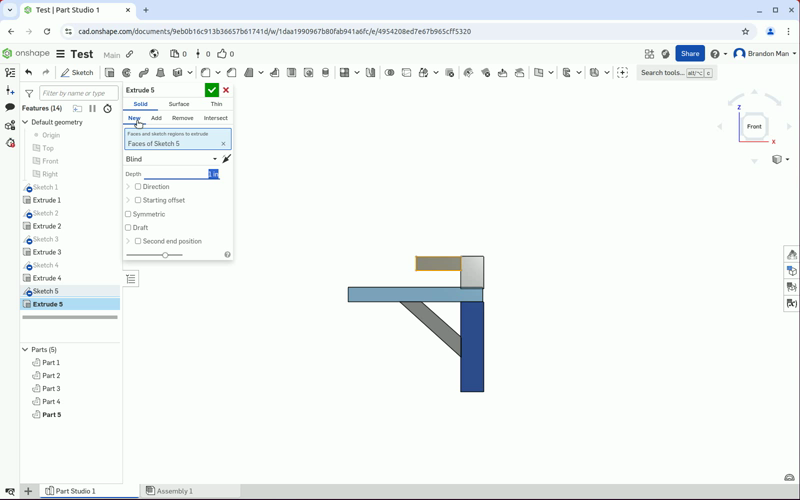
text(15.646)
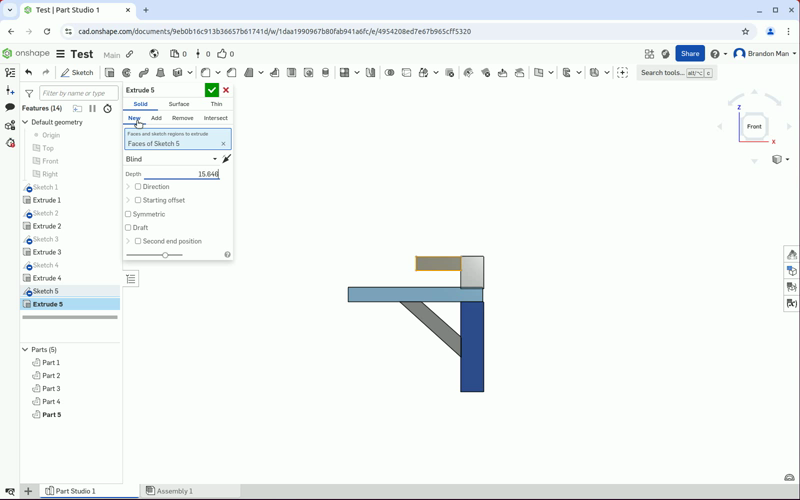
key(enter)
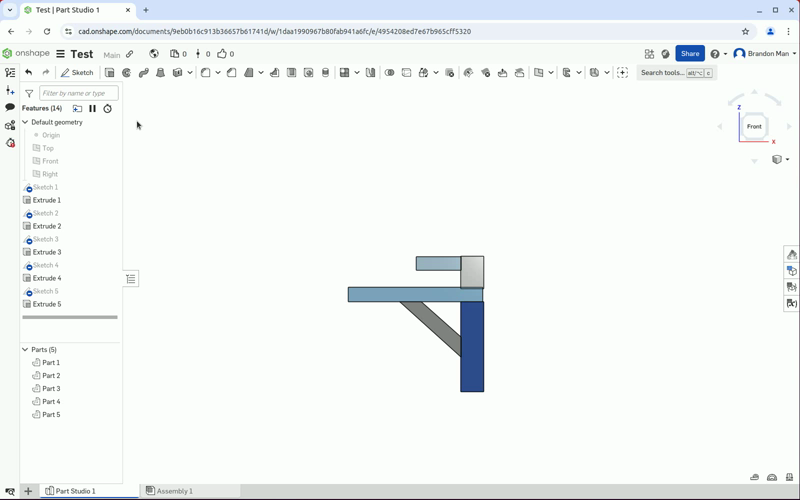
key(shift+h)
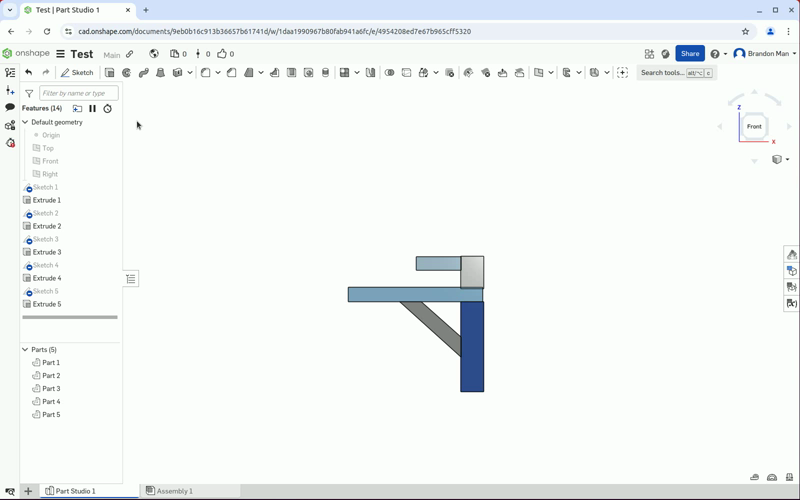
key(shift+h)
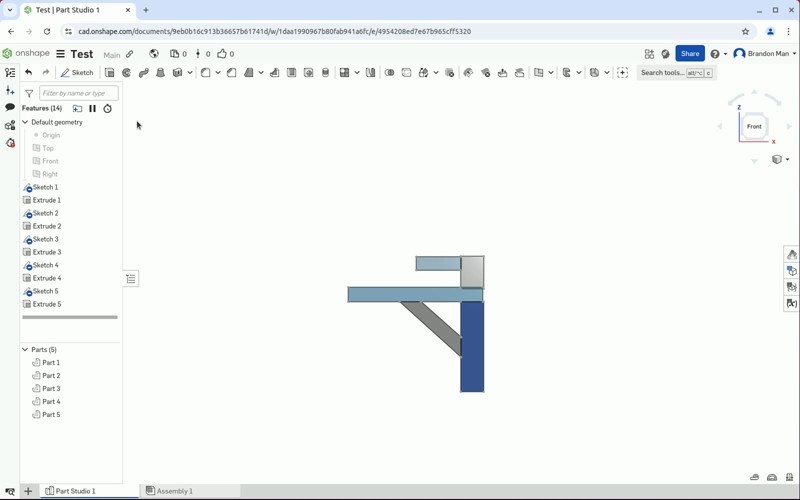
key(shift+7)
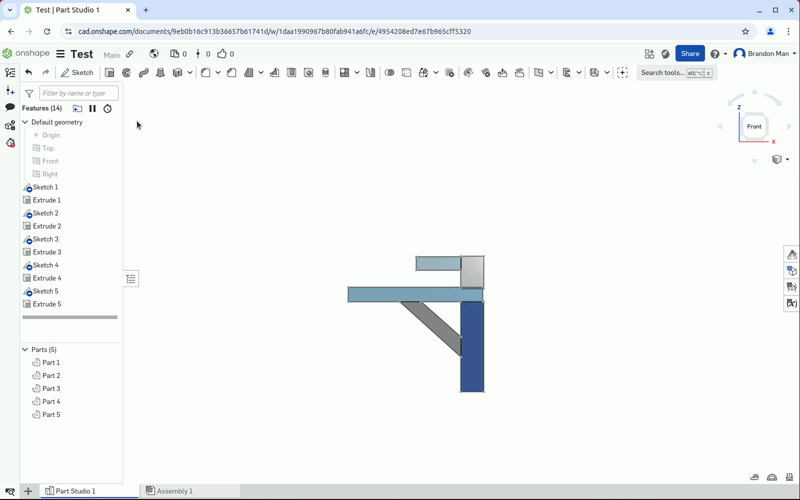
key(left, 2)
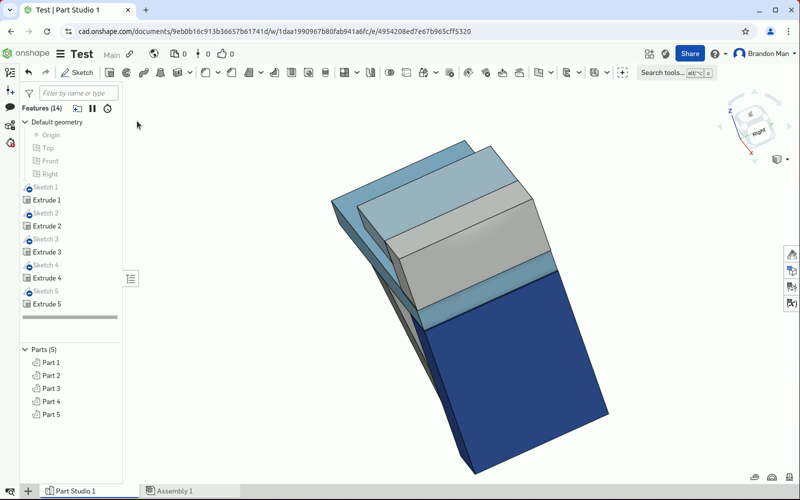
key(down, 2)
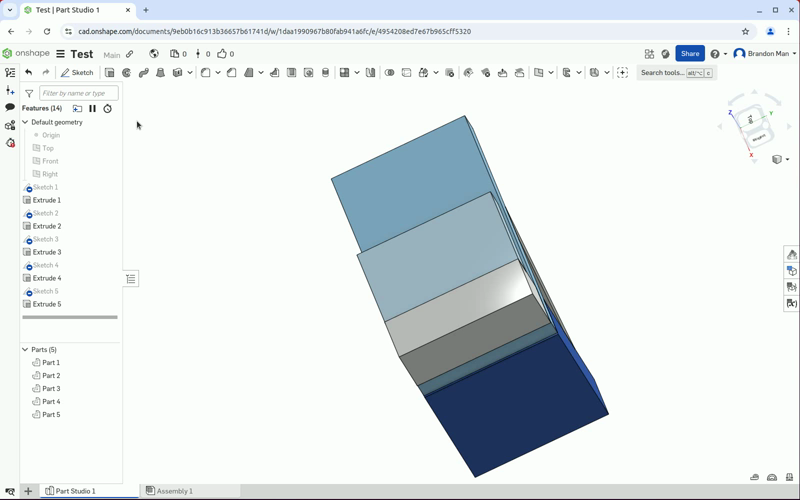
key(up, 2)
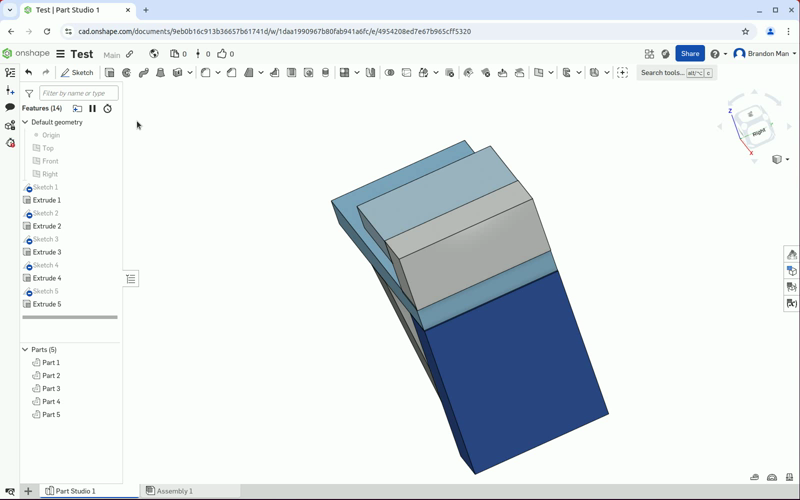
key(right, 2)
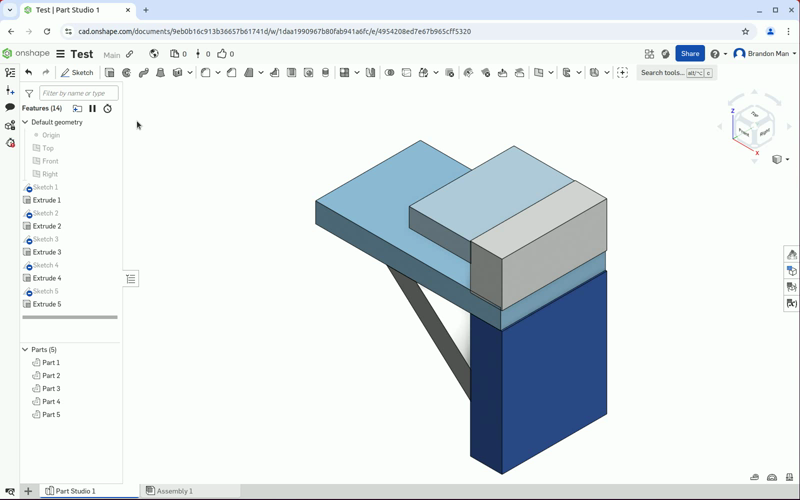
mouse_move(73, 189)
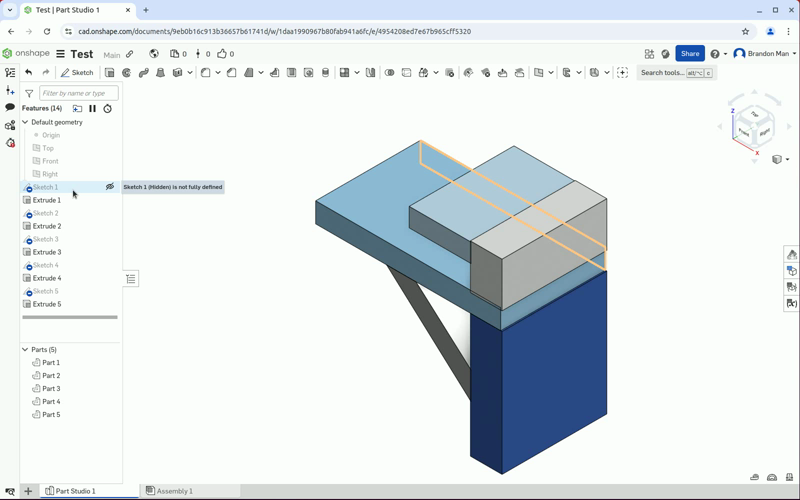
click(73, 189)